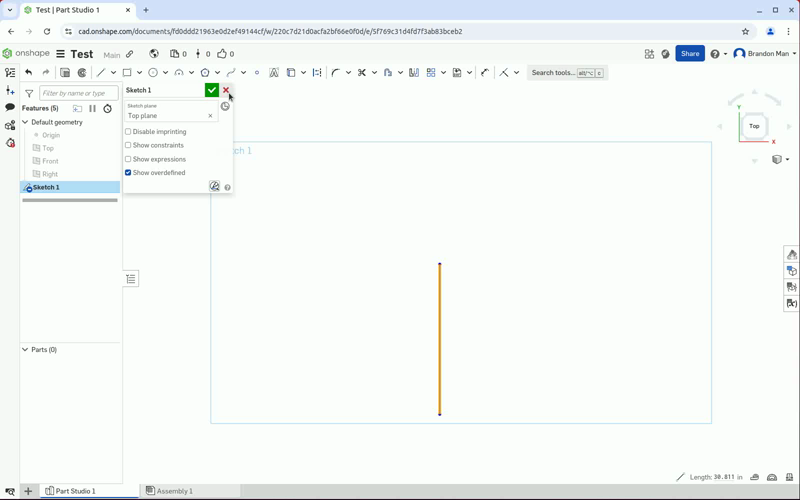
key(shift+h)
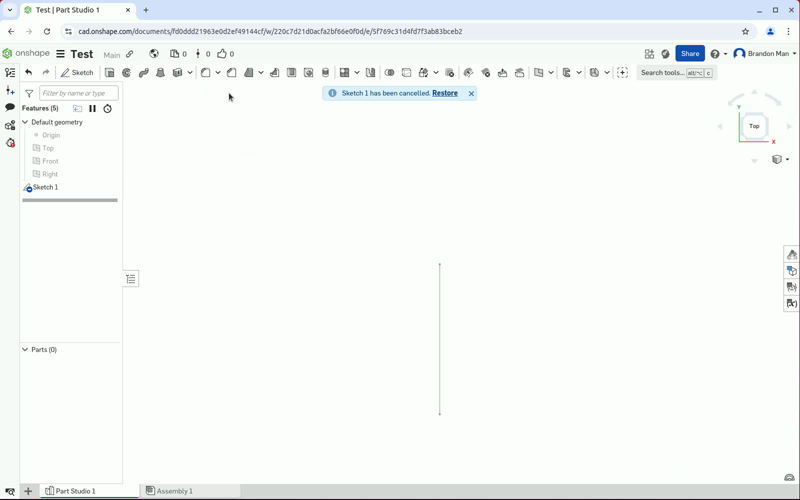
key(shift+s)
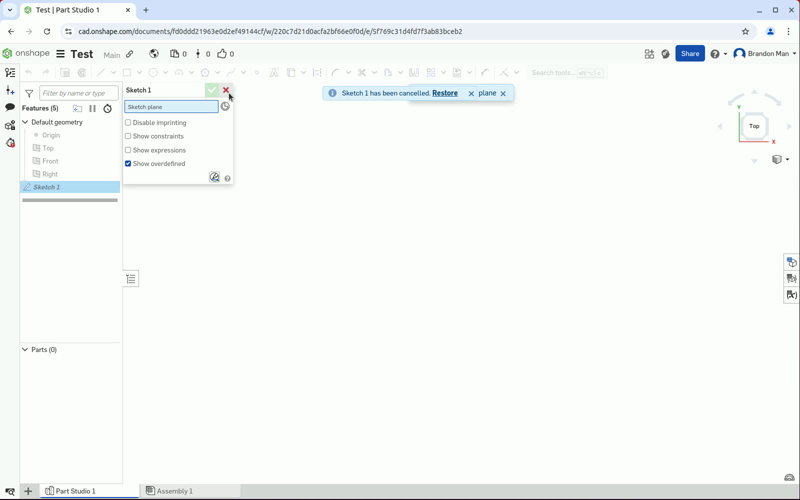
mouse_move(73, 150)
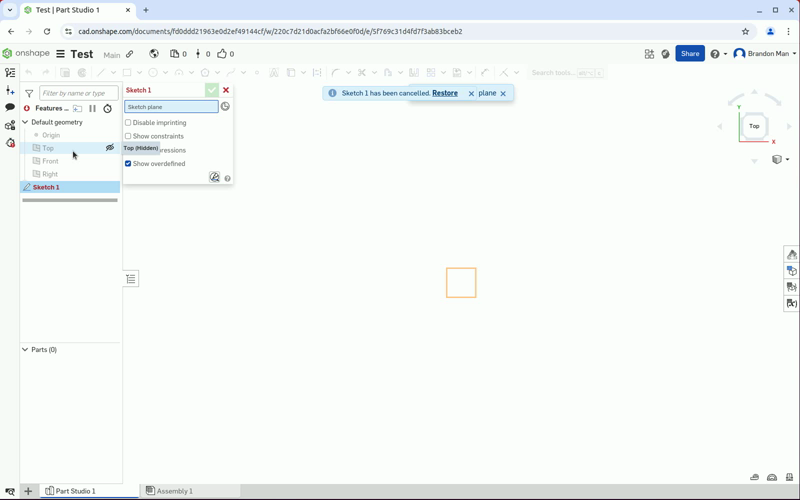
click(73, 150)
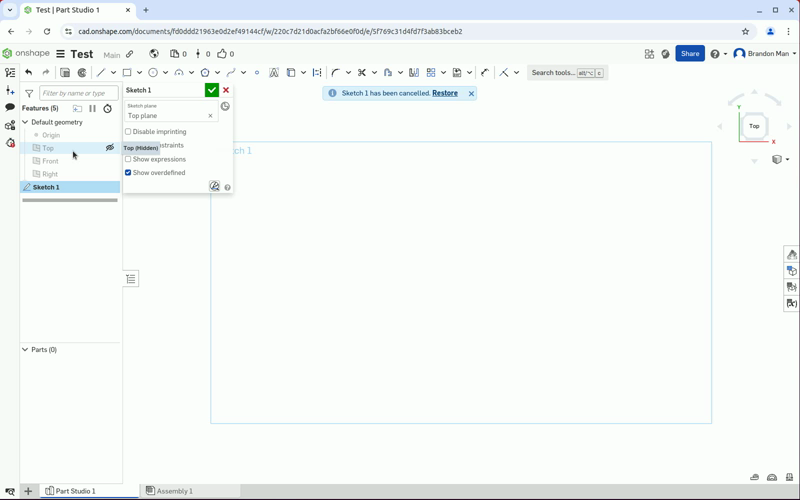
mouse_move(73, 352)
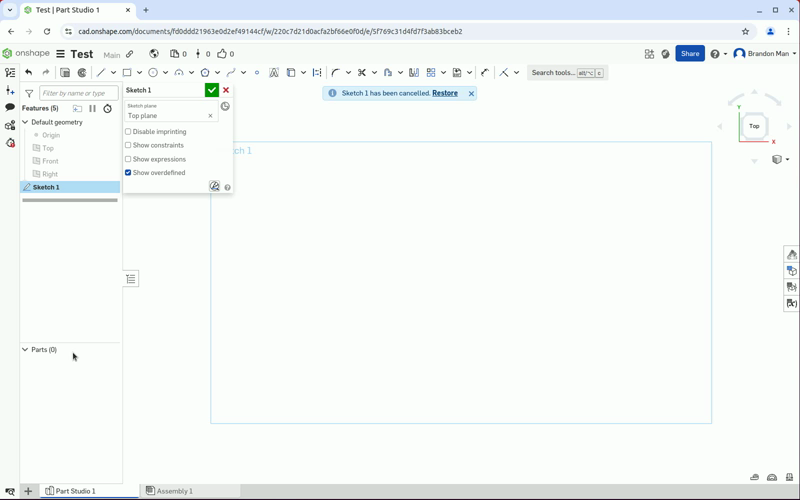
key(y)
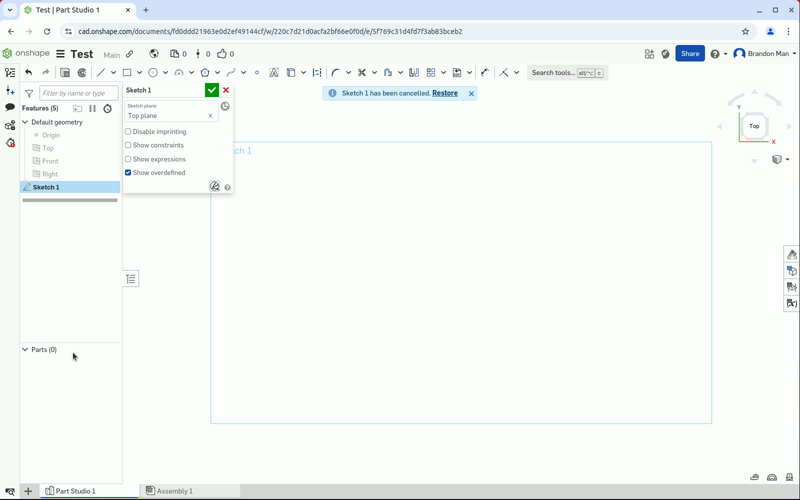
key(a)
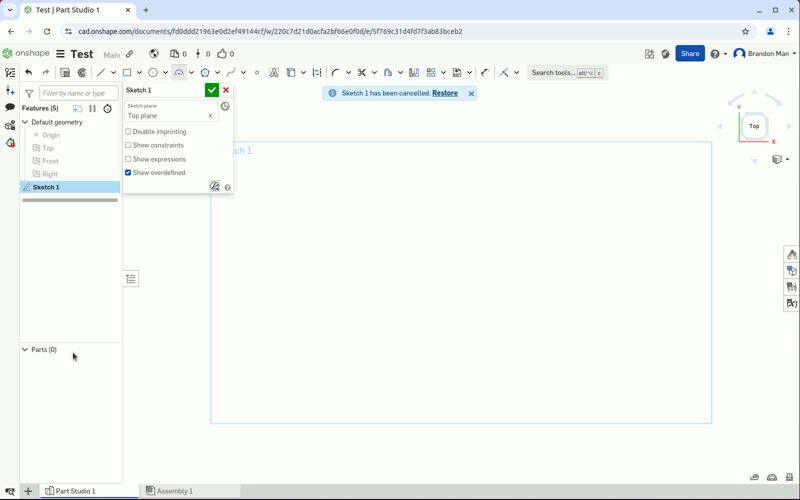
key_down(shift)
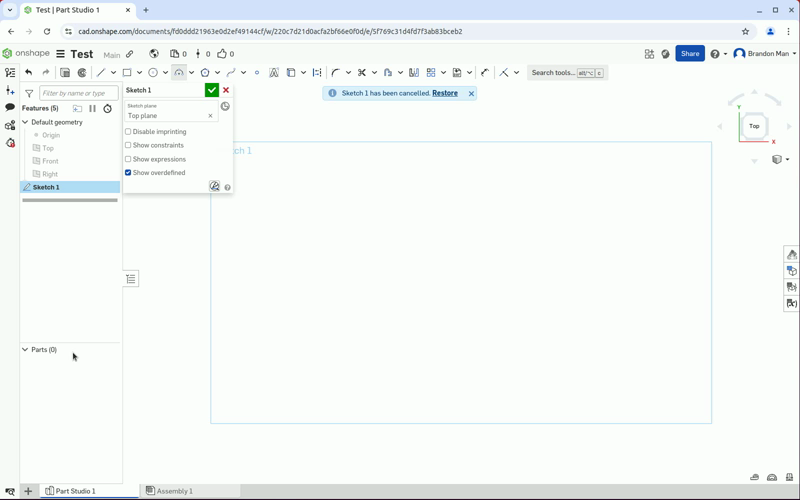
mouse_move(348, 345)
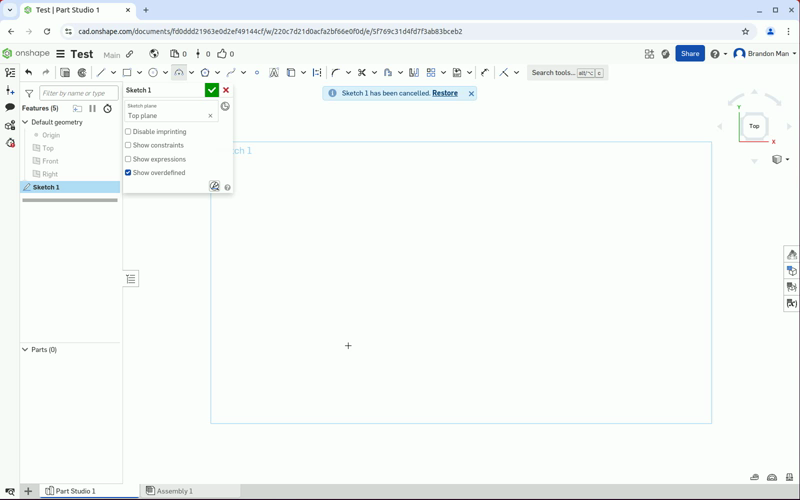
click(348, 345)
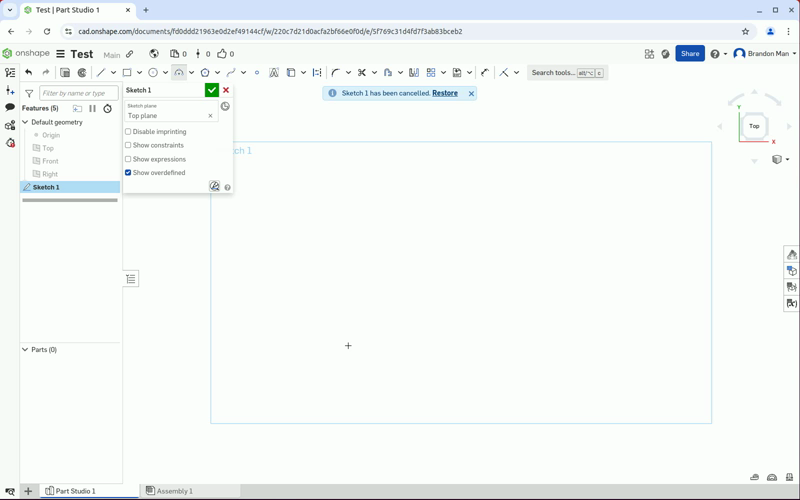
key_up(shift)
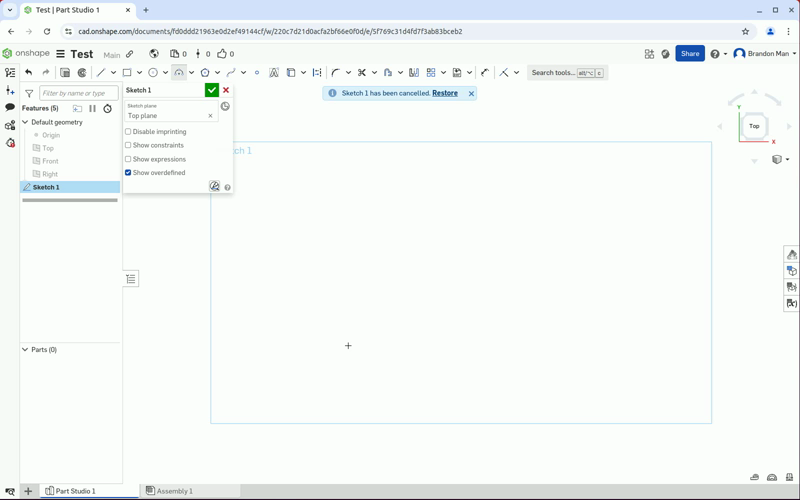
key_down(shift)
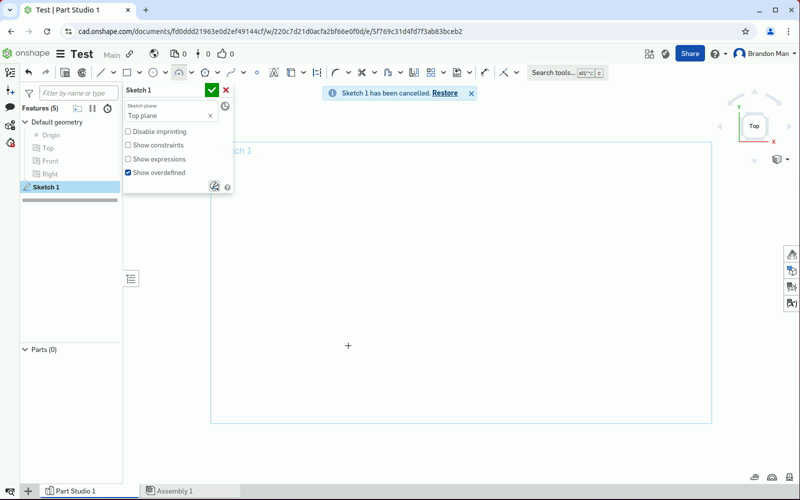
mouse_move(371, 368)
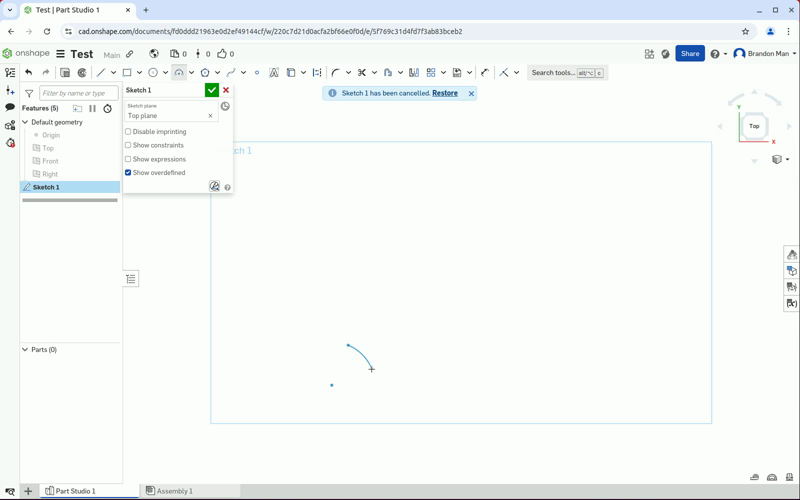
click(371, 368)
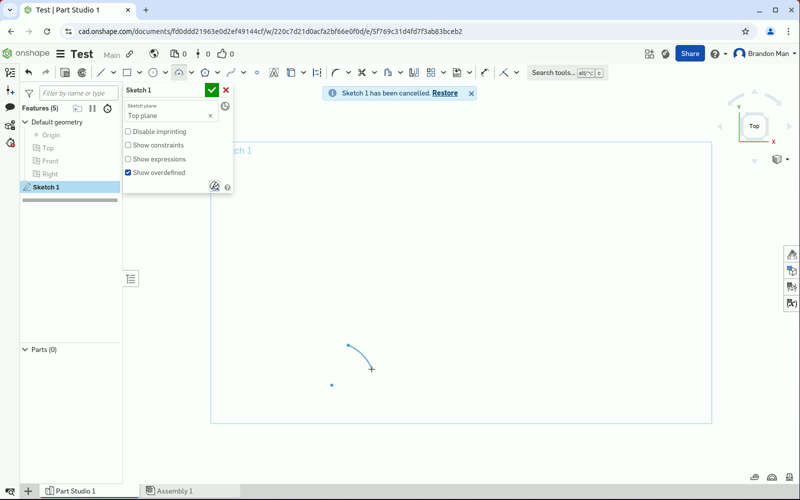
mouse_move(355, 361)
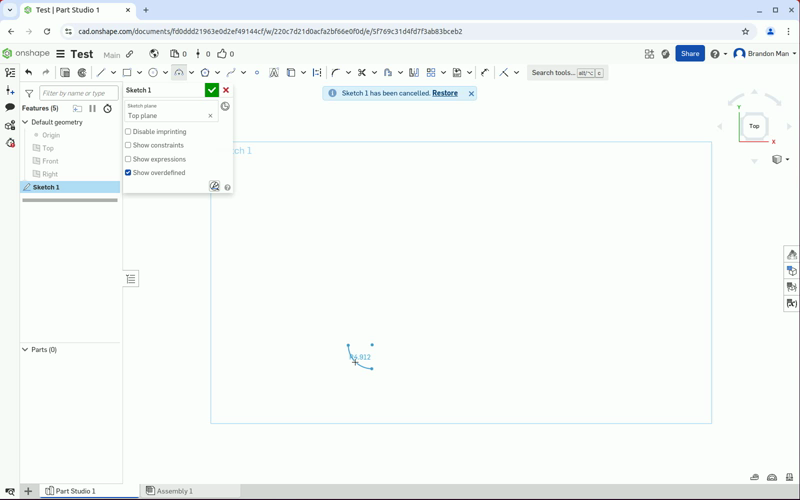
click(355, 361)
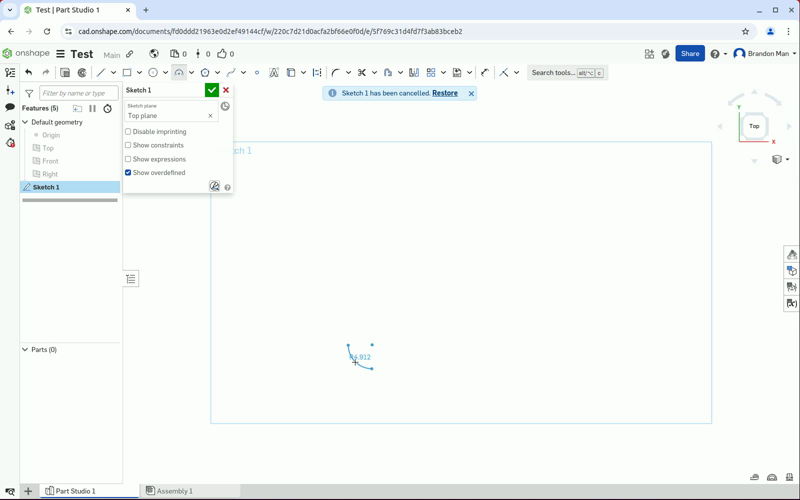
key_up(shift)
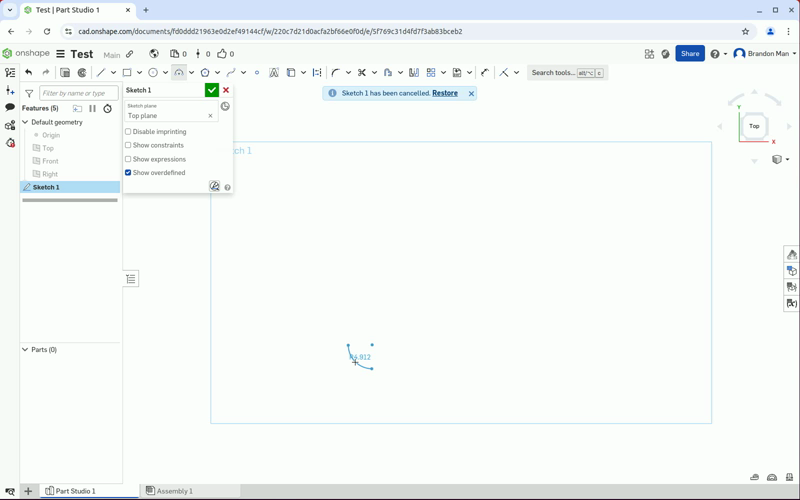
key(esc)
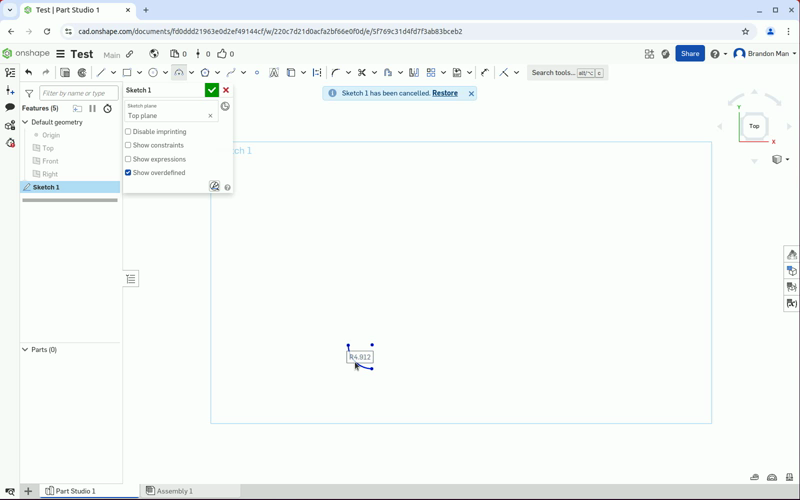
key(l)
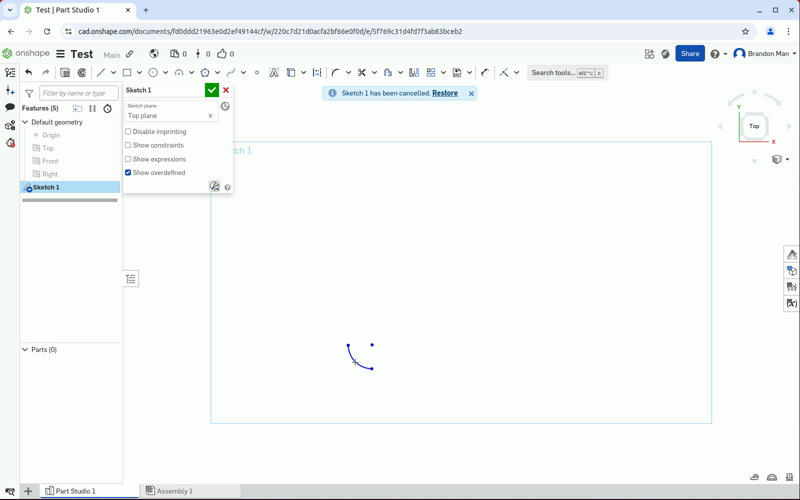
mouse_move(371, 368)
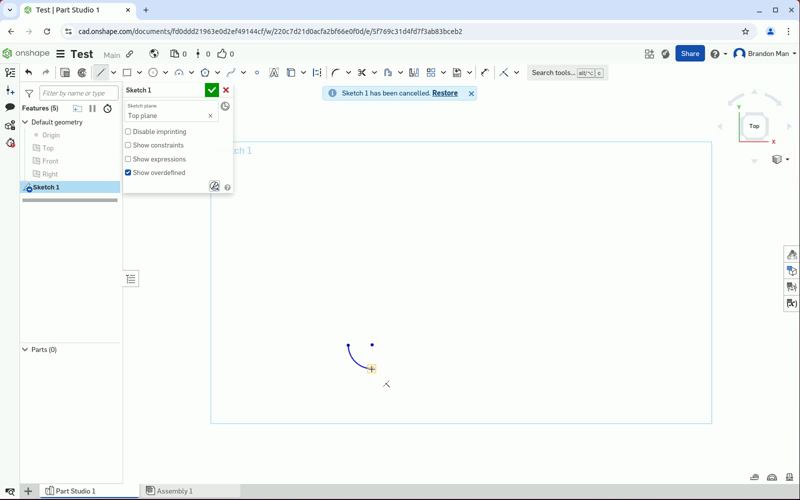
click(371, 368)
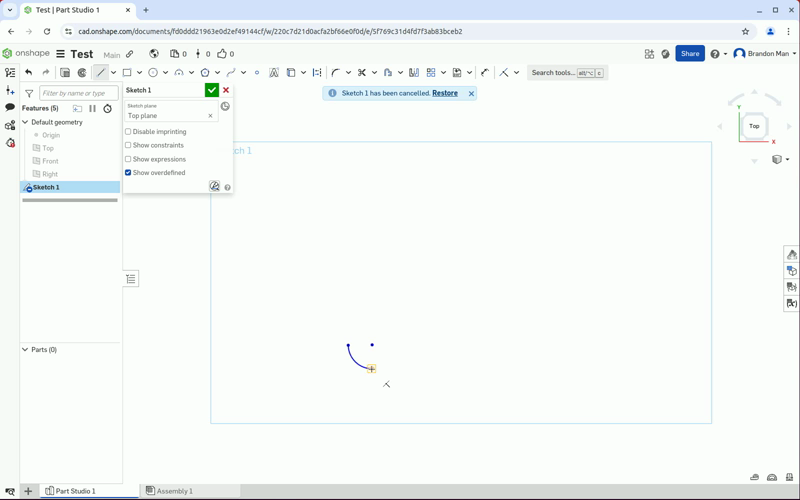
key_down(shift)
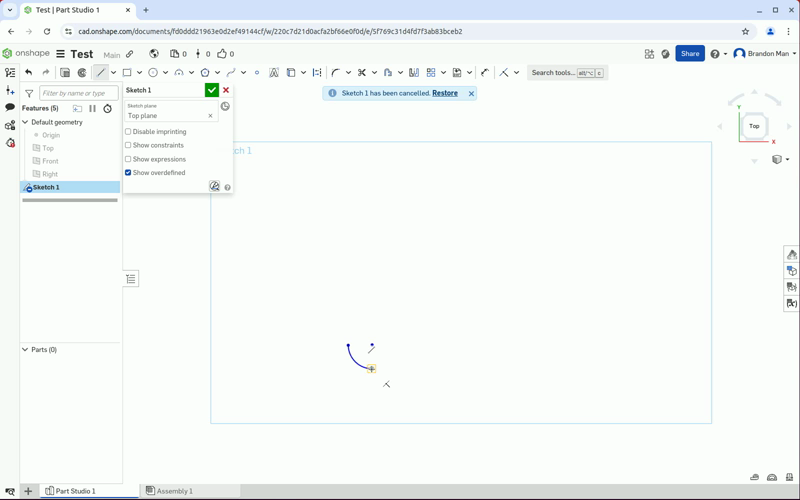
mouse_move(550, 368)
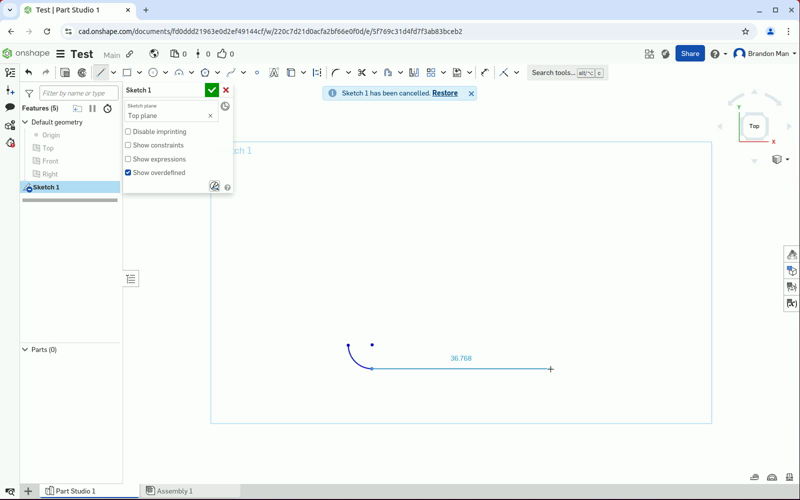
click(550, 368)
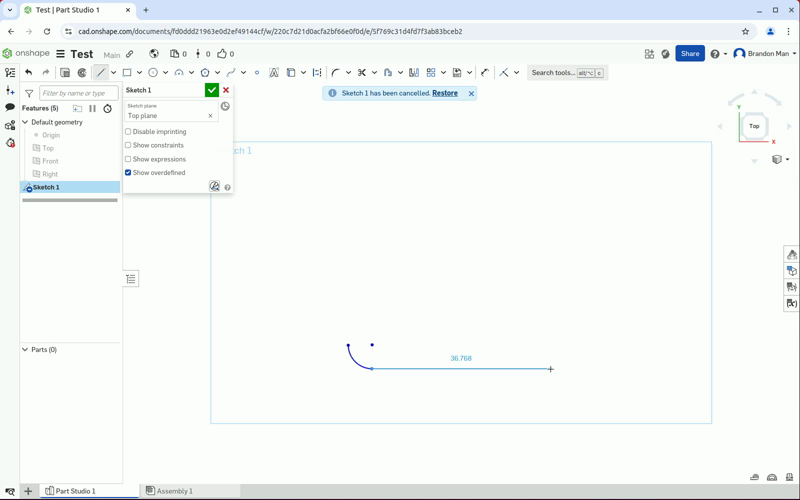
key_up(shift)
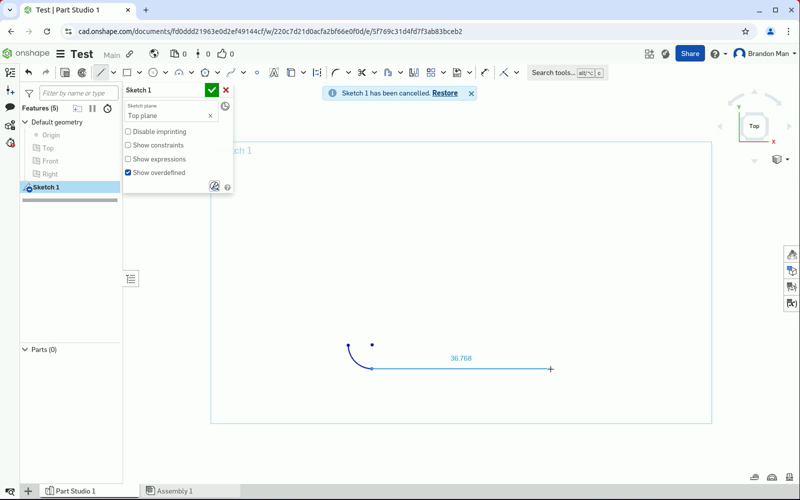
key(esc)
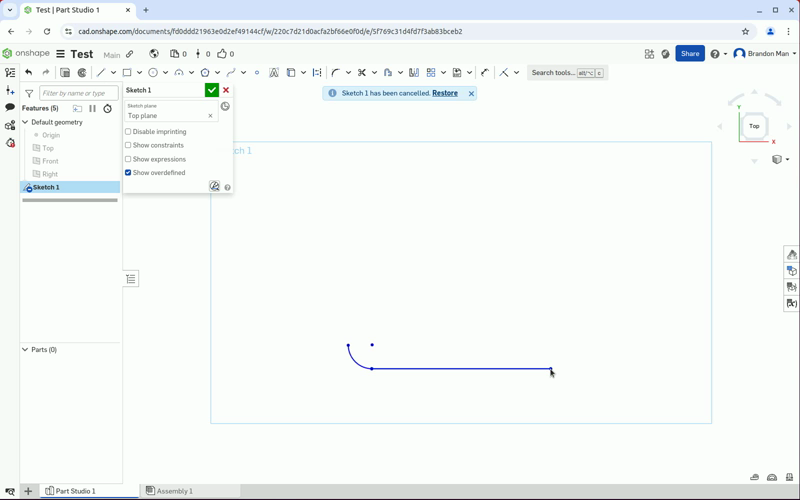
key(a)
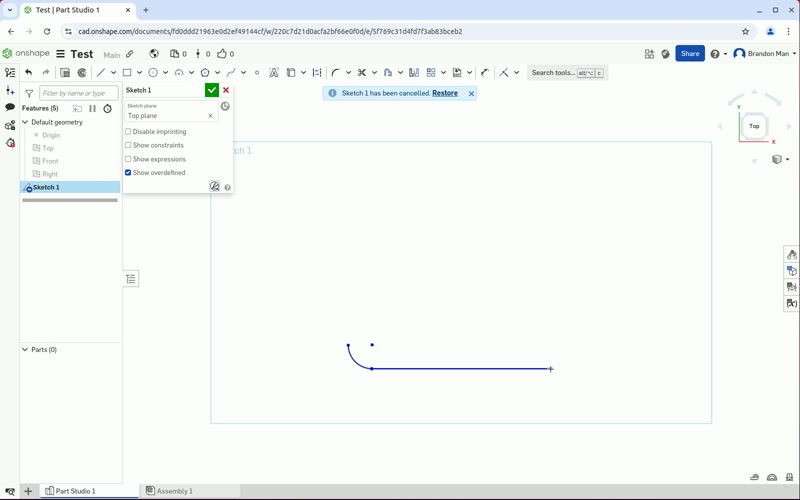
mouse_move(550, 368)
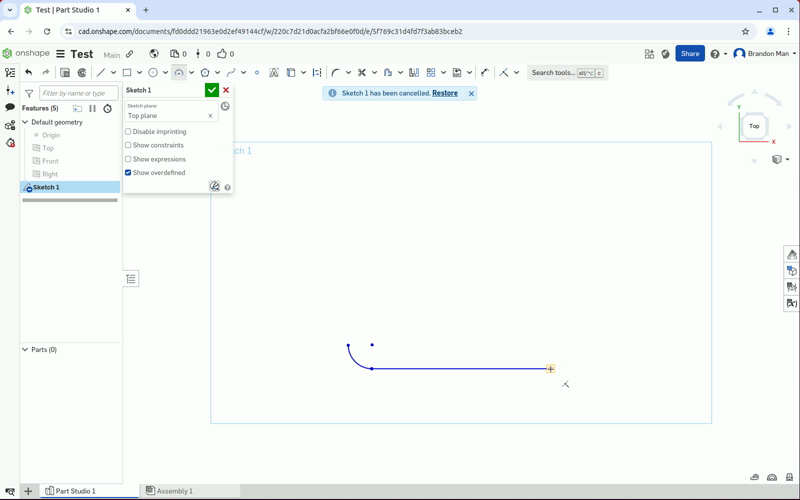
click(550, 368)
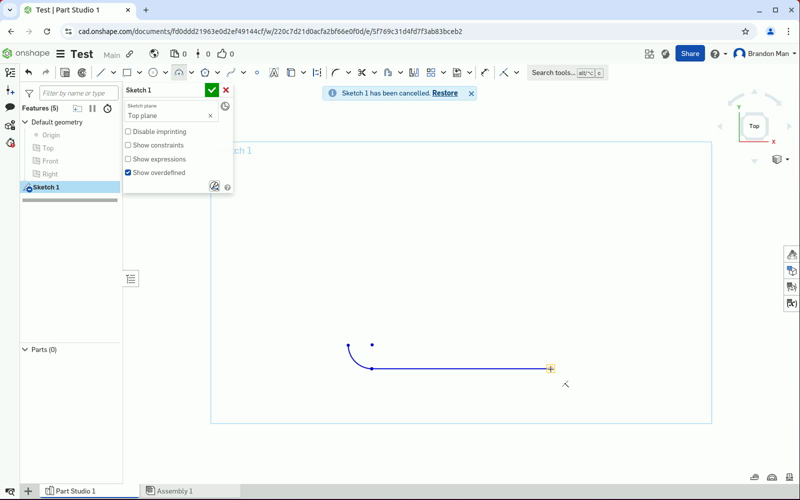
key_down(shift)
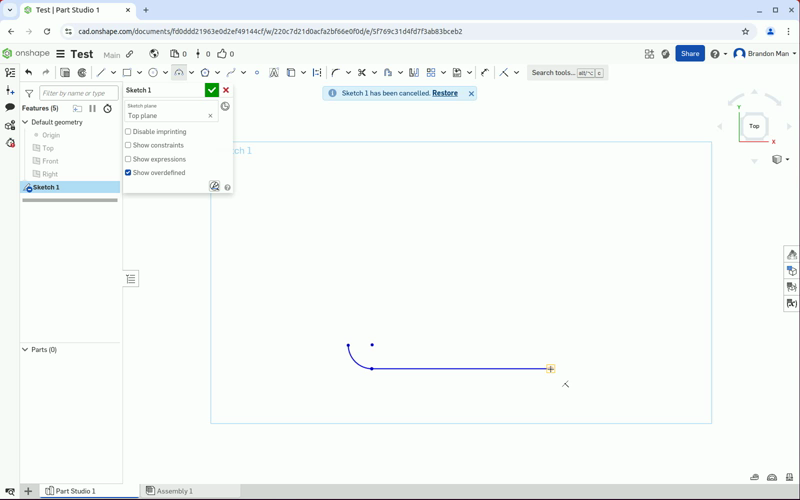
mouse_move(572, 345)
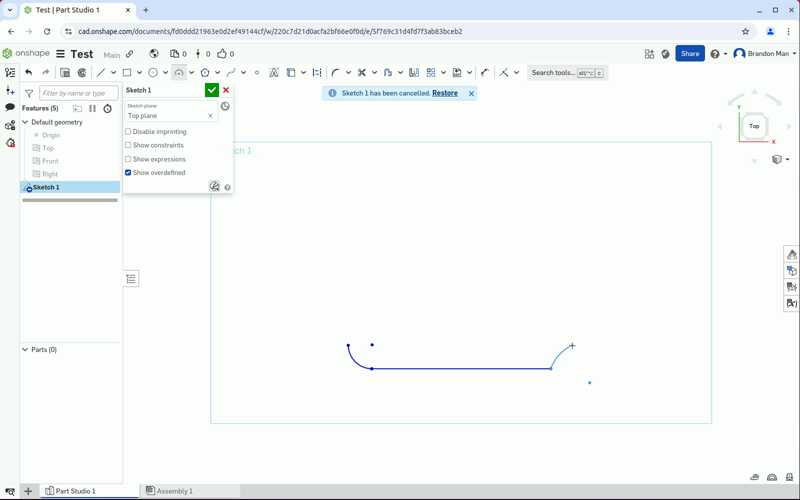
click(572, 345)
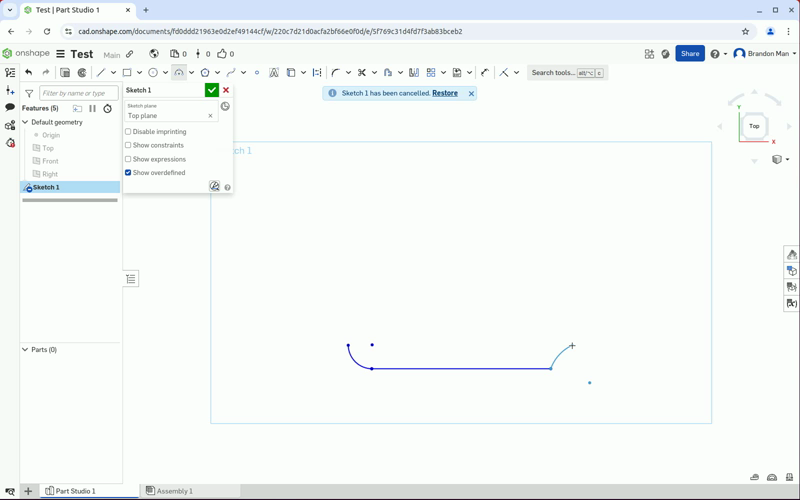
mouse_move(566, 361)
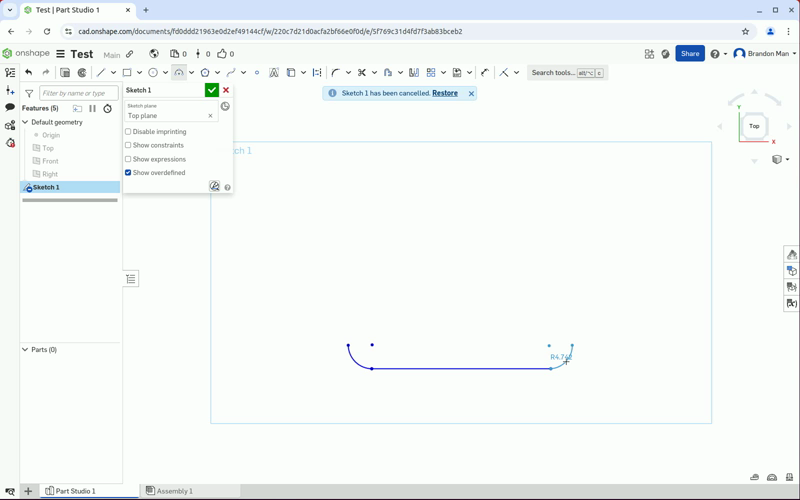
click(566, 361)
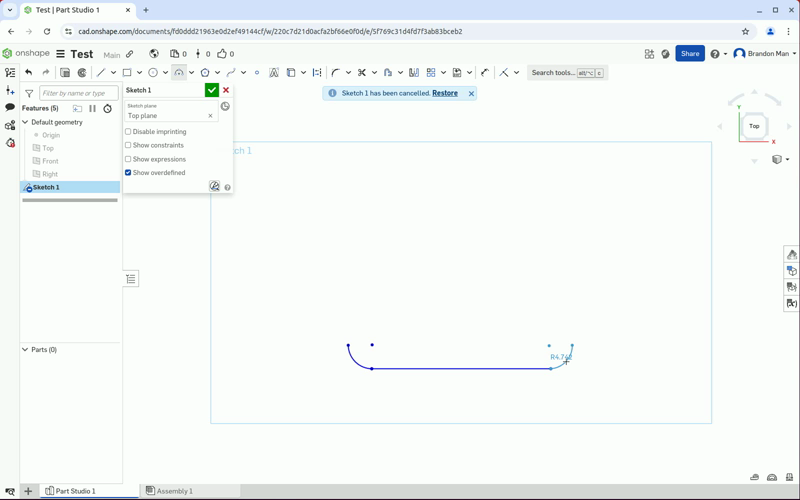
key_up(shift)
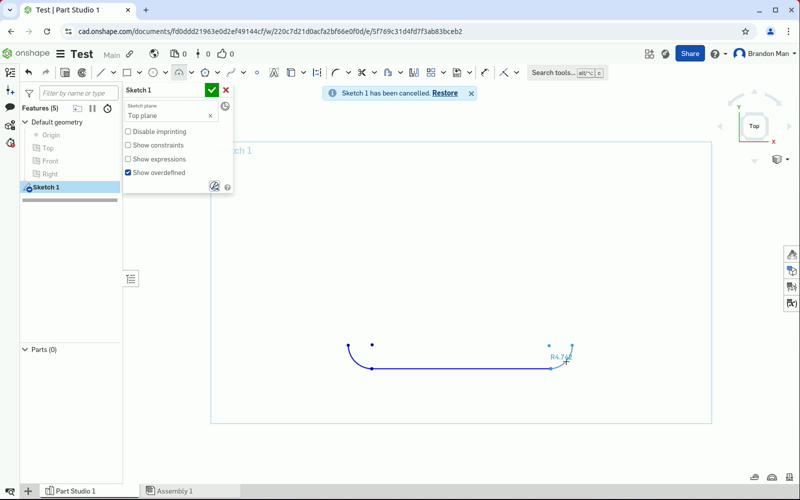
key(esc)
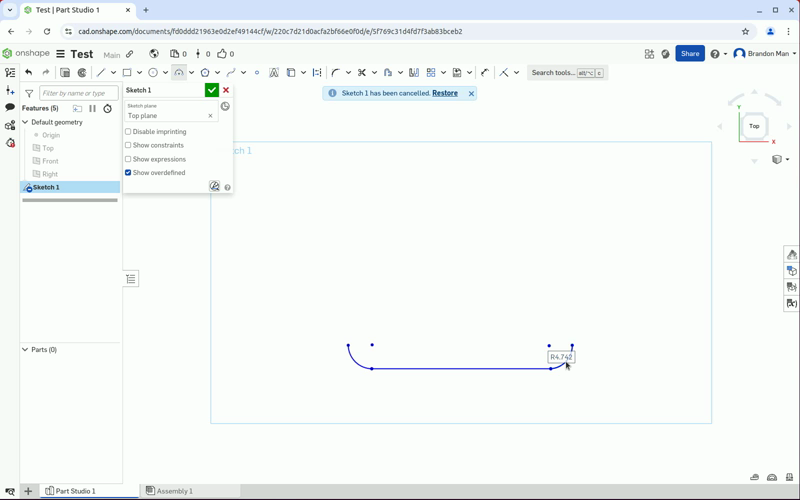
key(l)
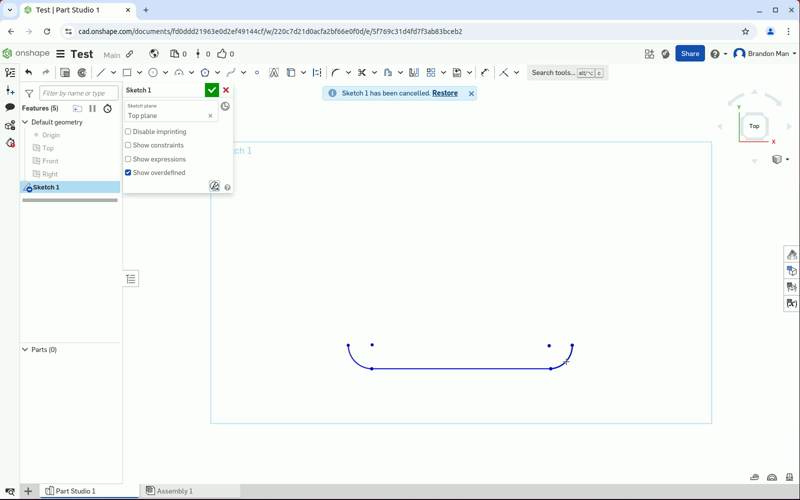
mouse_move(572, 345)
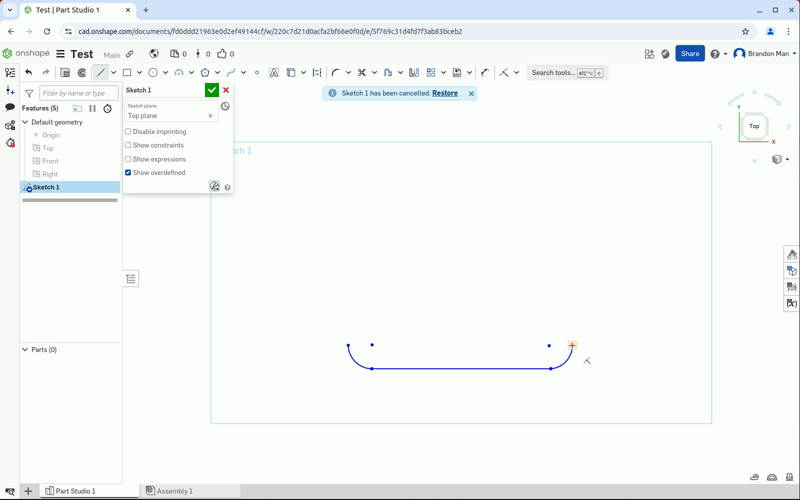
click(572, 345)
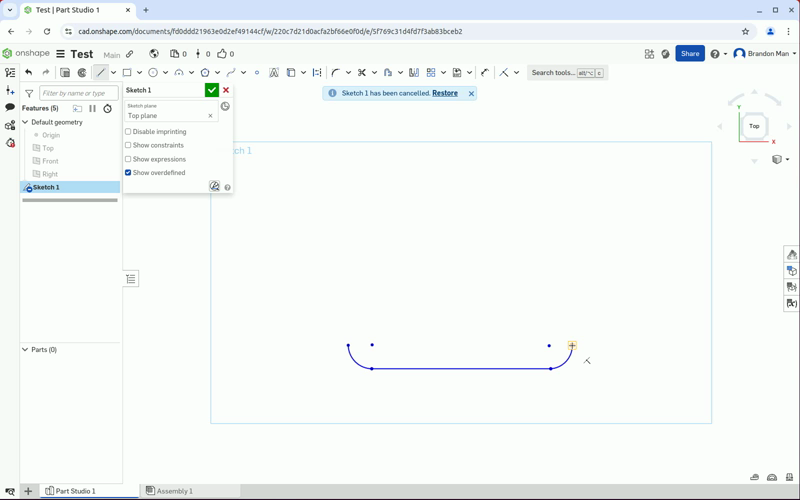
key_down(shift)
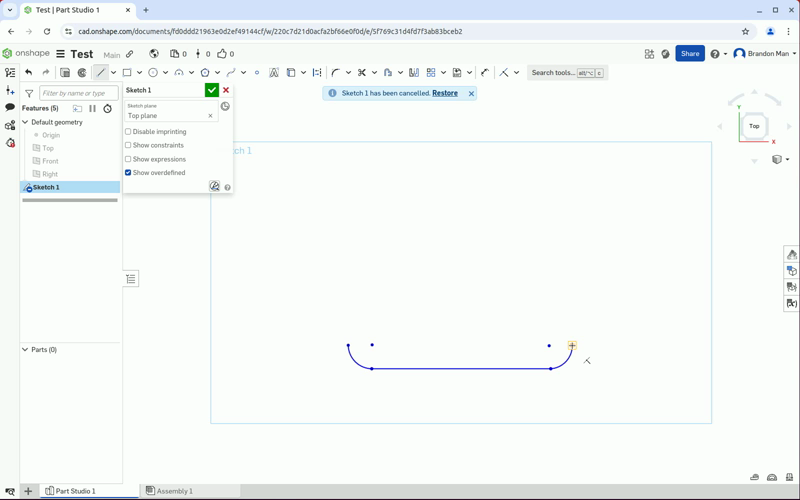
mouse_move(572, 222)
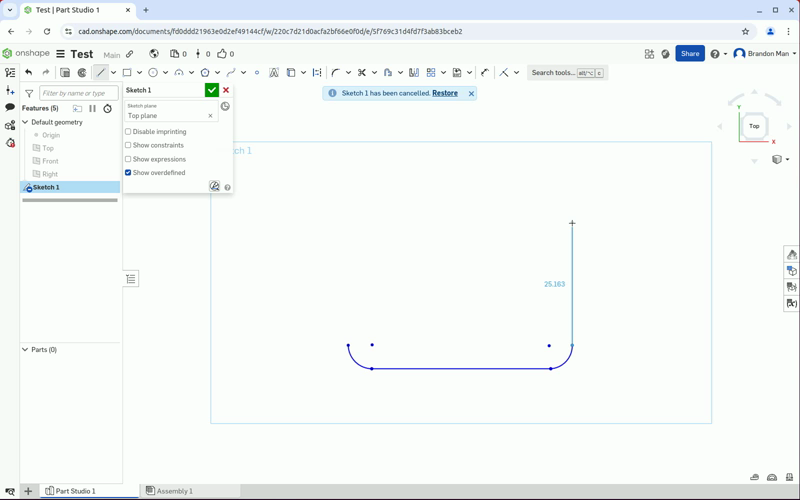
click(572, 222)
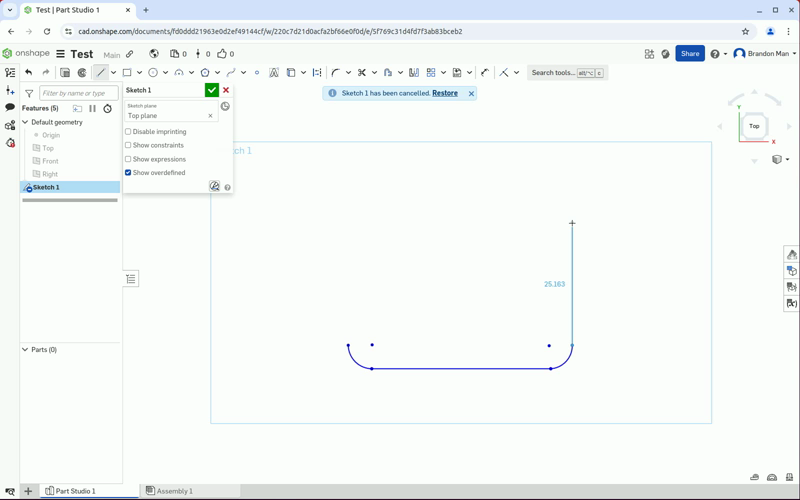
key_up(shift)
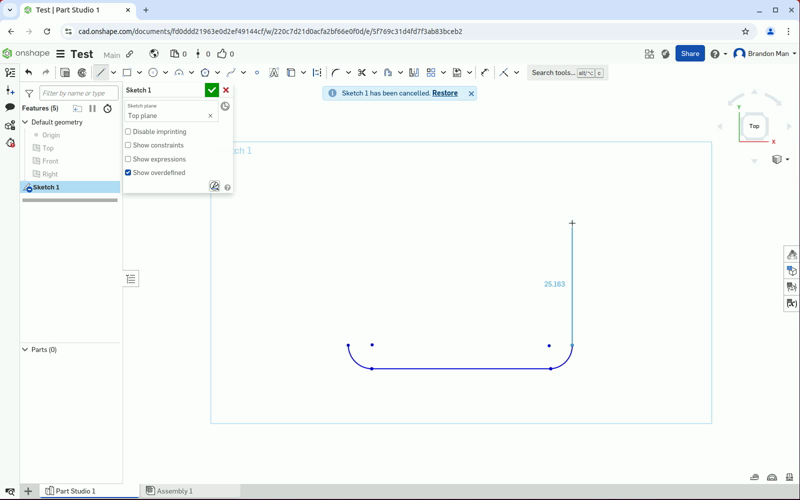
key(esc)
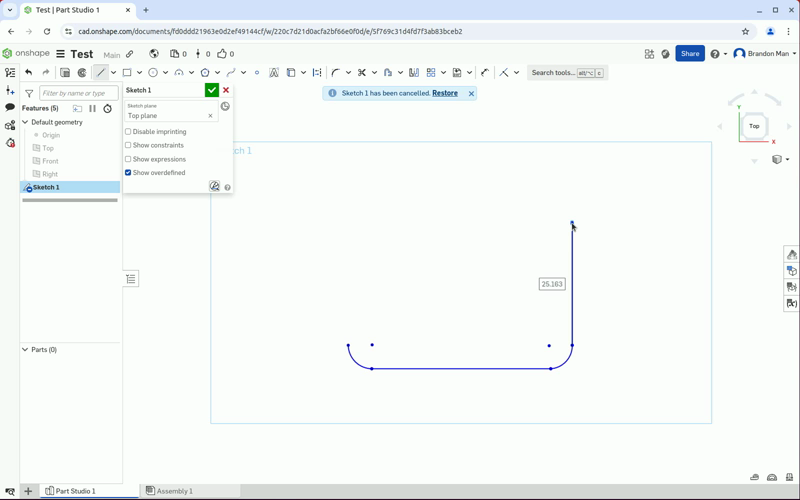
key(a)
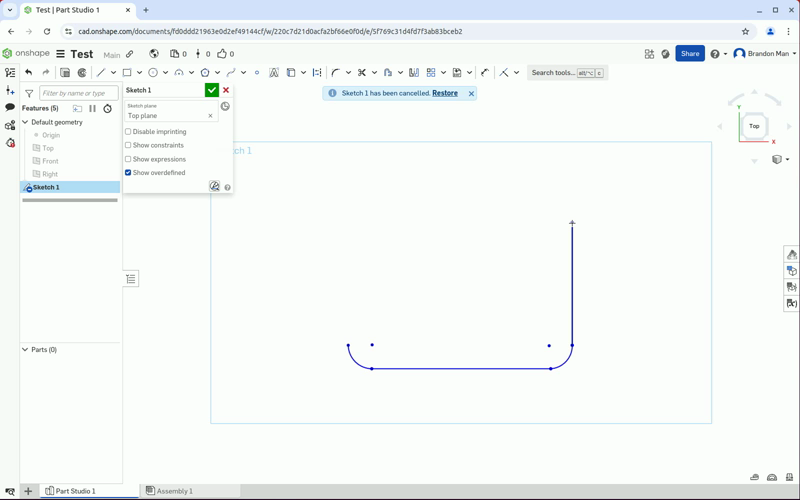
mouse_move(572, 222)
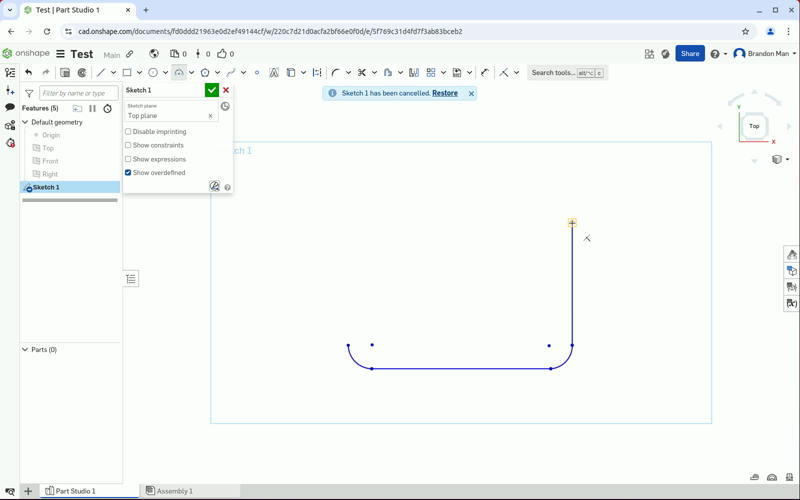
click(572, 222)
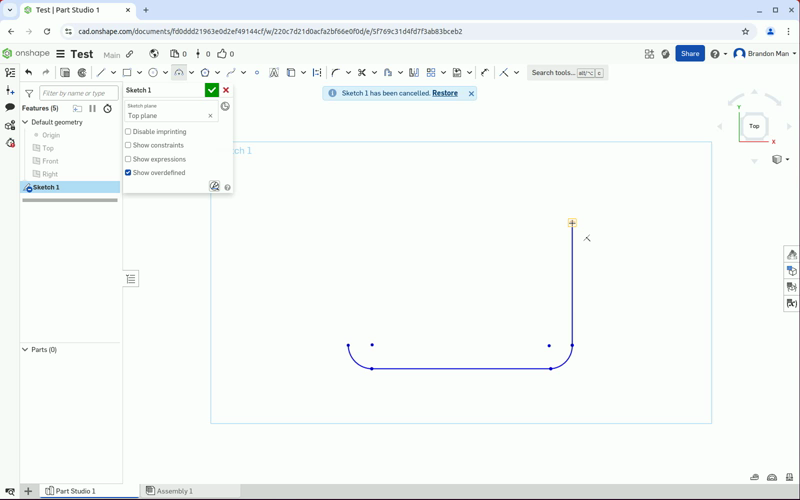
key_down(shift)
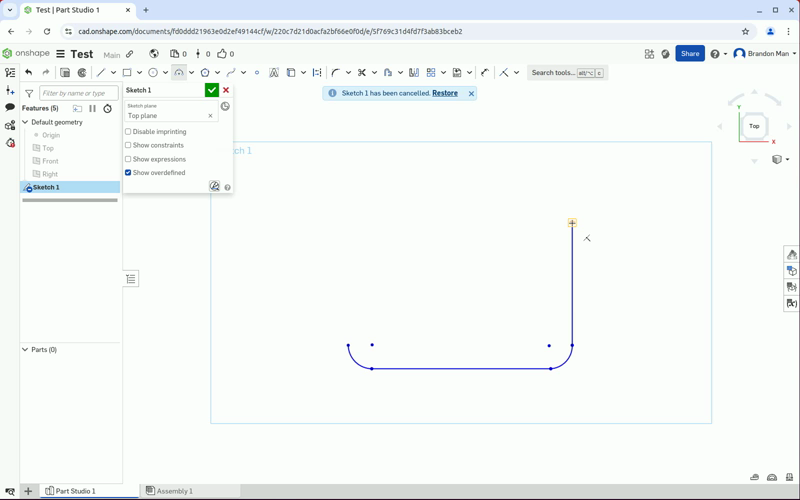
mouse_move(550, 198)
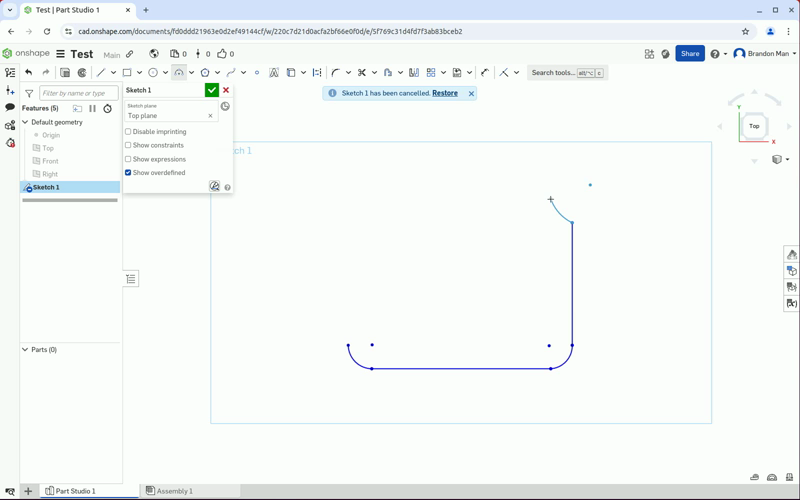
click(550, 198)
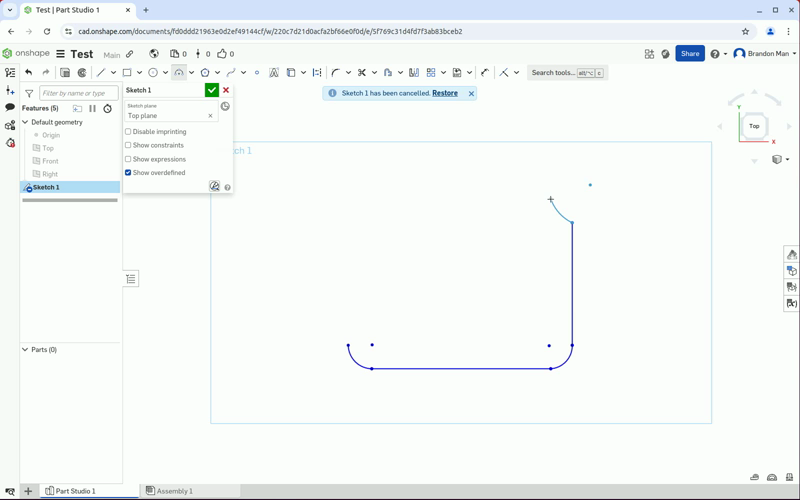
mouse_move(566, 206)
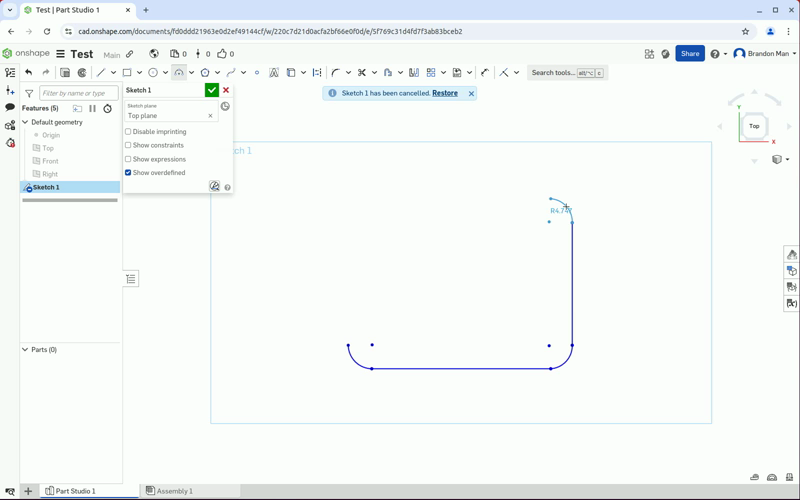
click(566, 206)
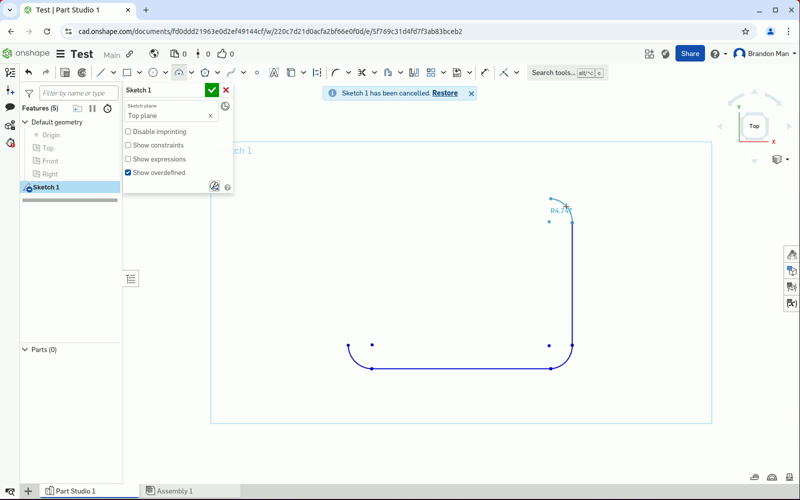
key_up(shift)
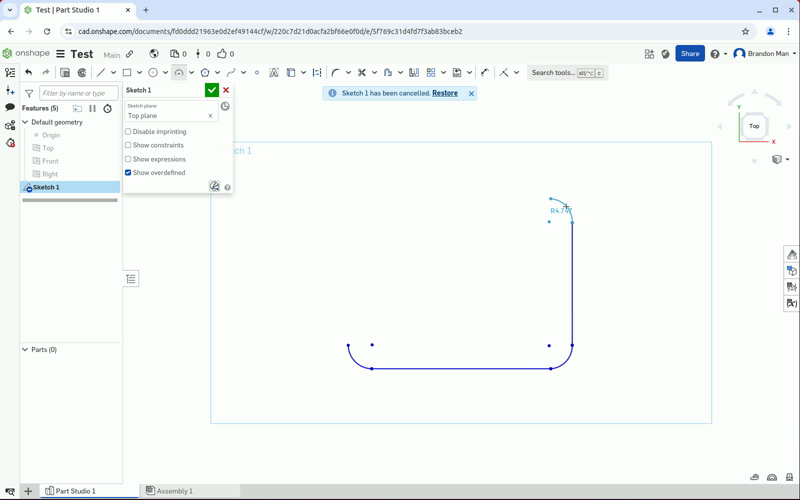
key(esc)
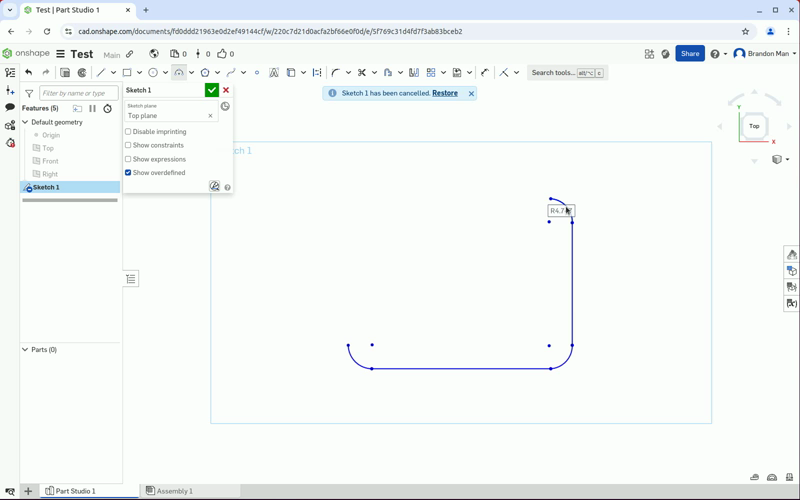
key(l)
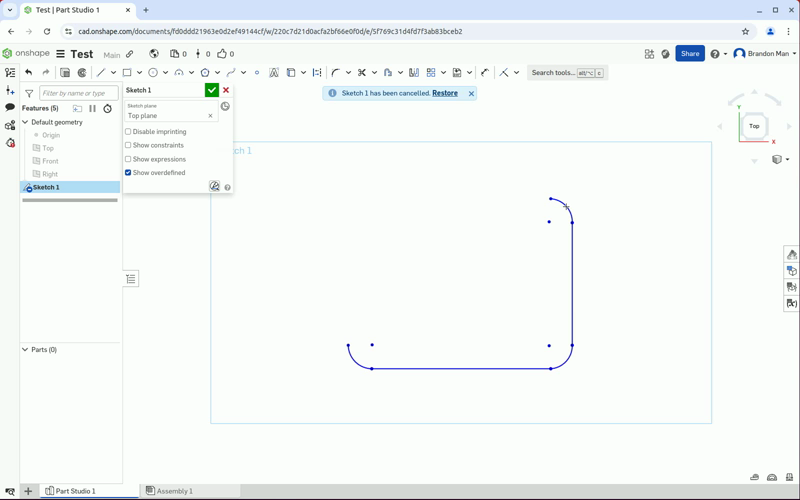
mouse_move(550, 198)
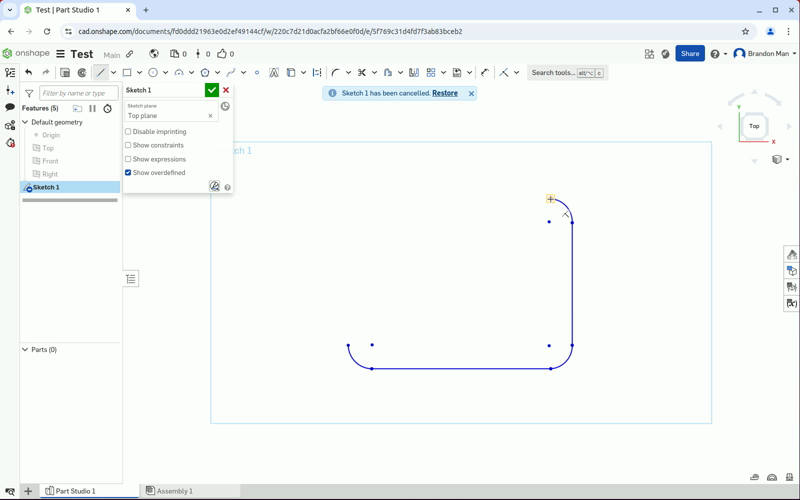
click(550, 198)
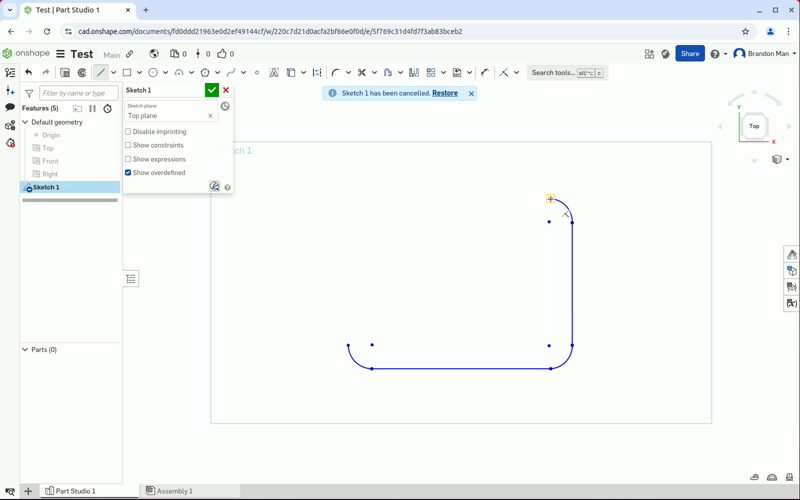
key_down(shift)
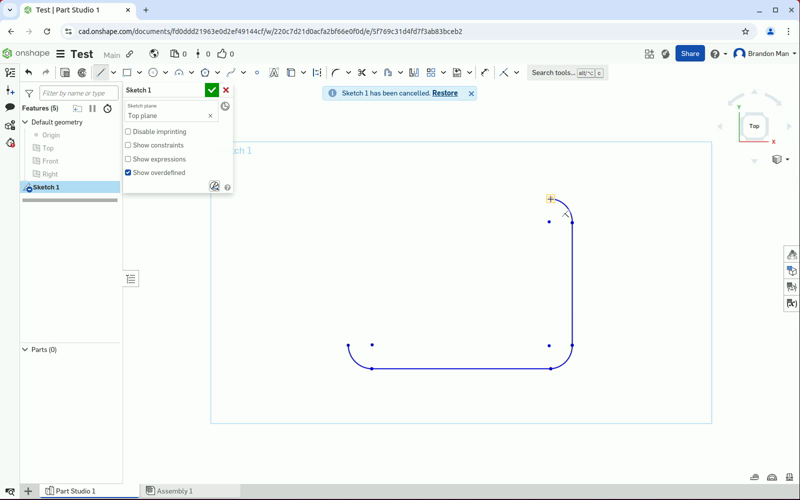
mouse_move(371, 198)
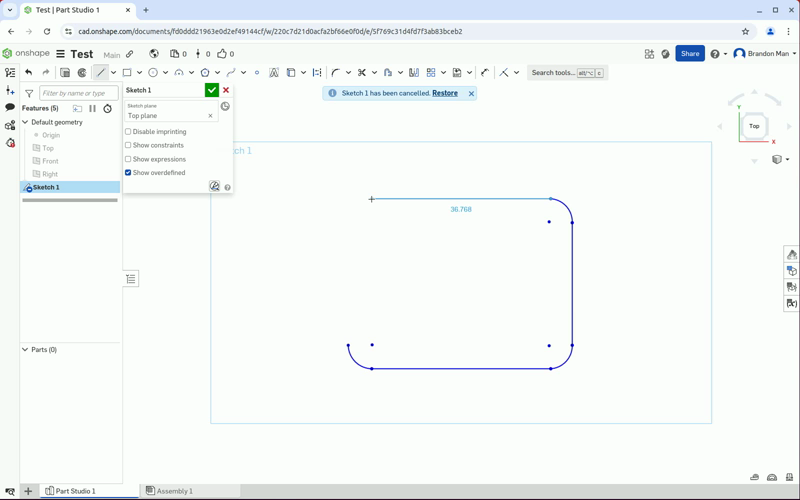
click(371, 198)
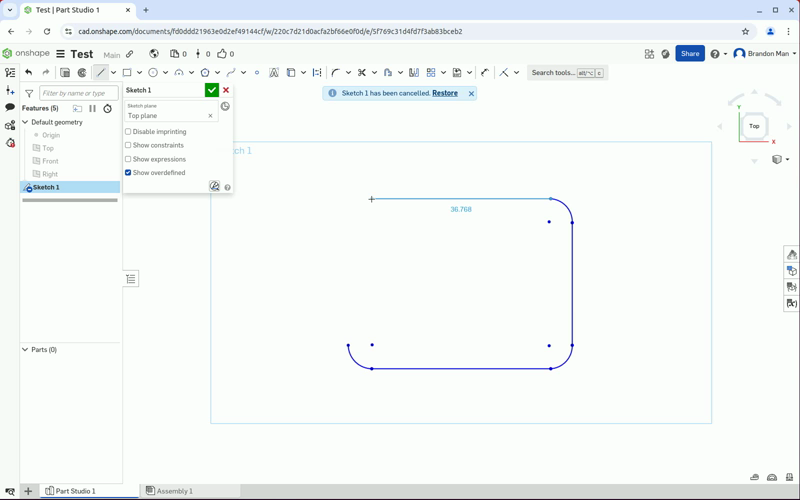
key_up(shift)
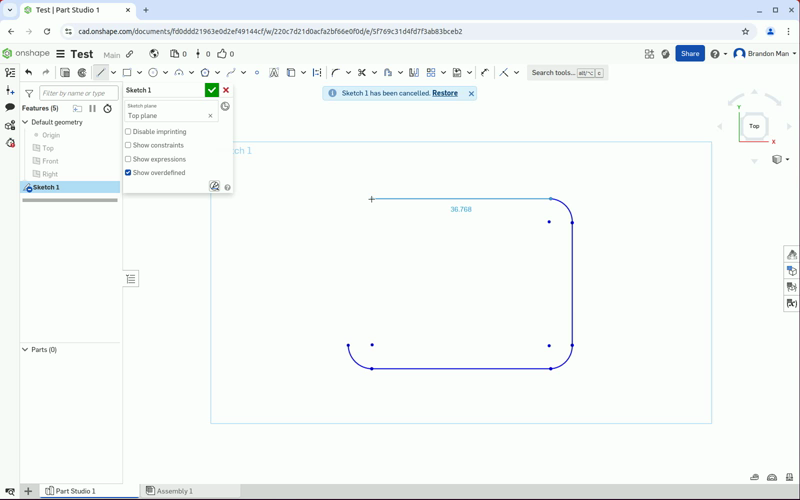
key(esc)
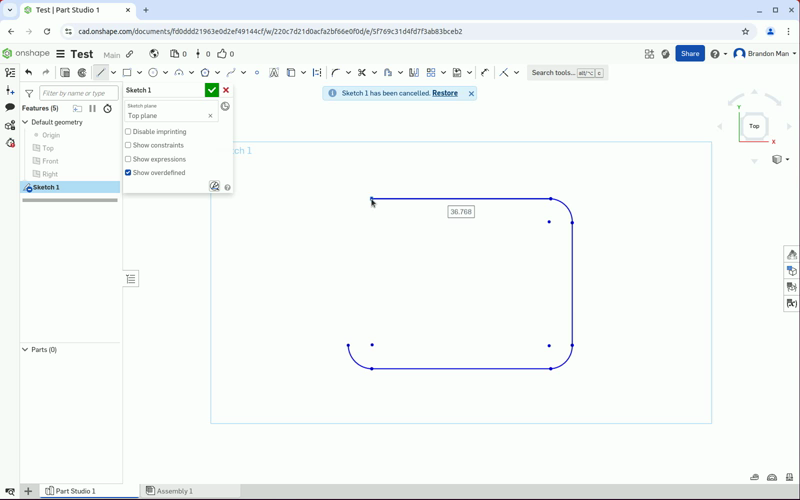
key(a)
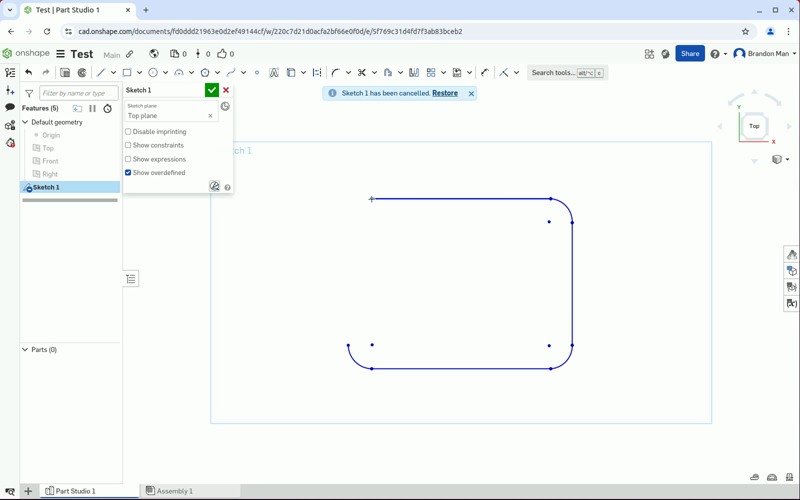
mouse_move(371, 198)
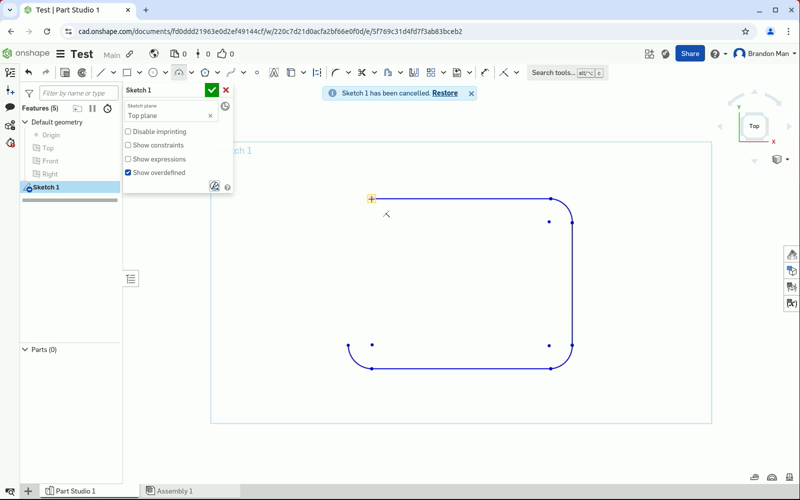
click(371, 198)
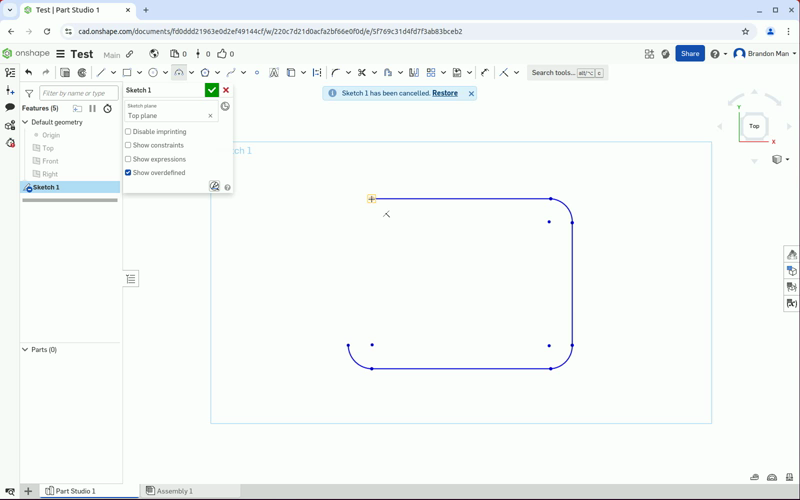
key_down(shift)
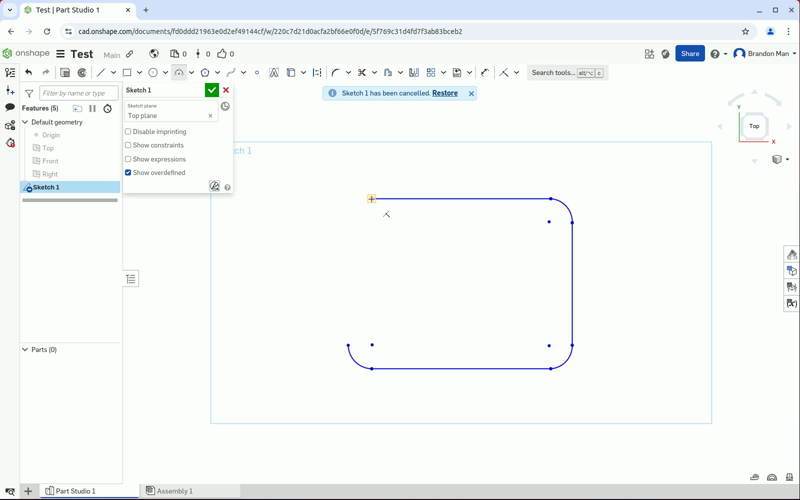
mouse_move(348, 222)
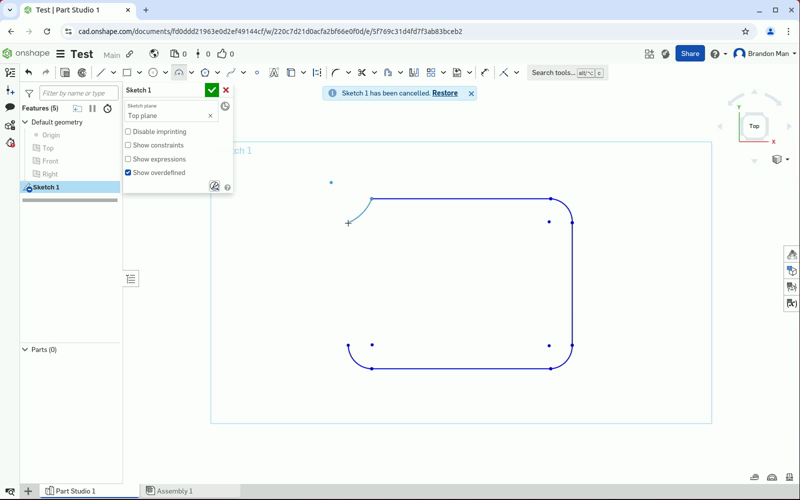
click(348, 222)
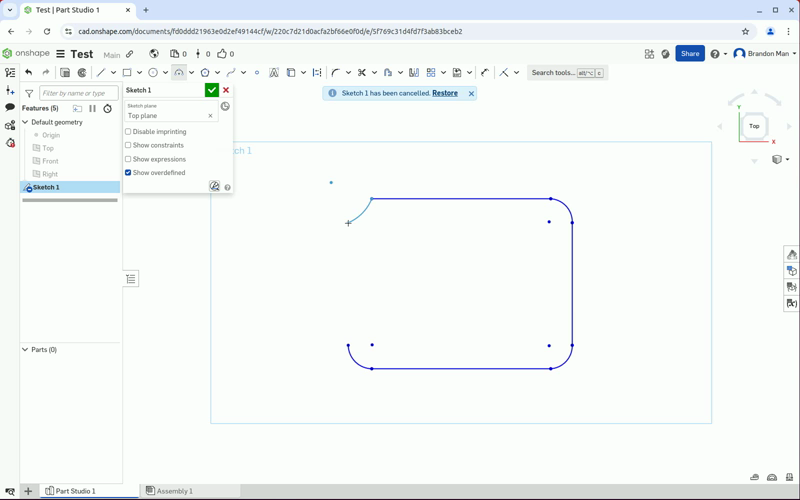
mouse_move(355, 205)
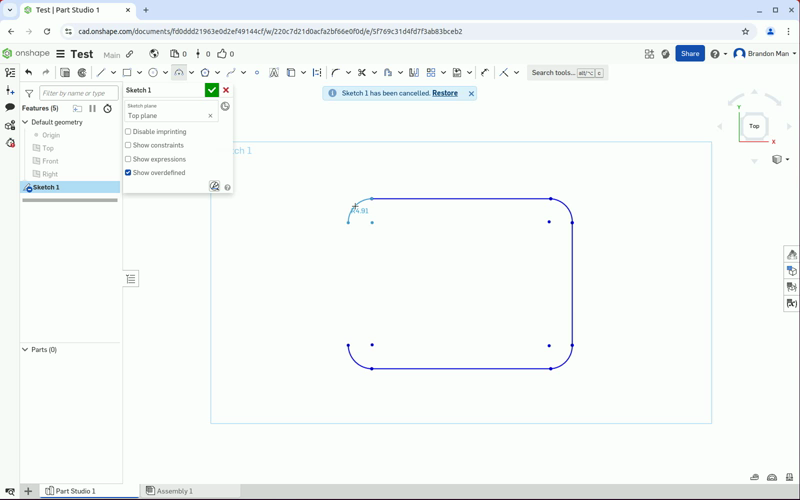
click(355, 205)
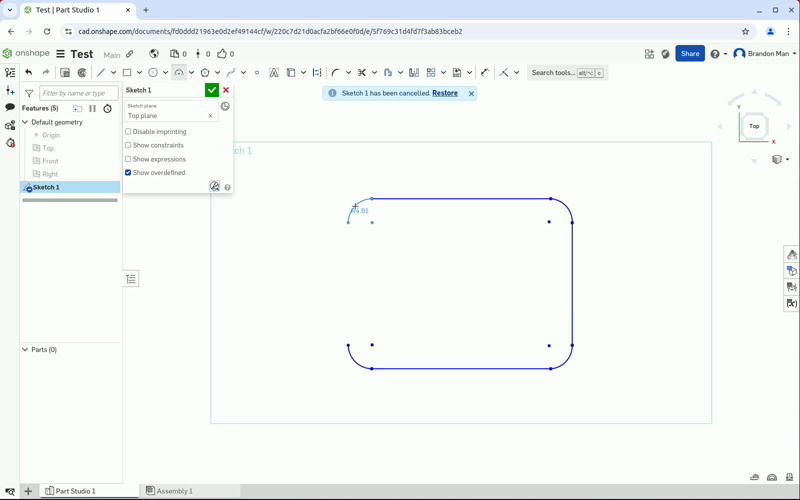
key_up(shift)
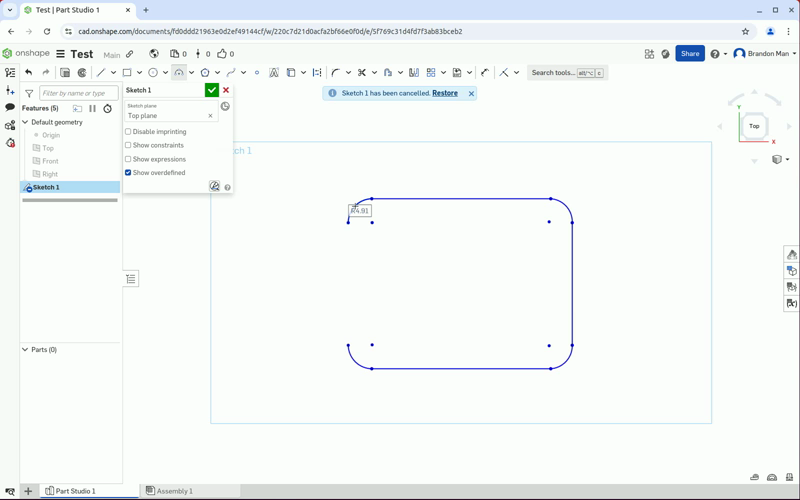
key(esc)
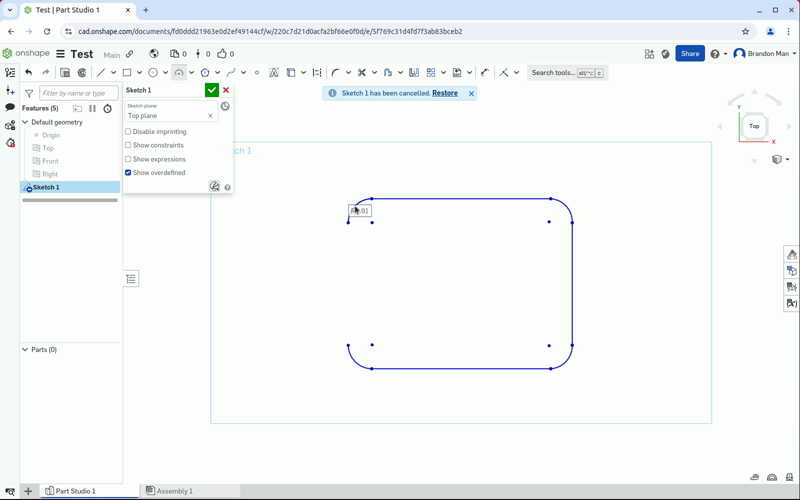
key(l)
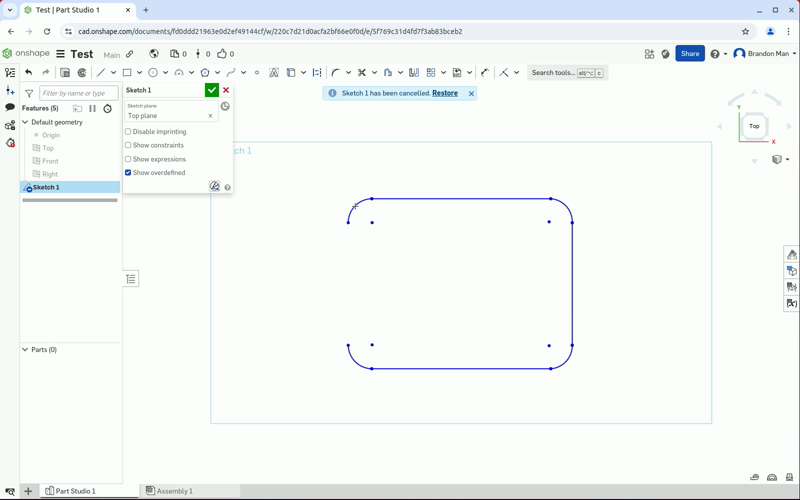
mouse_move(348, 222)
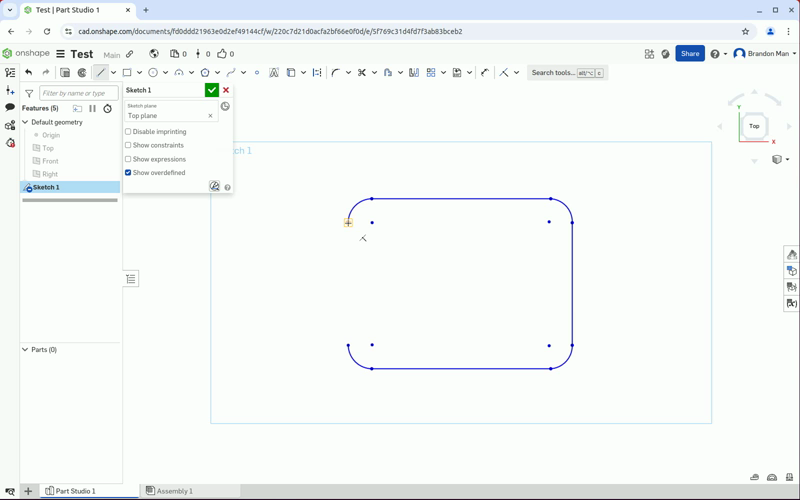
click(348, 222)
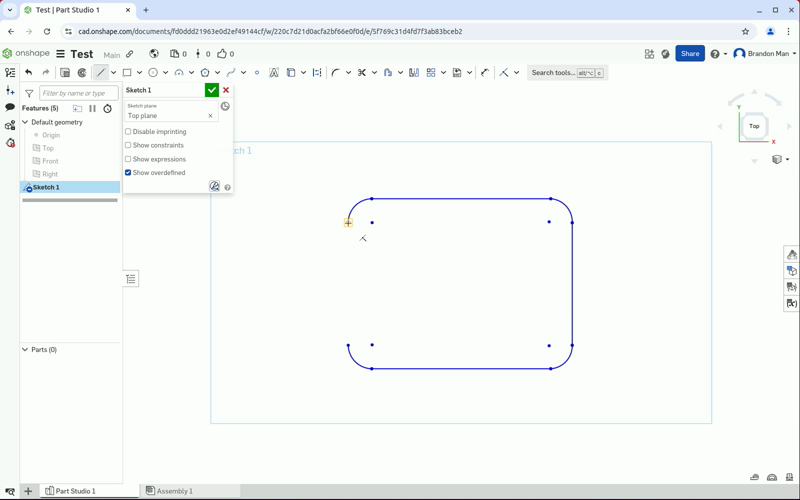
key_down(shift)
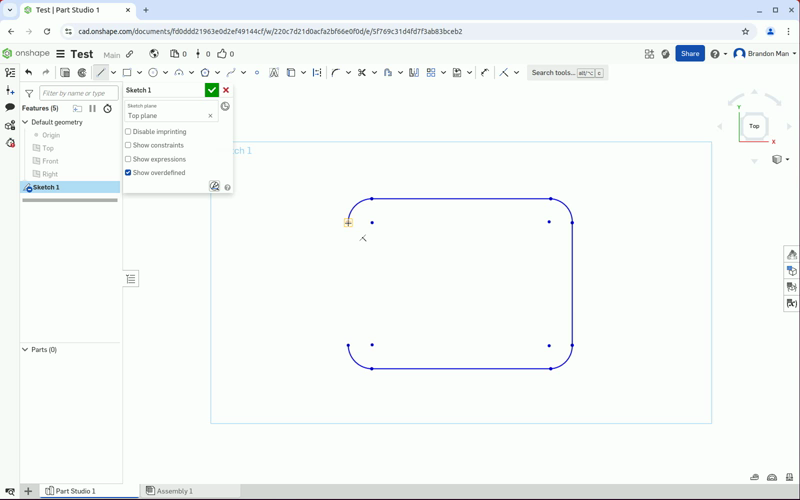
mouse_move(348, 345)
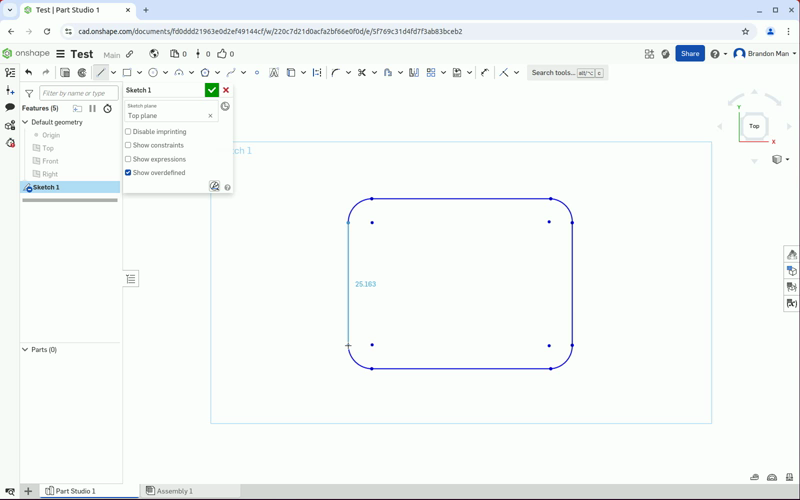
key_up(shift)
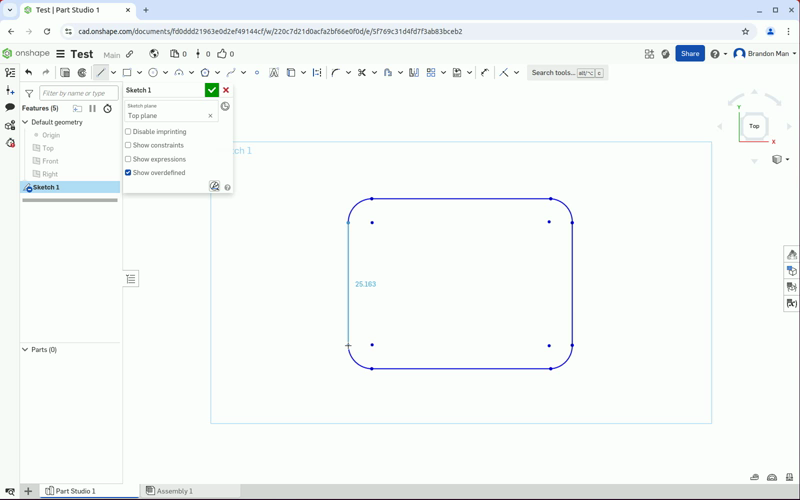
click(348, 345)
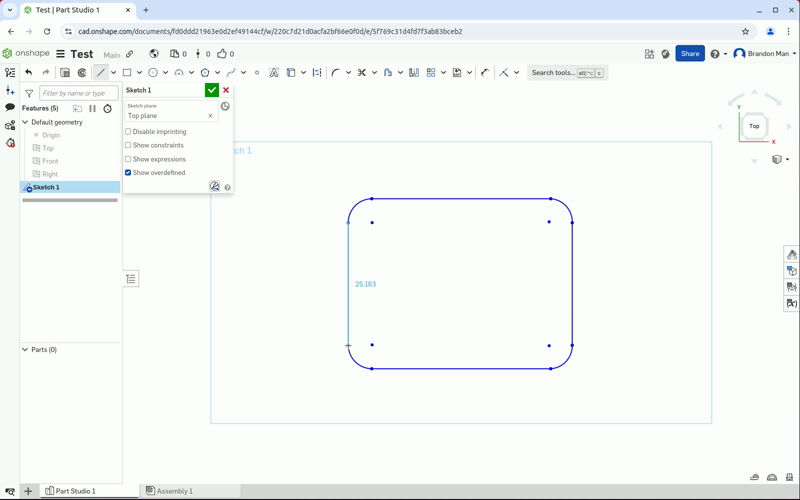
key(esc)
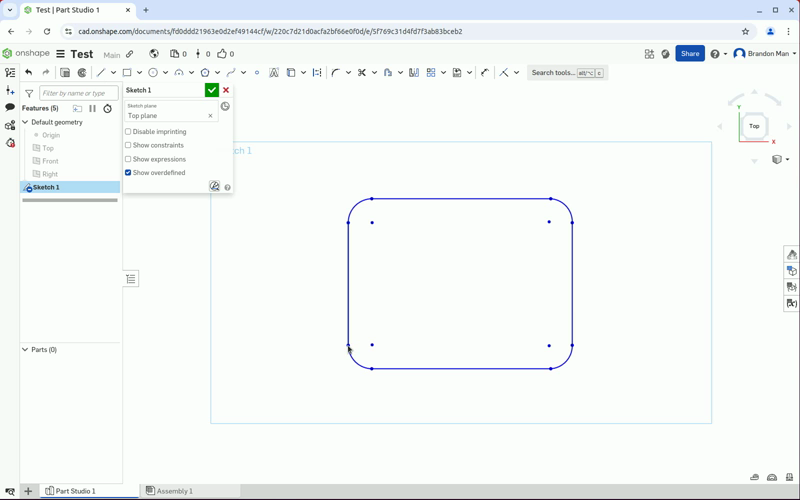
mouse_move(447, 244)
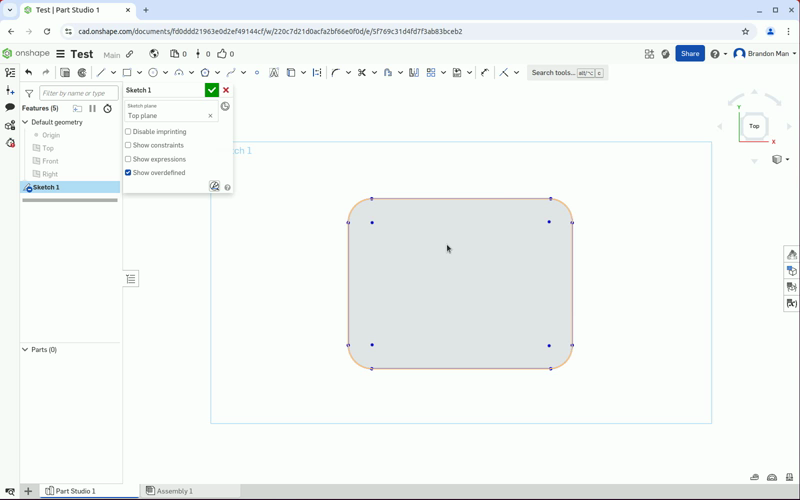
click(447, 244)
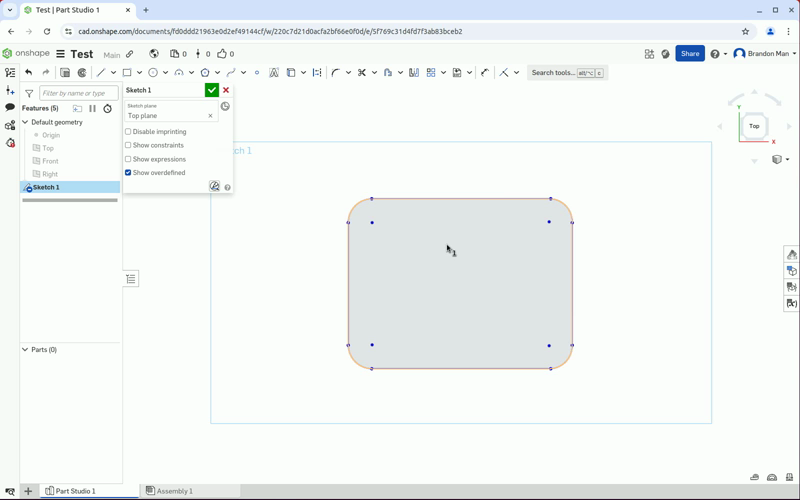
mouse_move(73, 352)
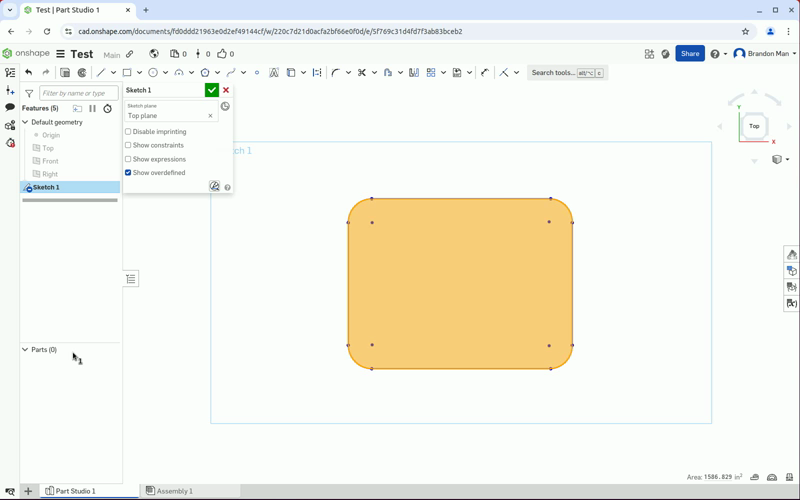
key(shift+y)
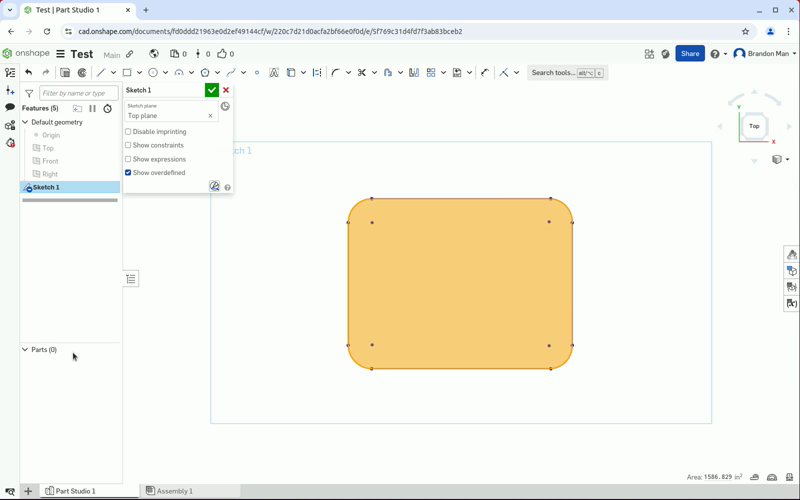
key(shift+e)
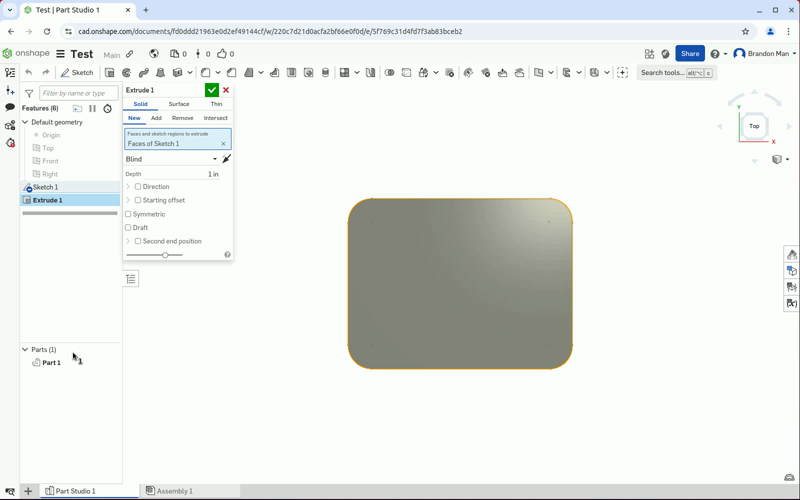
mouse_move(143, 106)
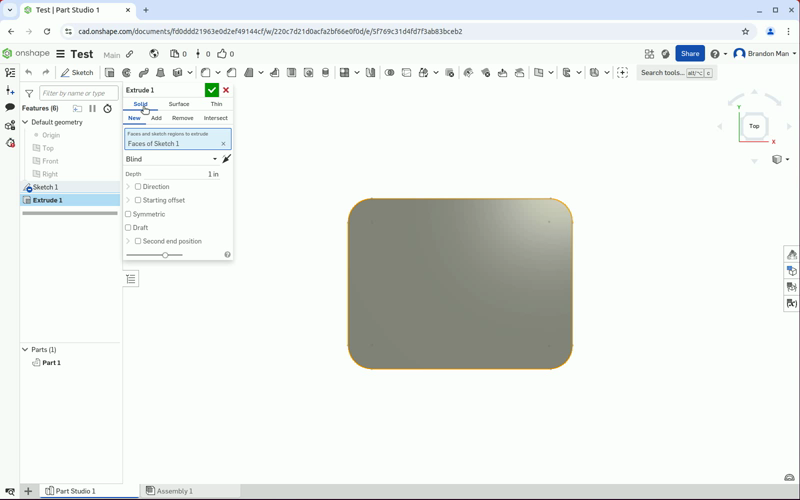
click(143, 106)
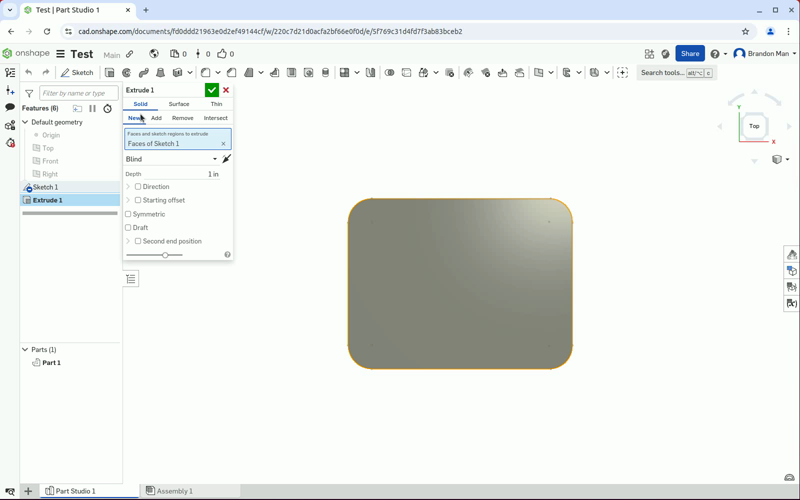
mouse_move(137, 120)
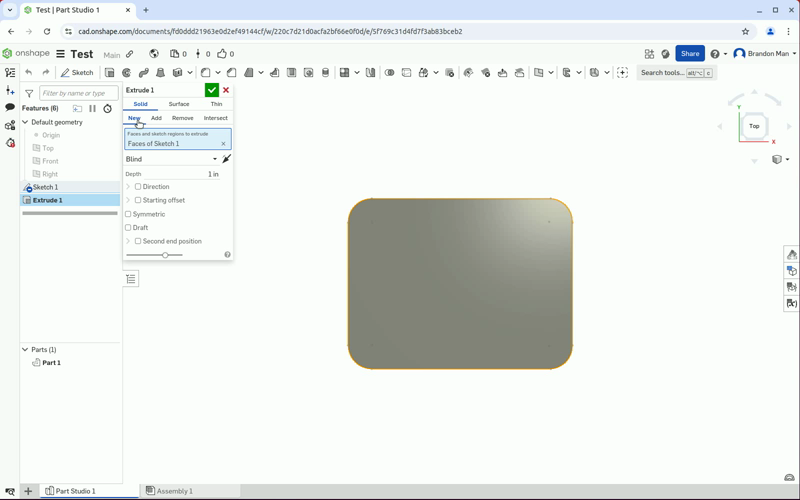
click(137, 120)
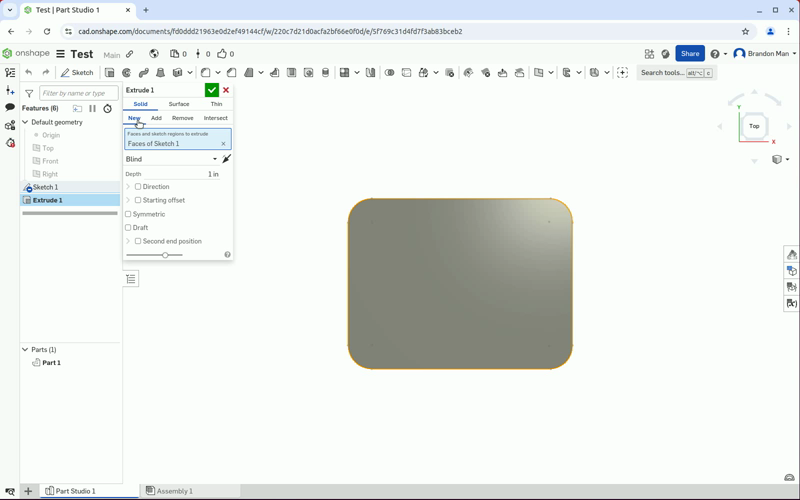
key(tab, 4)
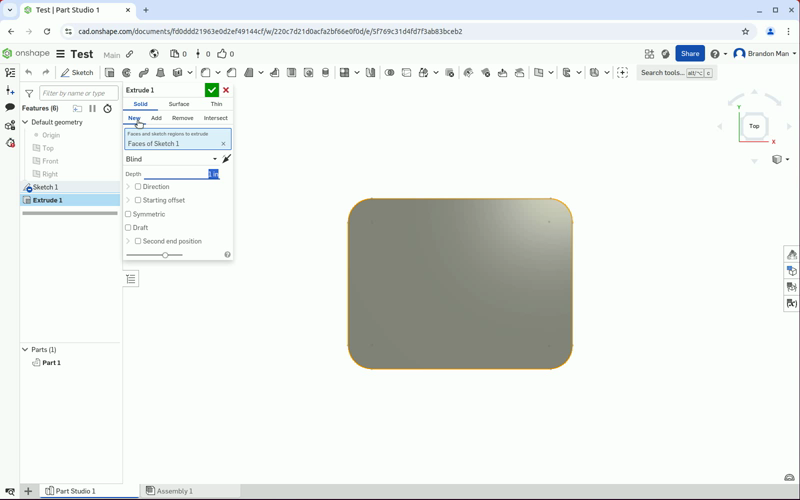
text(1.685)
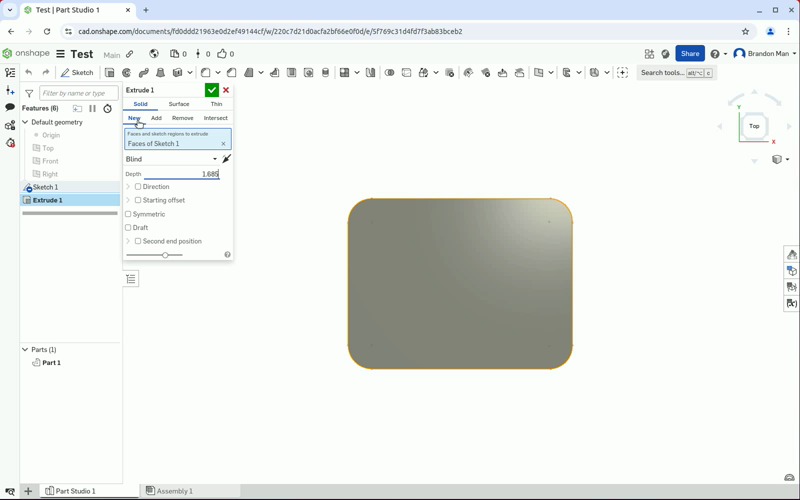
key(enter)
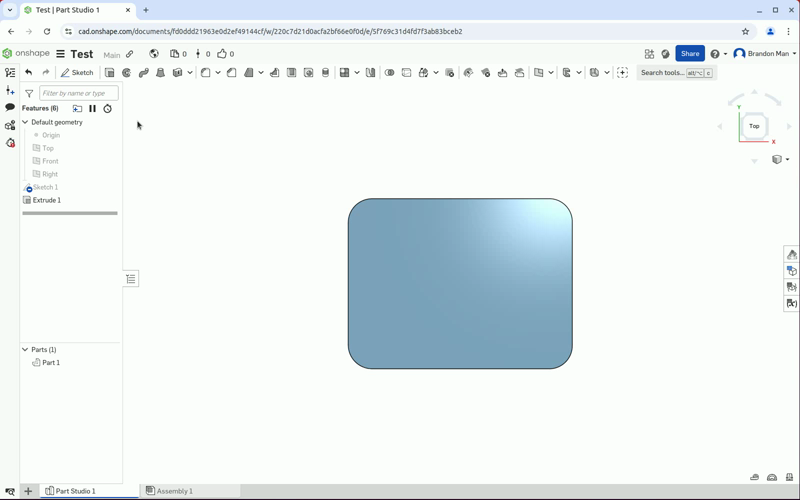
key(shift+h)
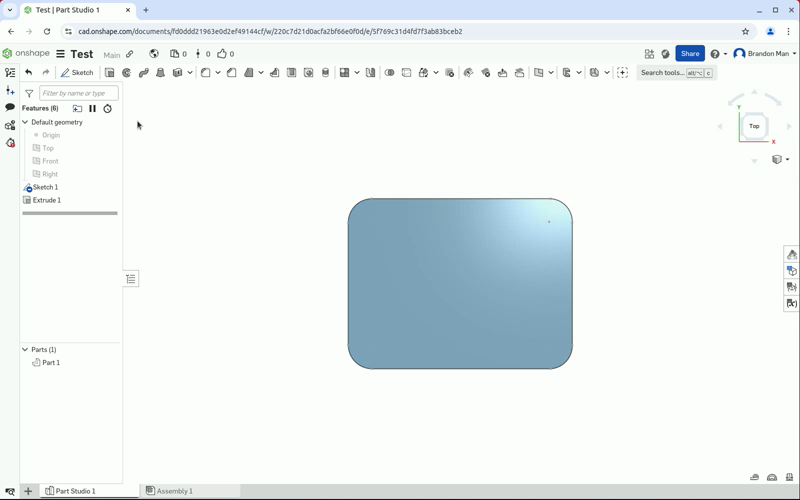
key(shift+h)
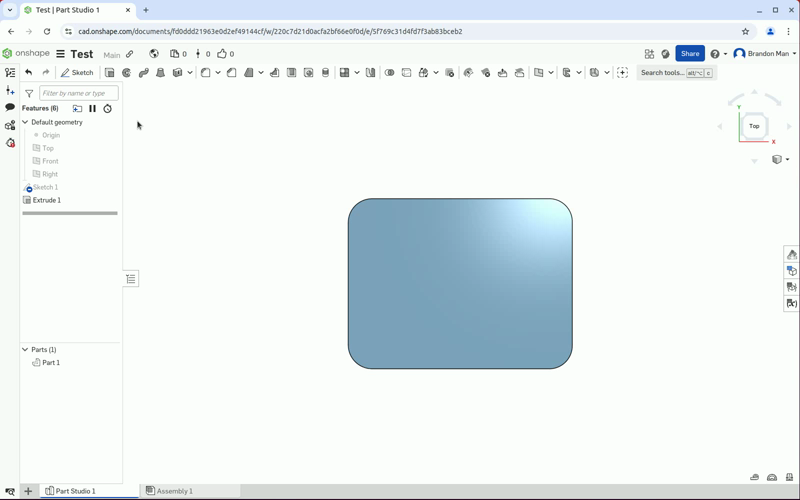
mouse_move(73, 189)
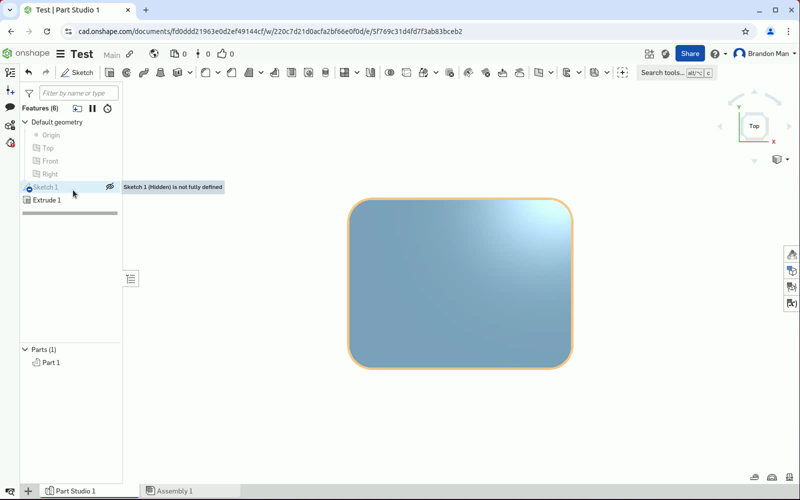
click(73, 189)
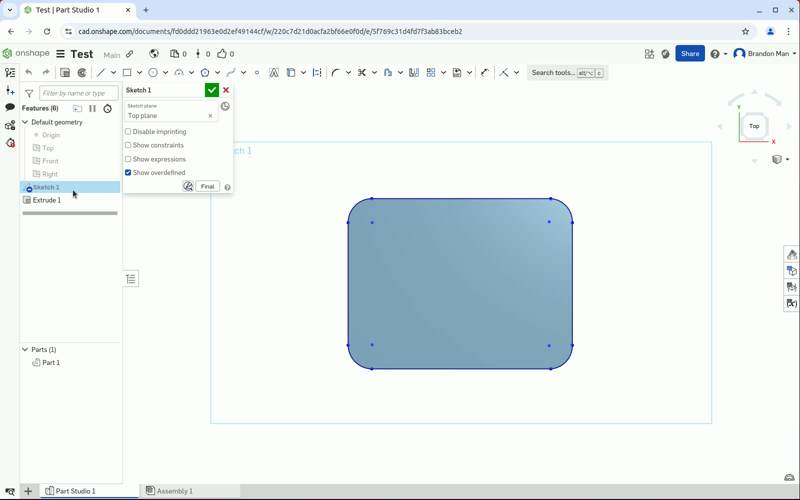
mouse_move(229, 92)
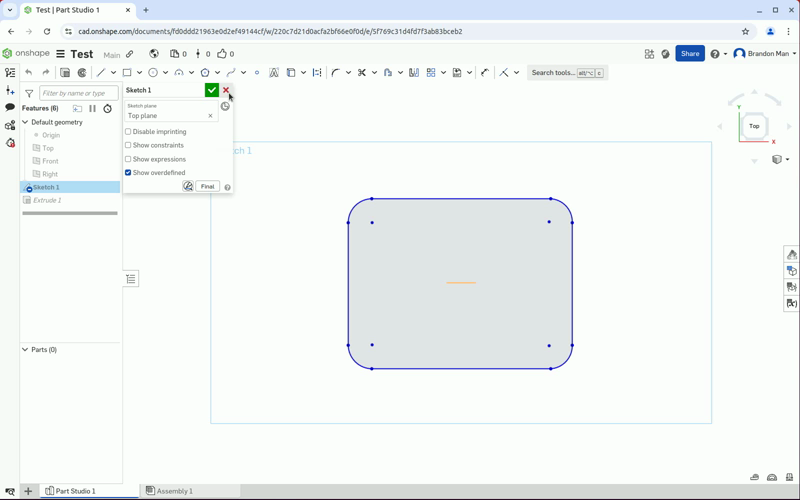
click(229, 92)
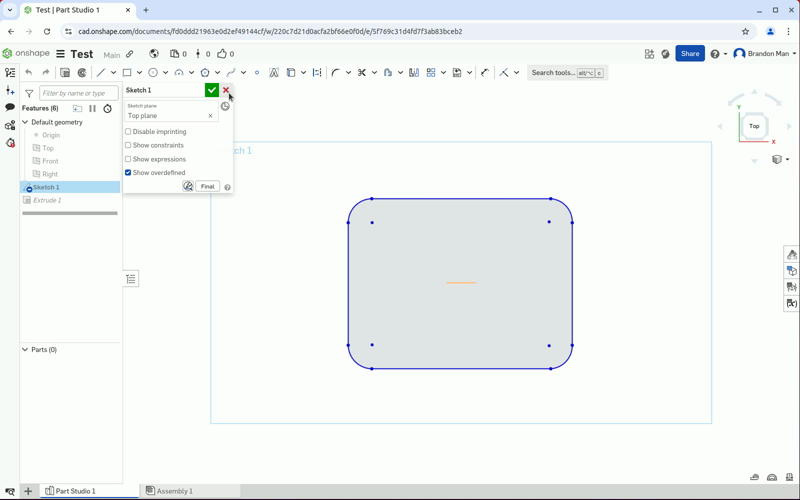
key(shift+s)
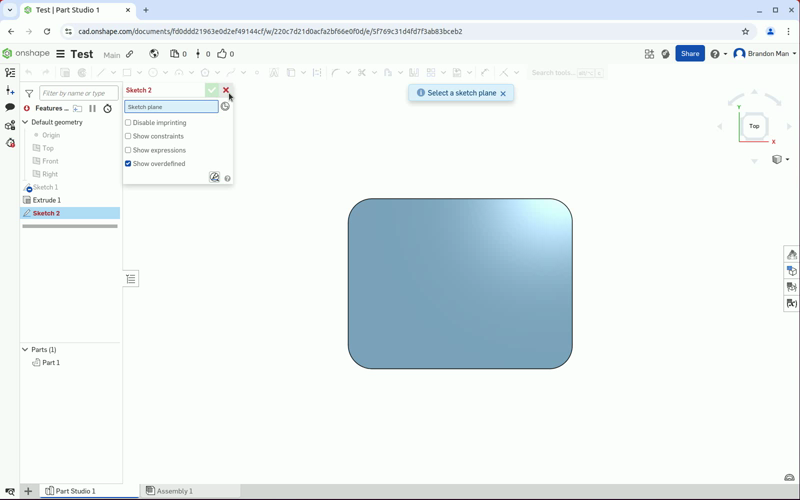
mouse_move(73, 150)
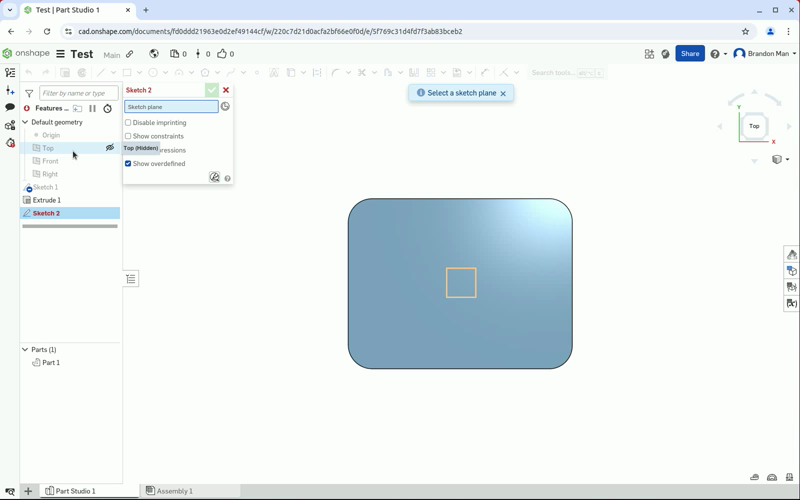
click(73, 150)
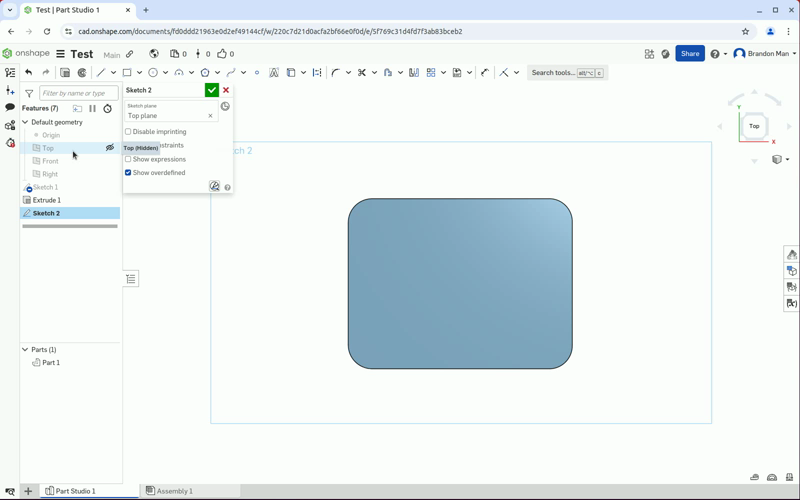
mouse_move(73, 352)
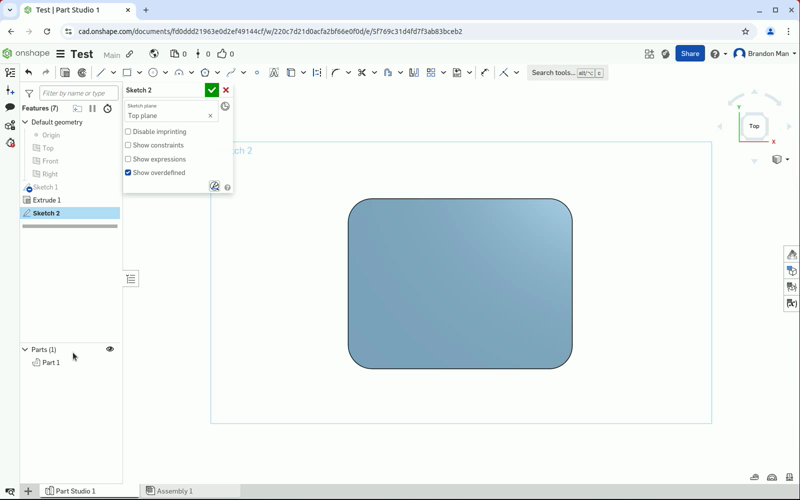
key(y)
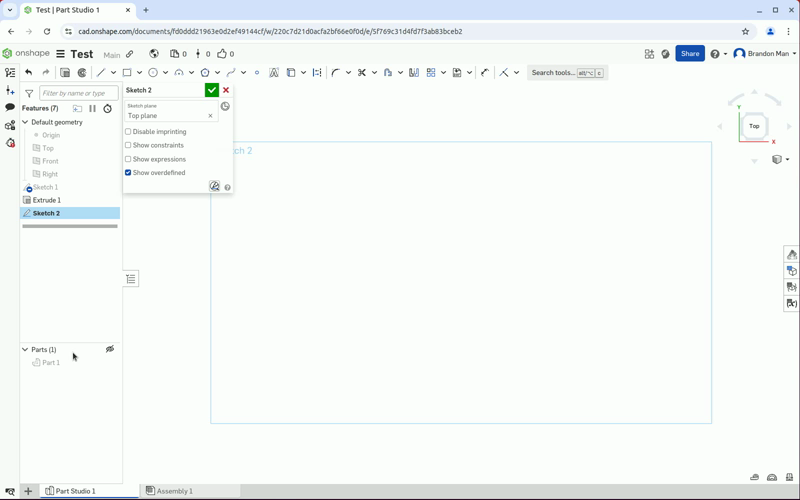
key(a)
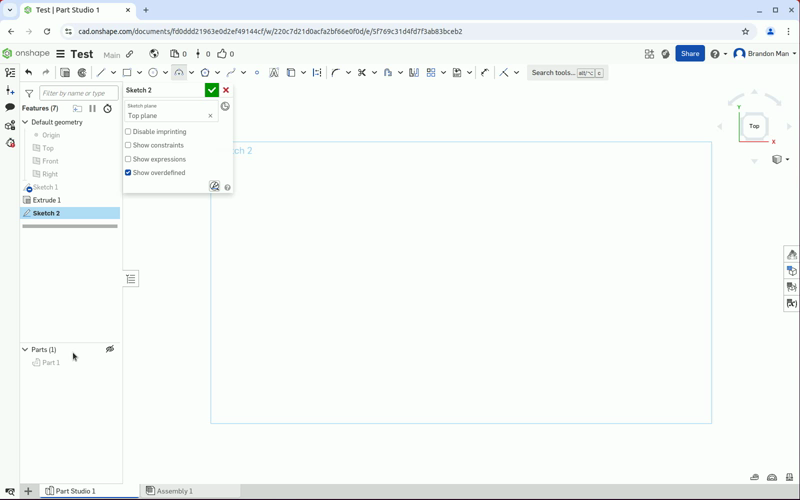
key_down(shift)
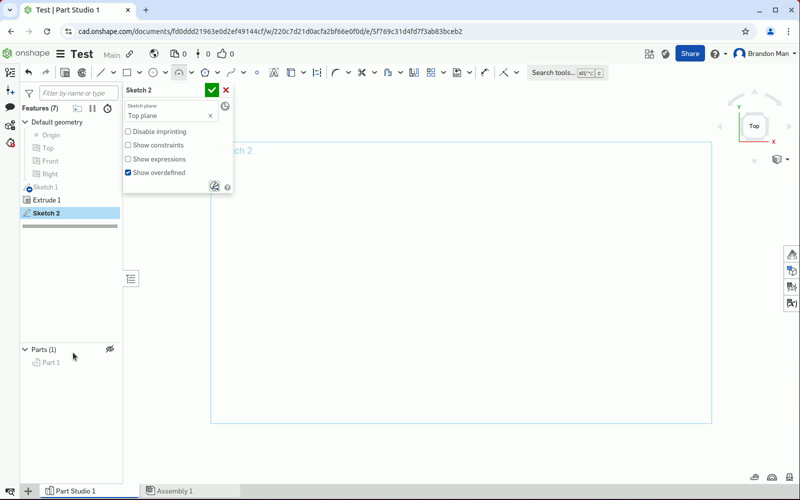
mouse_move(348, 345)
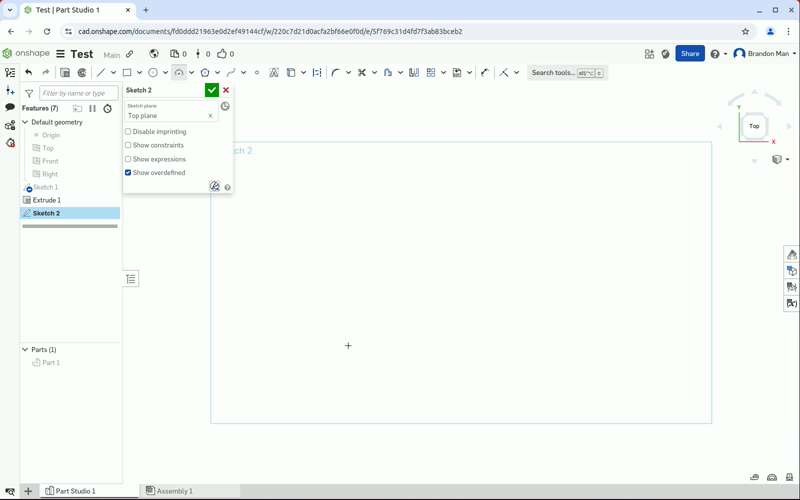
click(348, 345)
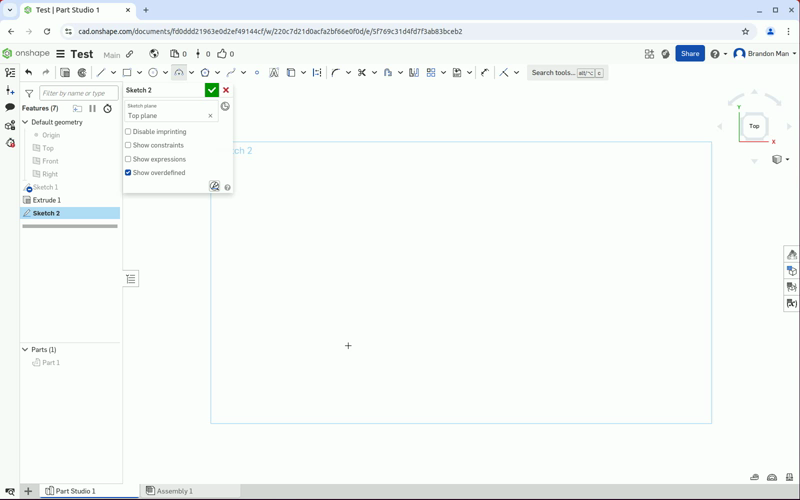
key_up(shift)
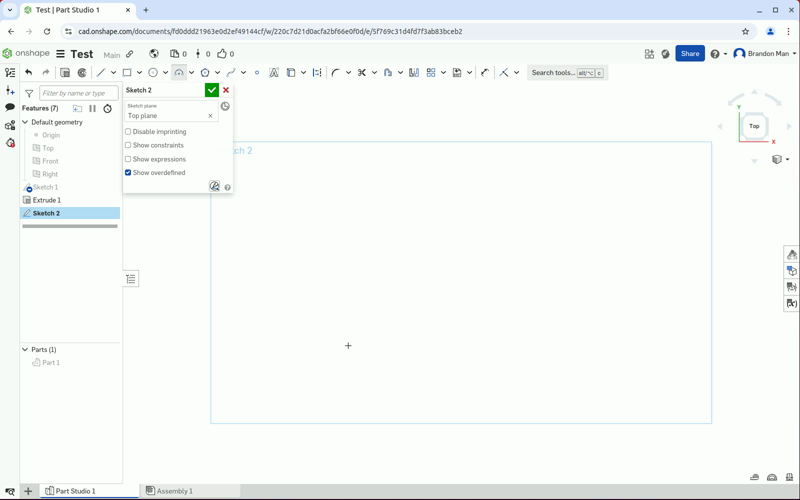
key_down(shift)
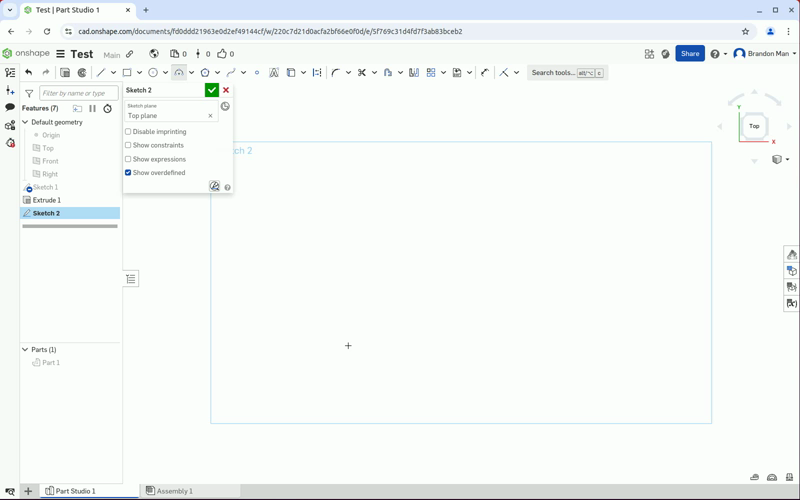
mouse_move(371, 368)
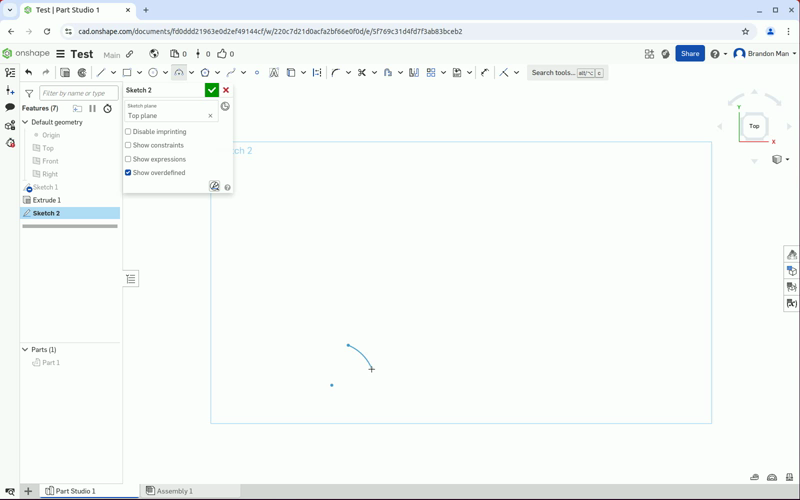
click(371, 368)
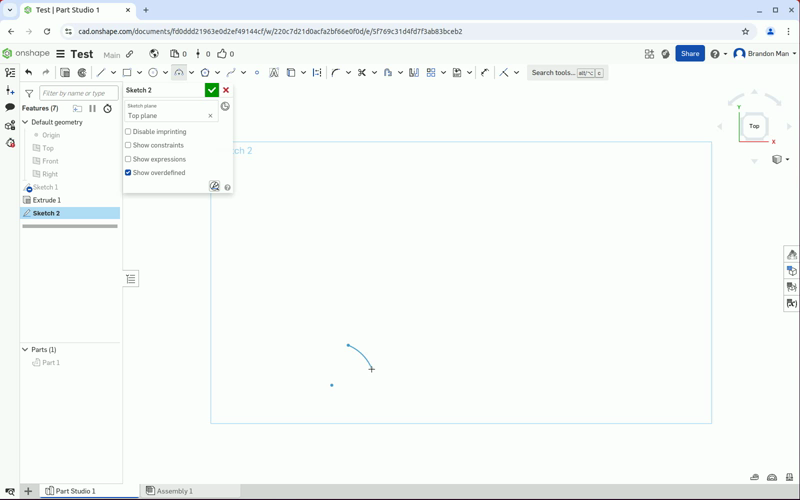
mouse_move(355, 361)
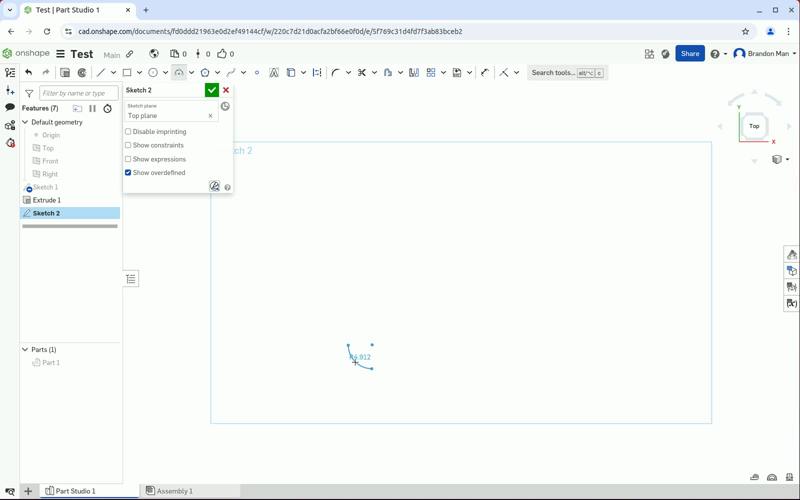
click(355, 361)
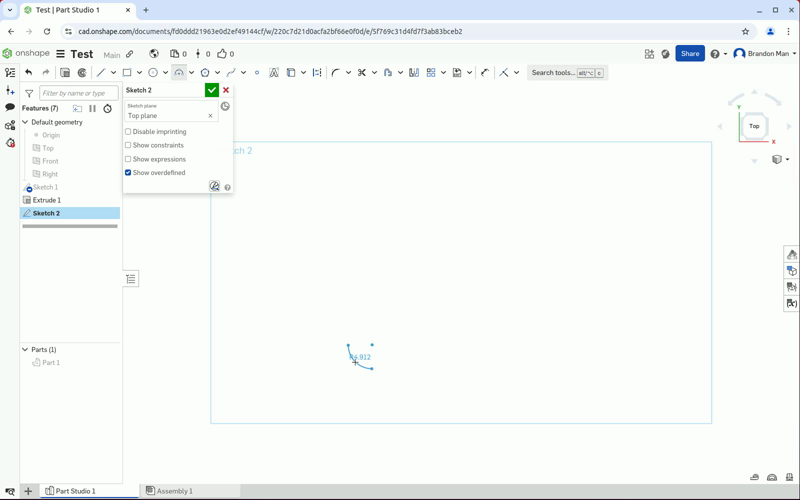
key_up(shift)
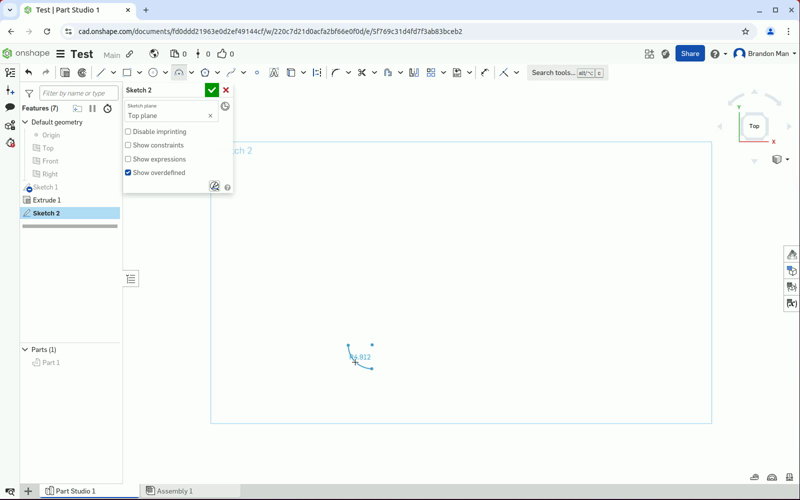
key(esc)
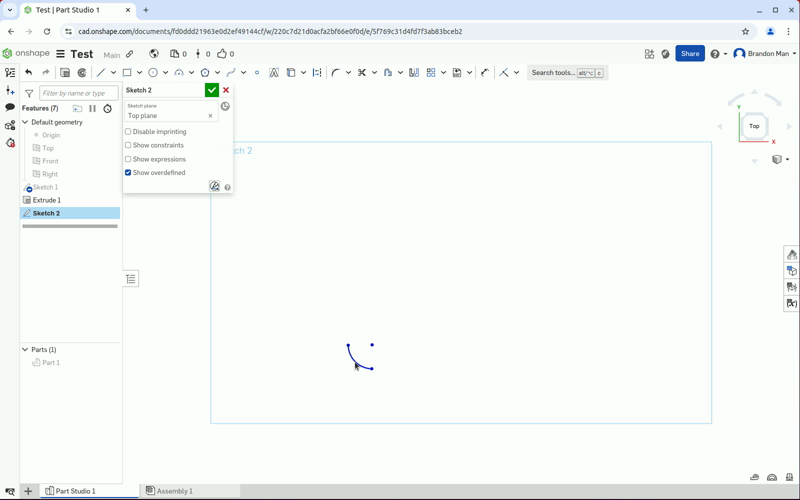
key(l)
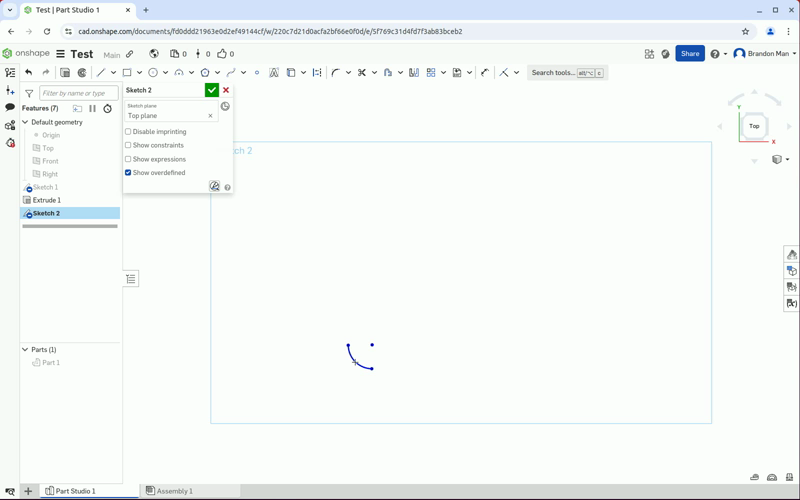
mouse_move(371, 368)
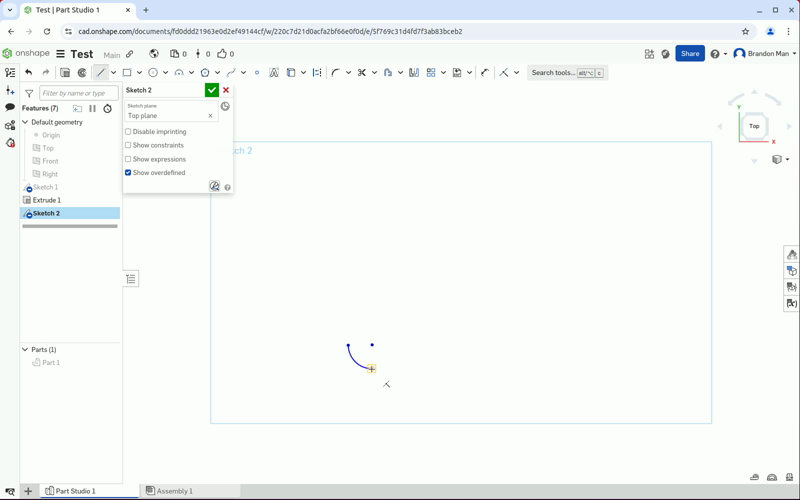
click(371, 368)
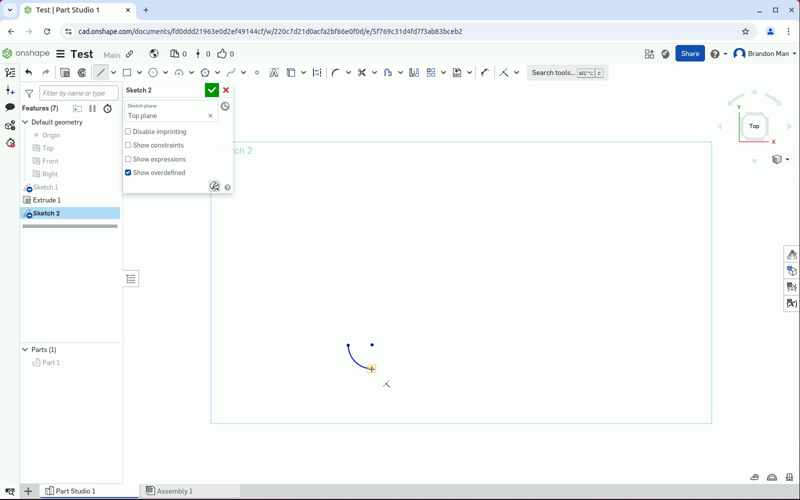
key_down(shift)
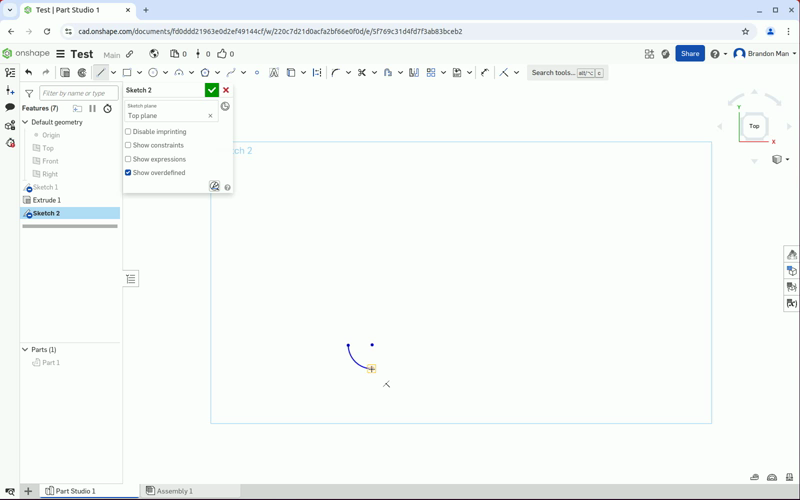
mouse_move(550, 368)
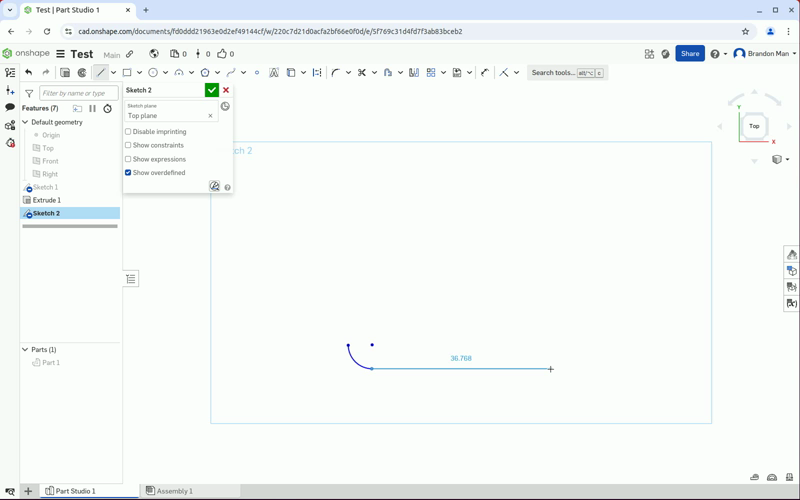
click(550, 368)
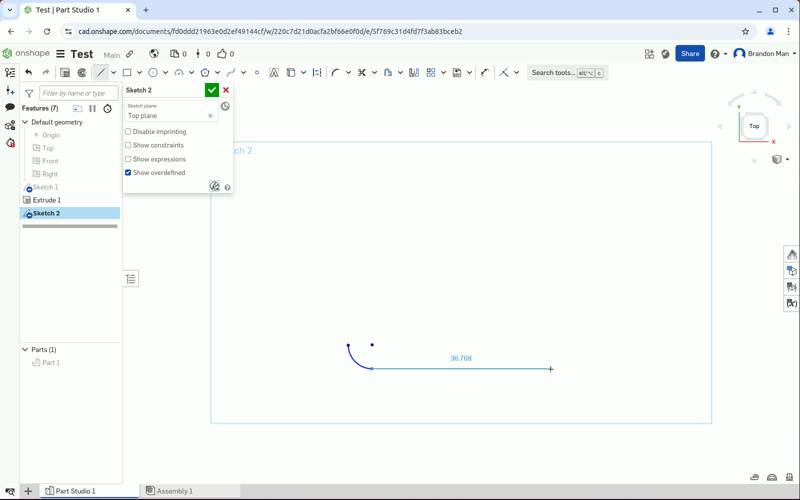
key_up(shift)
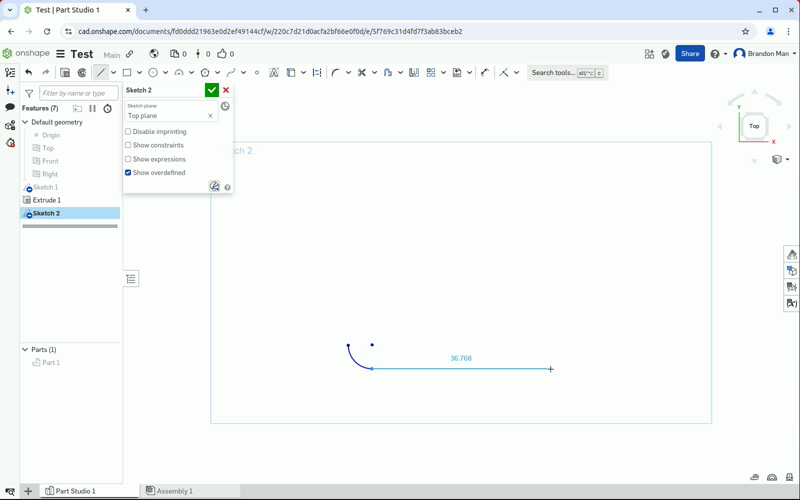
key(esc)
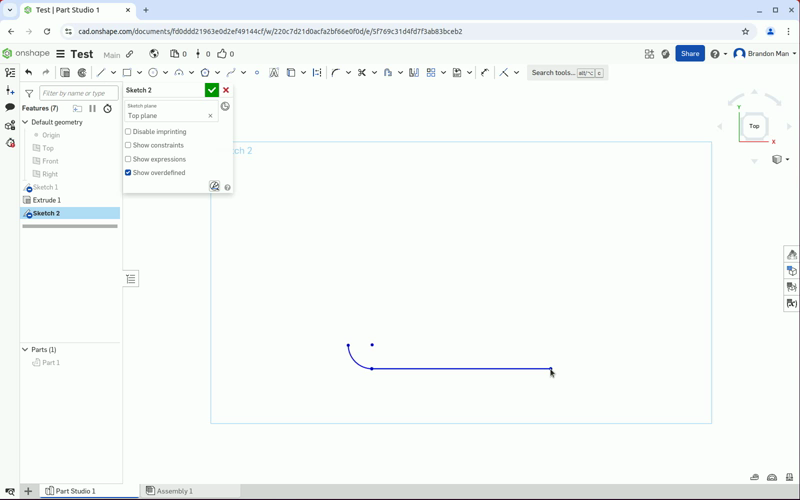
key(a)
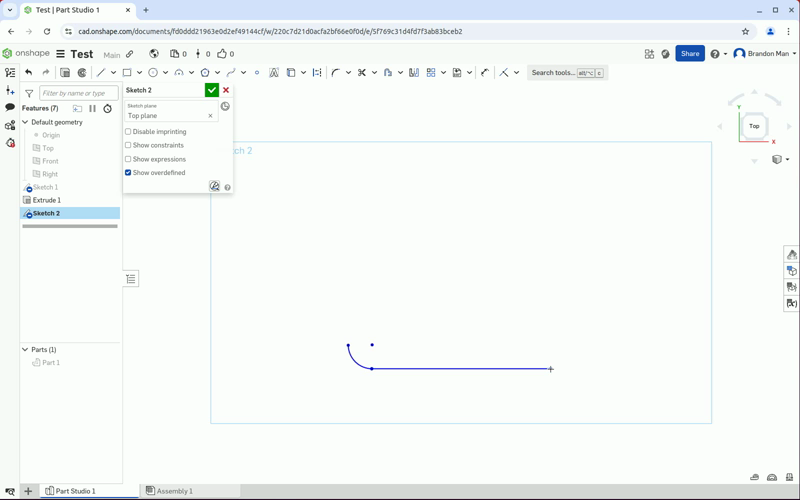
mouse_move(550, 368)
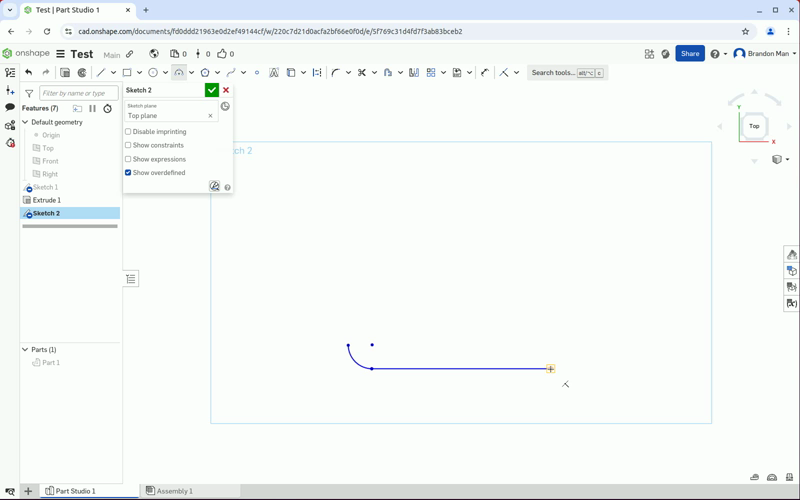
click(550, 368)
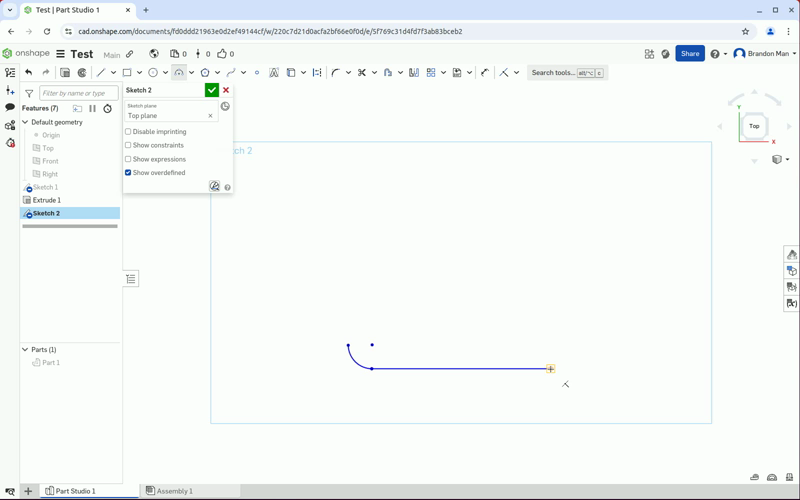
key_down(shift)
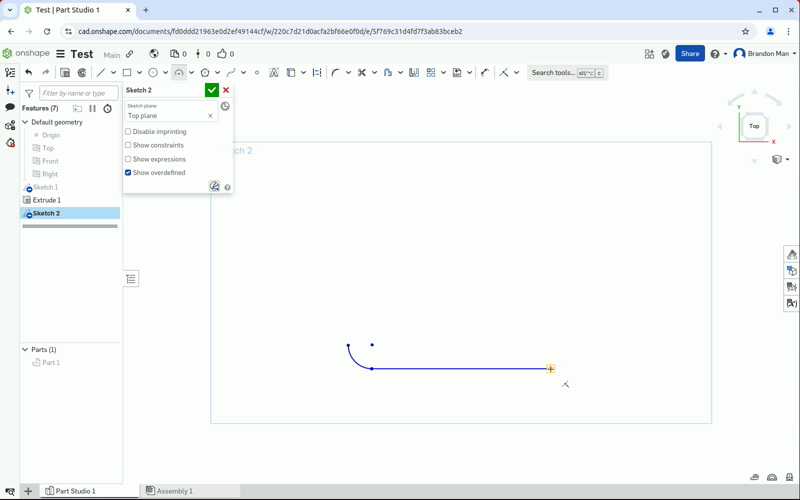
mouse_move(572, 345)
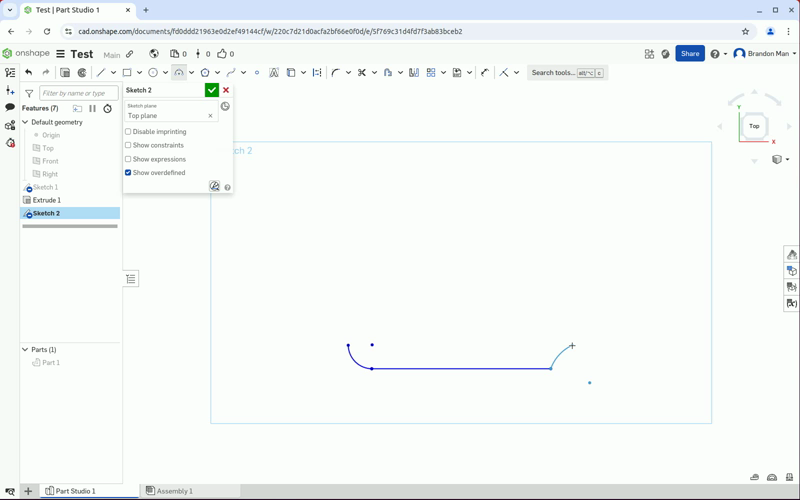
click(572, 345)
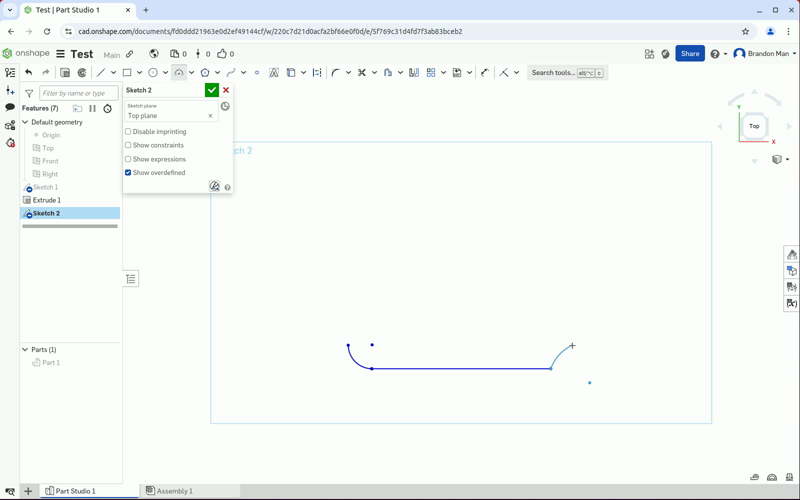
mouse_move(566, 361)
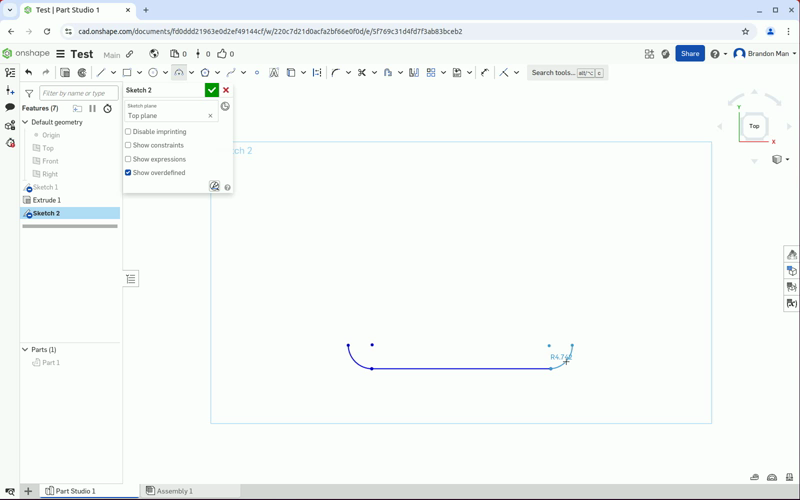
click(566, 361)
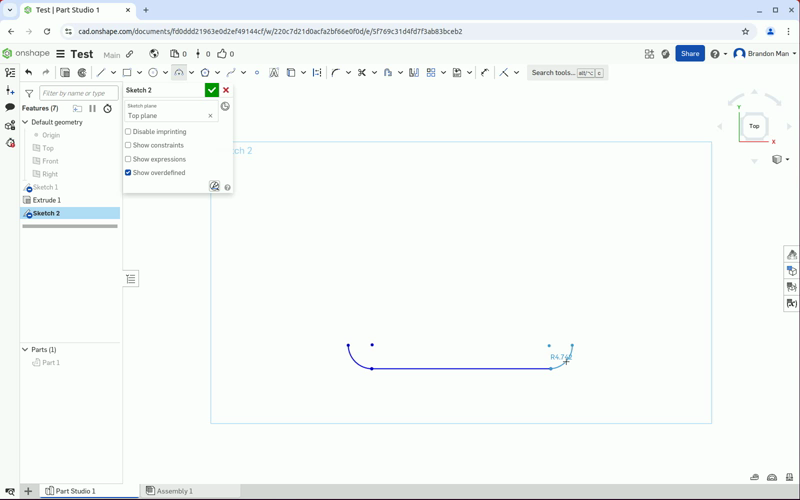
key_up(shift)
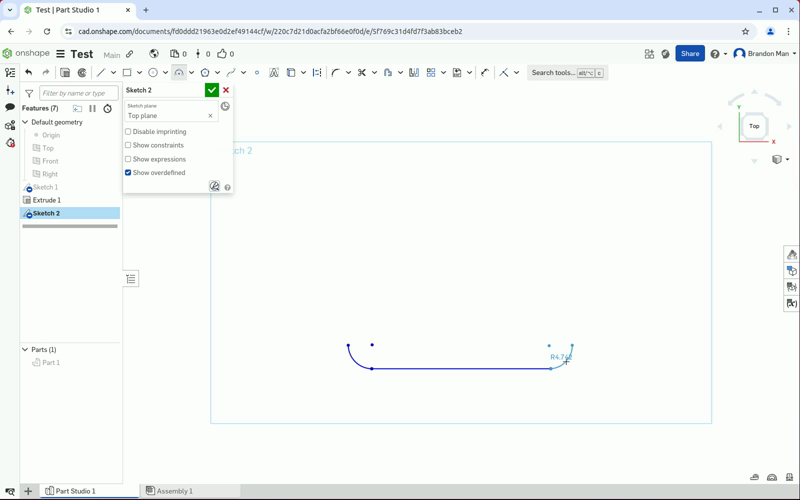
key(esc)
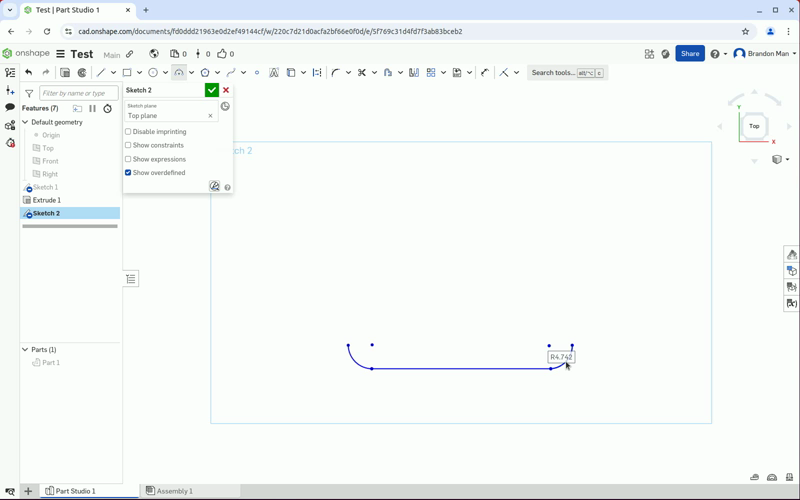
key(l)
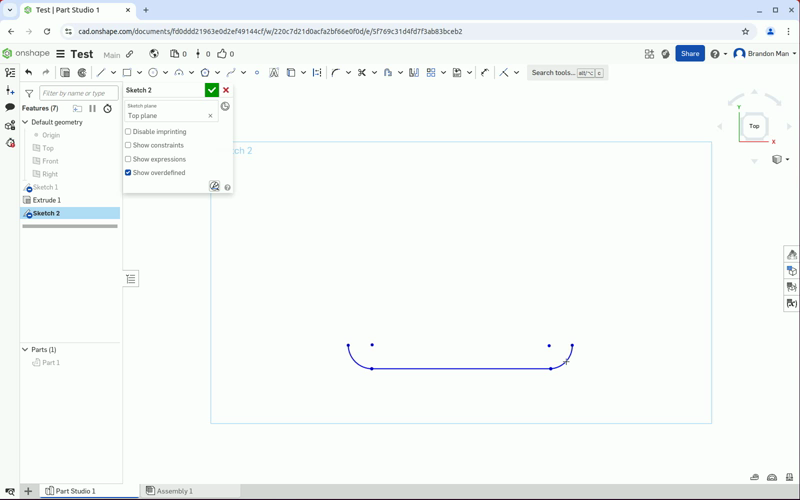
mouse_move(572, 345)
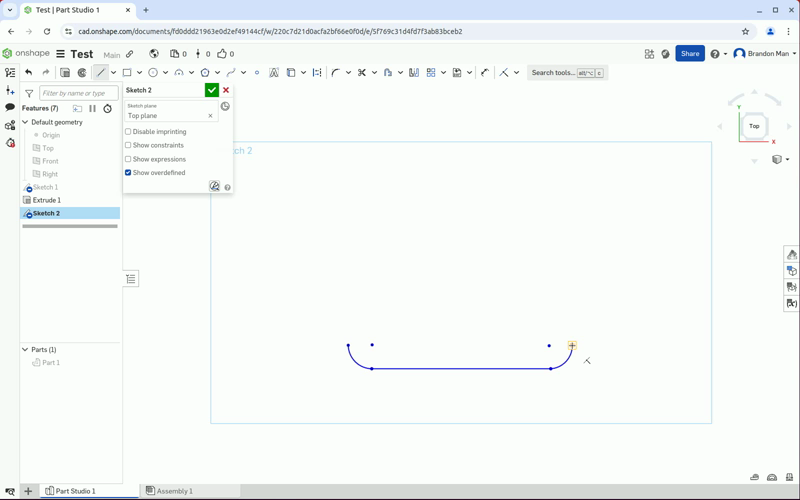
click(572, 345)
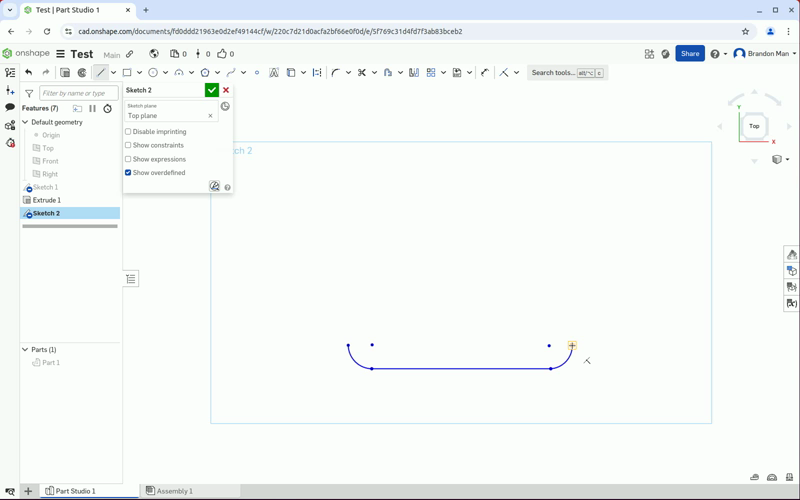
key_down(shift)
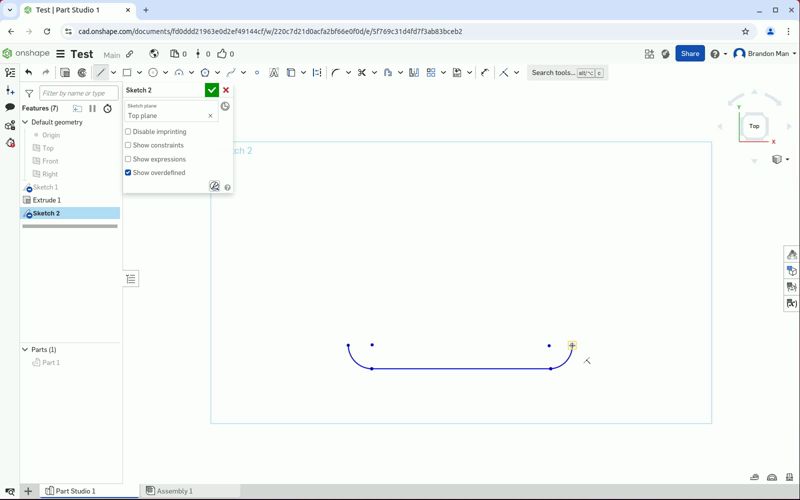
mouse_move(572, 222)
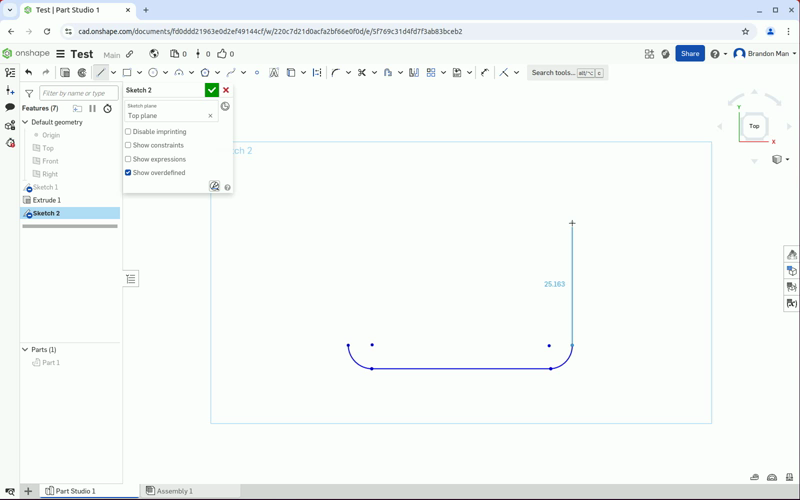
click(572, 222)
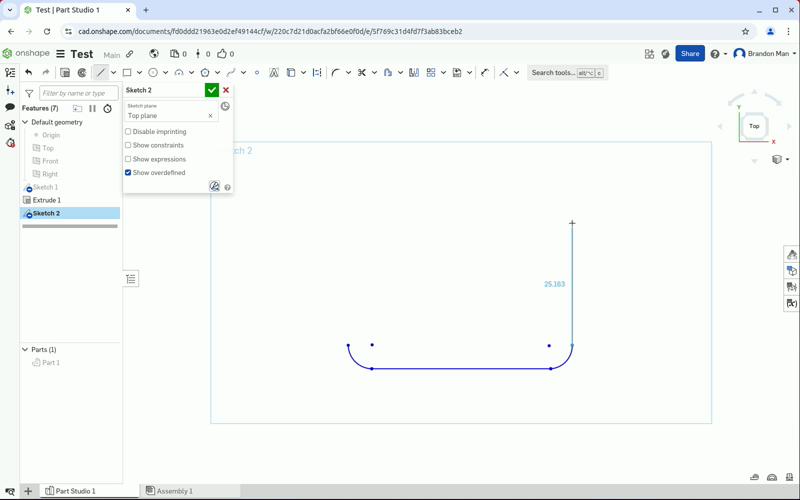
key_up(shift)
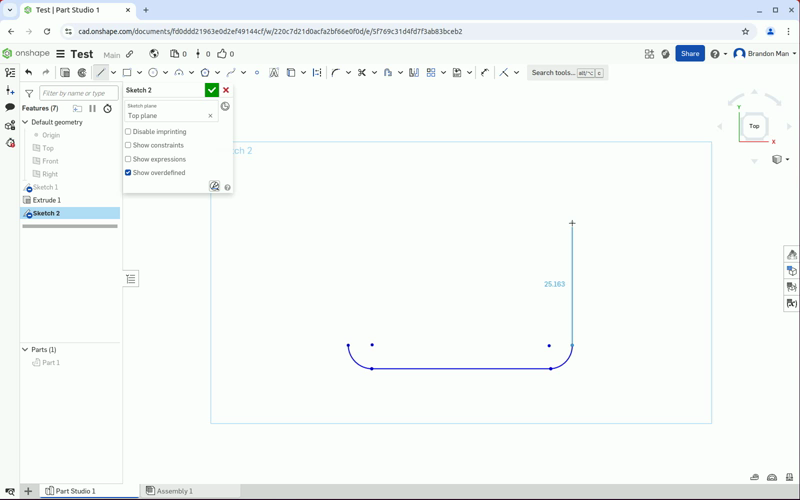
key(esc)
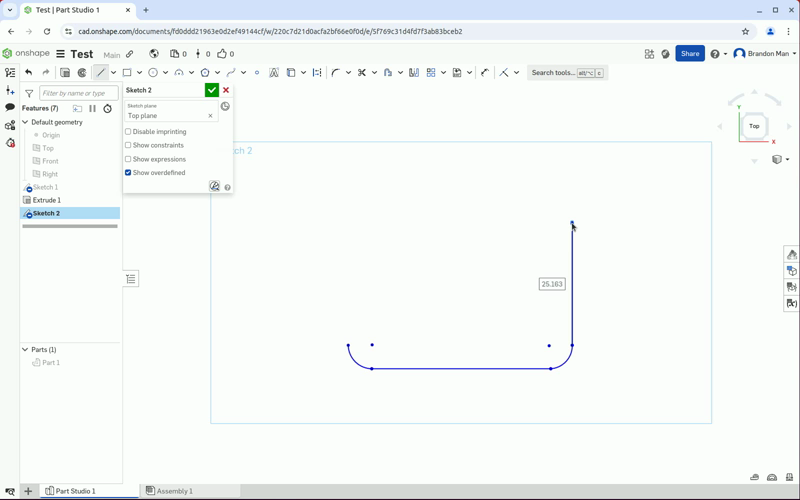
key(a)
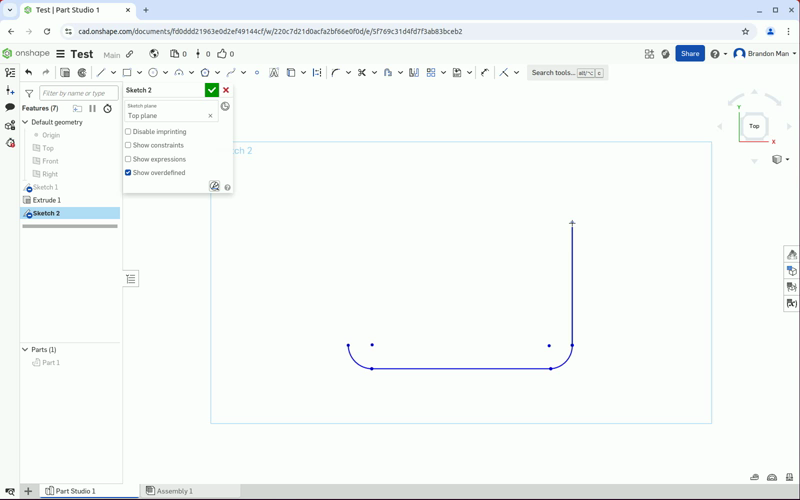
mouse_move(572, 222)
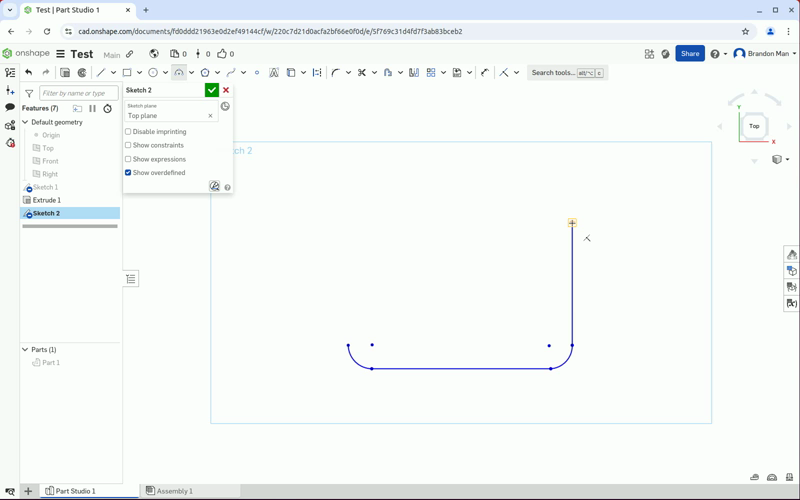
click(572, 222)
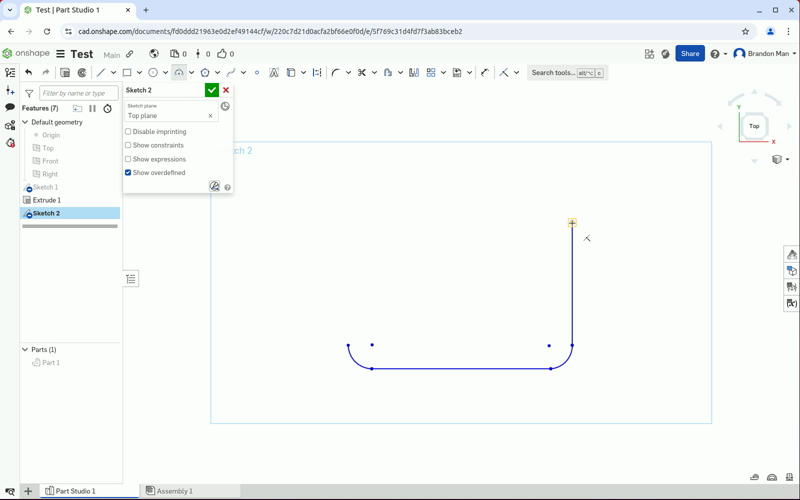
key_down(shift)
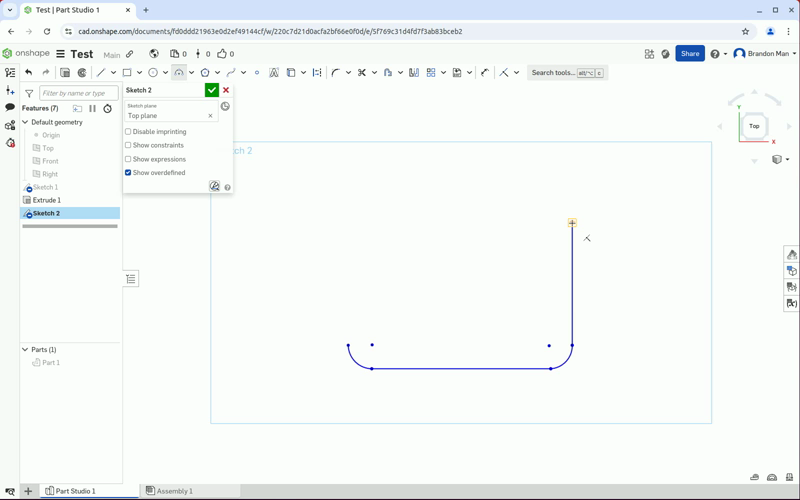
mouse_move(550, 198)
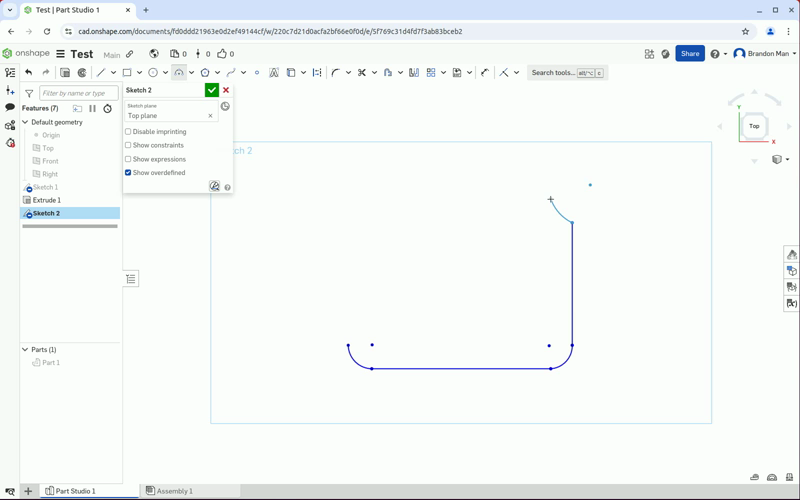
click(550, 198)
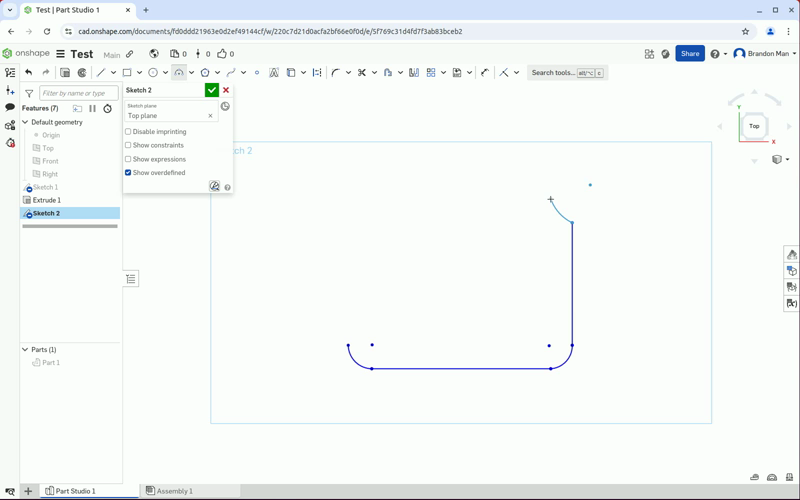
mouse_move(566, 206)
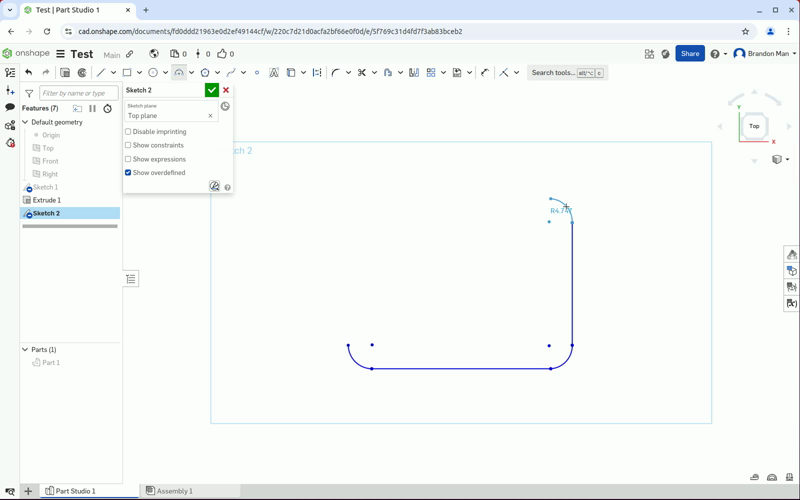
click(566, 206)
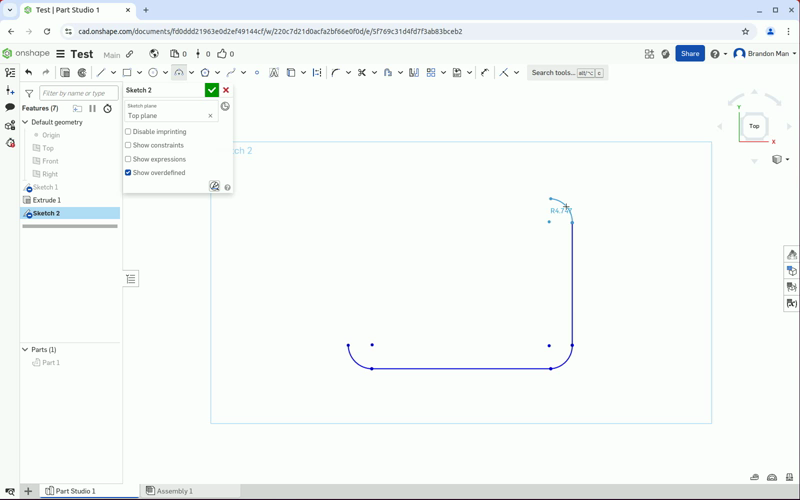
key_up(shift)
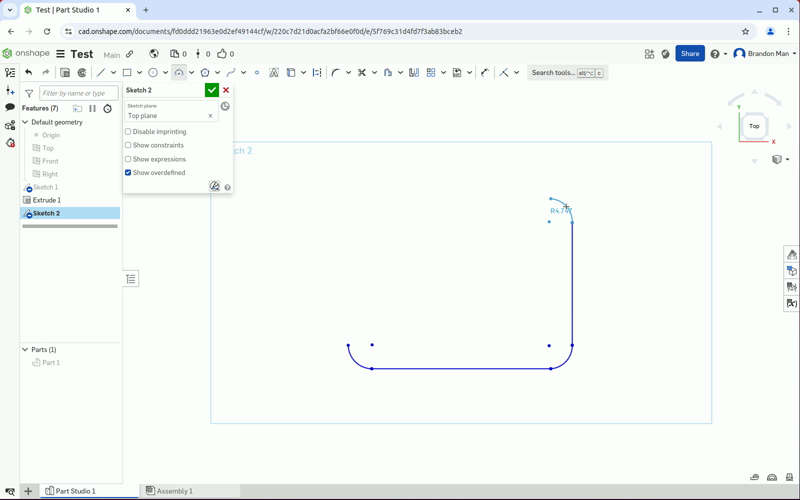
key(esc)
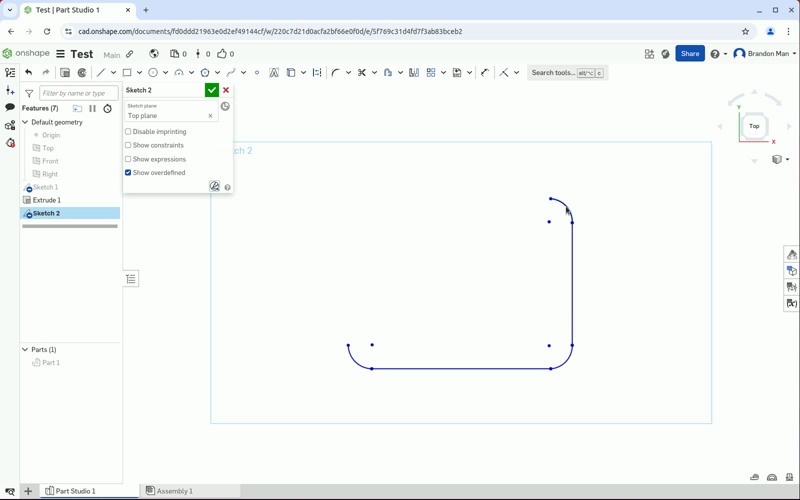
key(l)
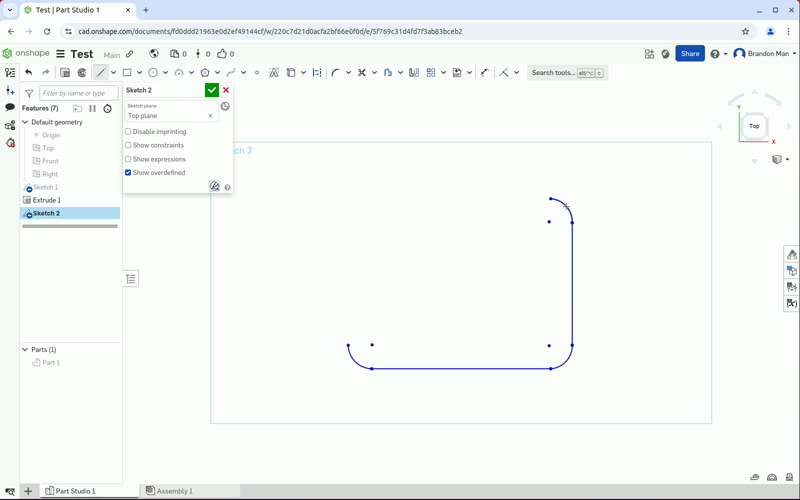
mouse_move(550, 198)
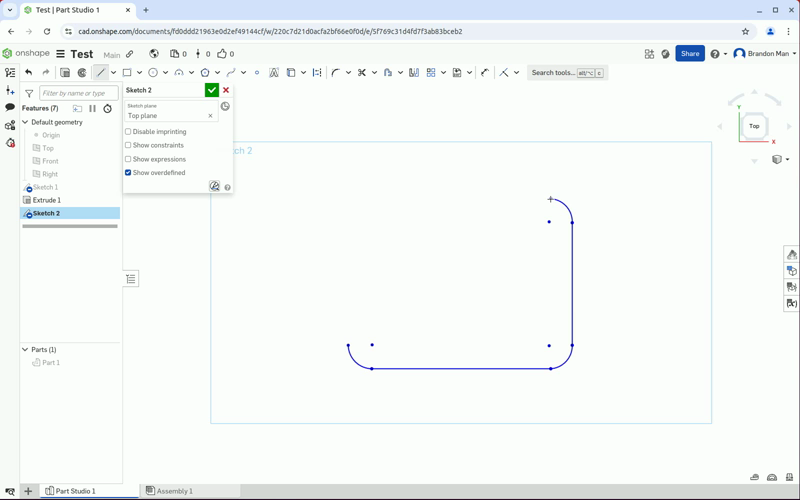
click(550, 198)
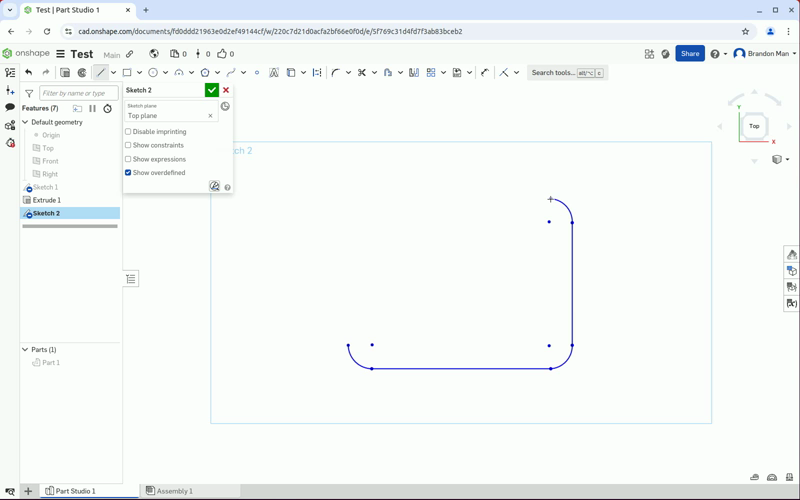
key_down(shift)
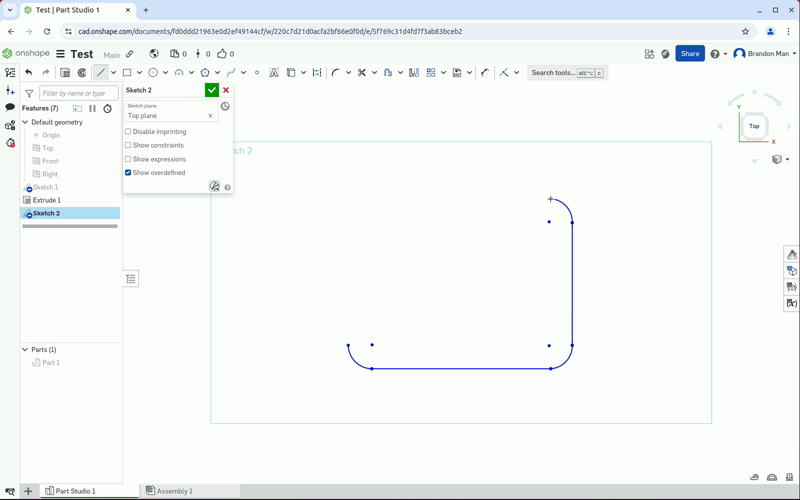
mouse_move(371, 198)
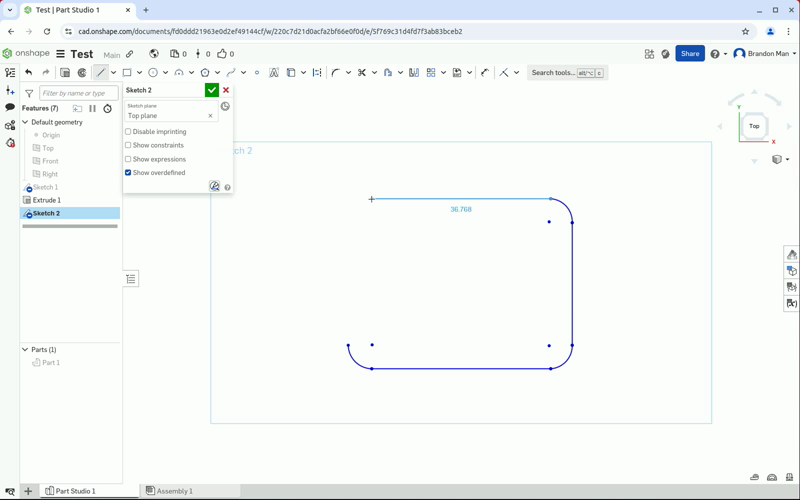
click(371, 198)
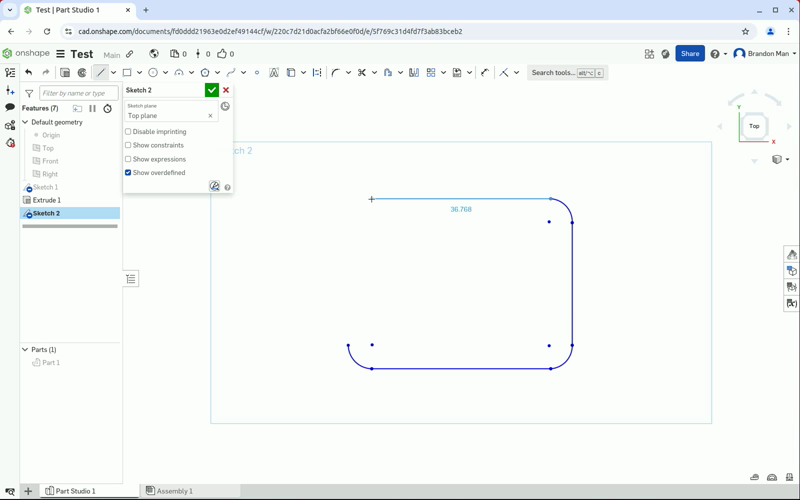
key_up(shift)
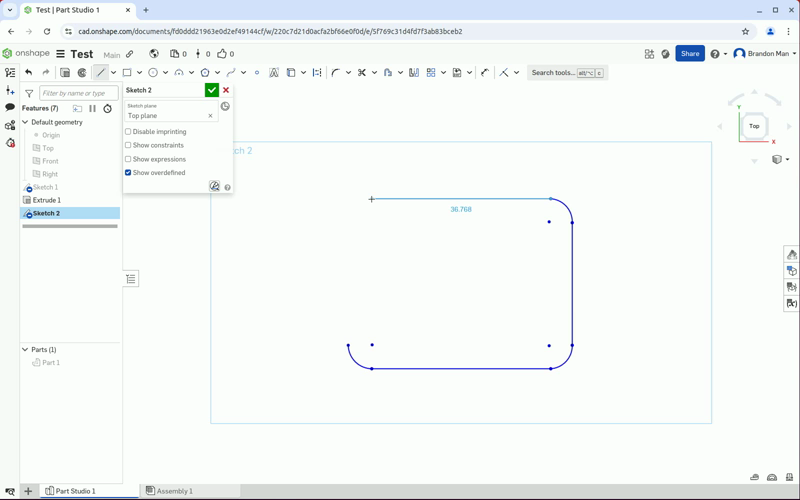
key(esc)
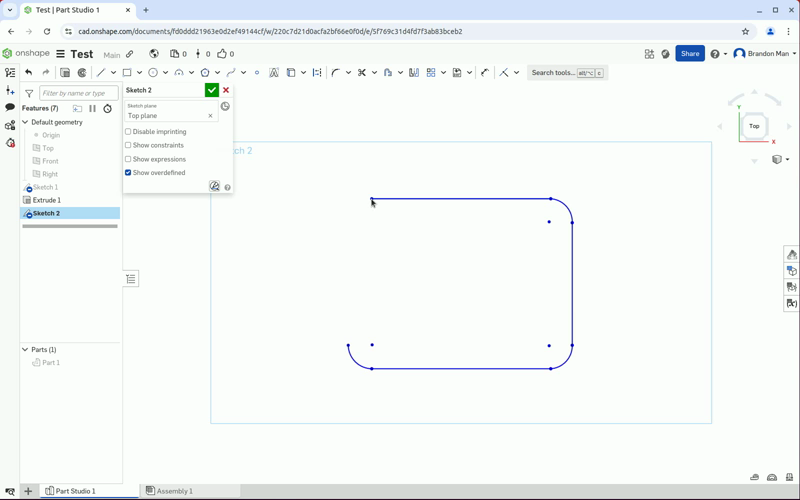
key(a)
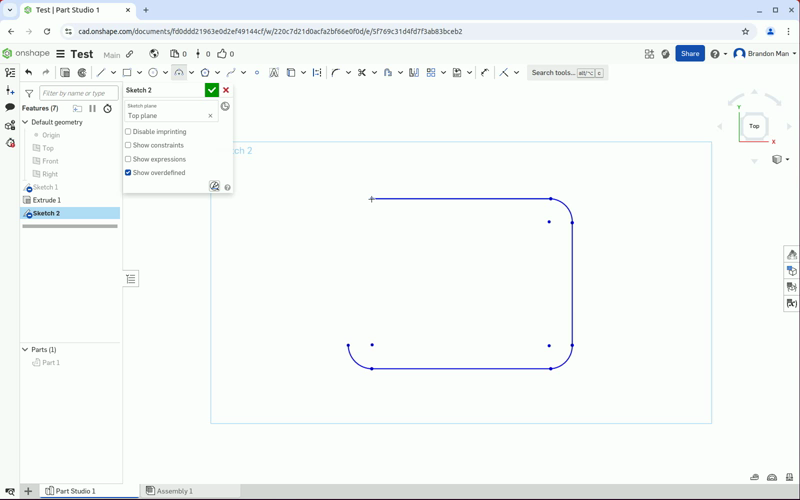
mouse_move(371, 198)
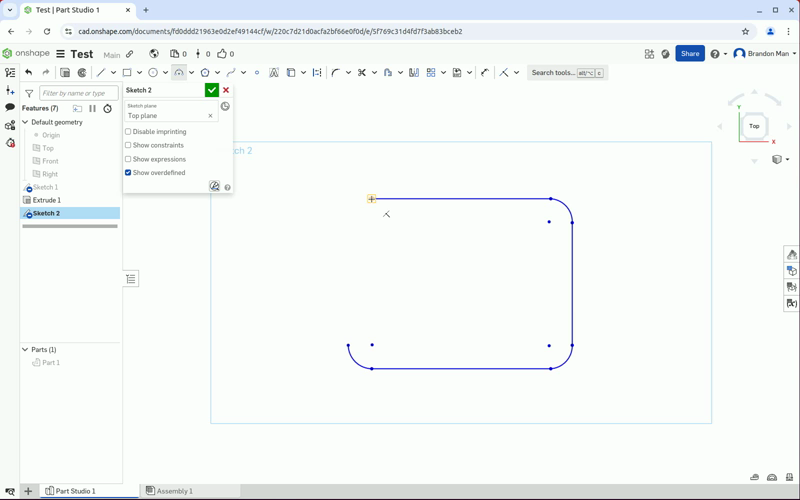
click(371, 198)
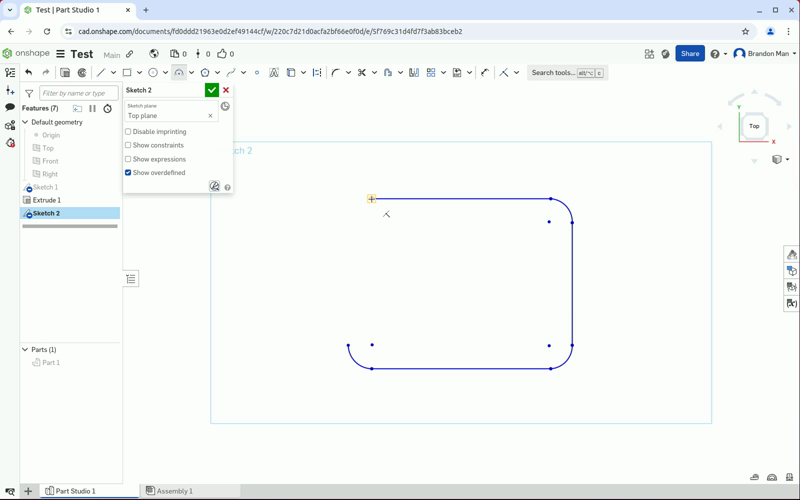
key_down(shift)
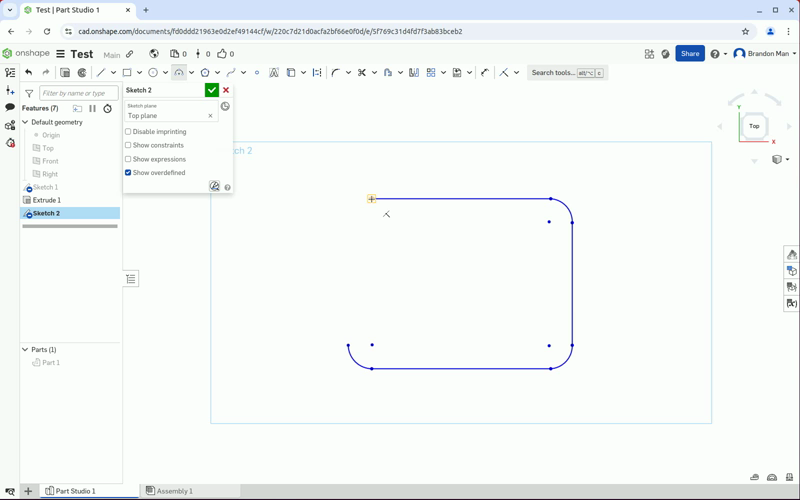
mouse_move(348, 222)
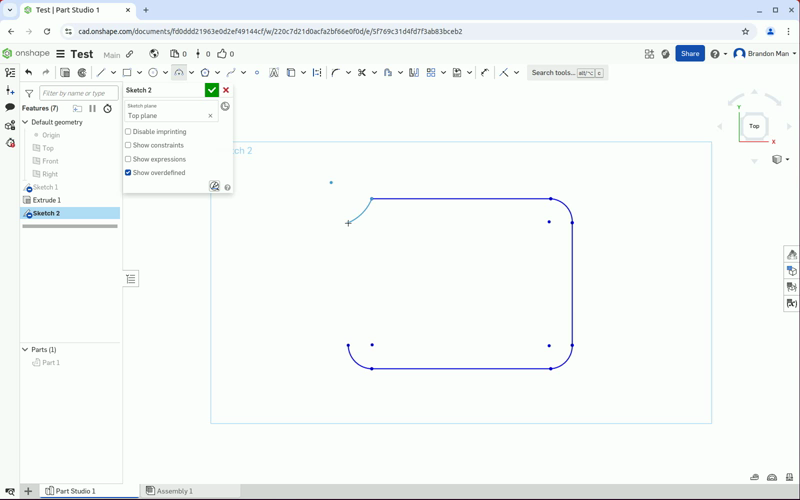
click(348, 222)
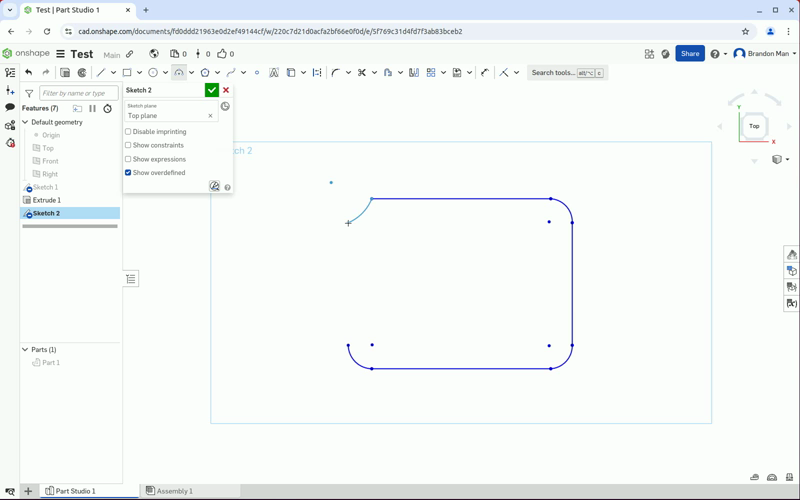
mouse_move(355, 205)
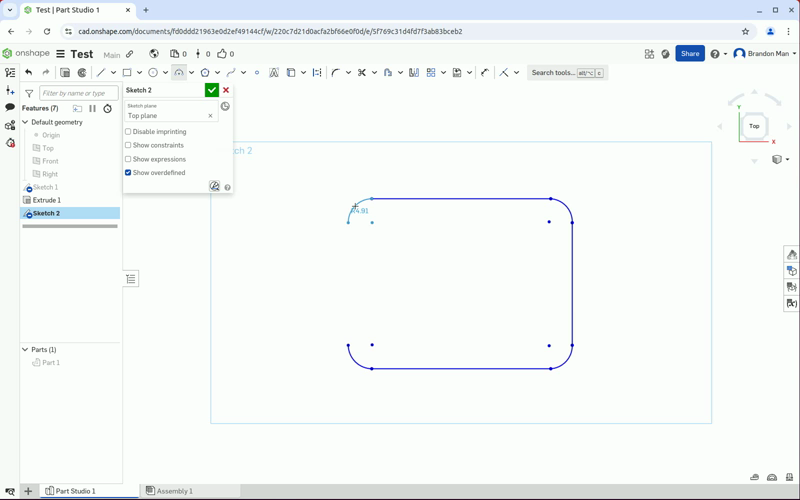
click(355, 205)
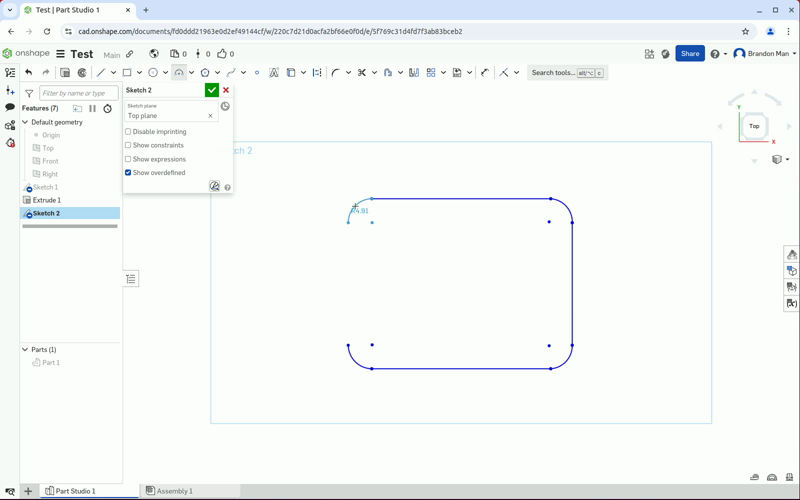
key_up(shift)
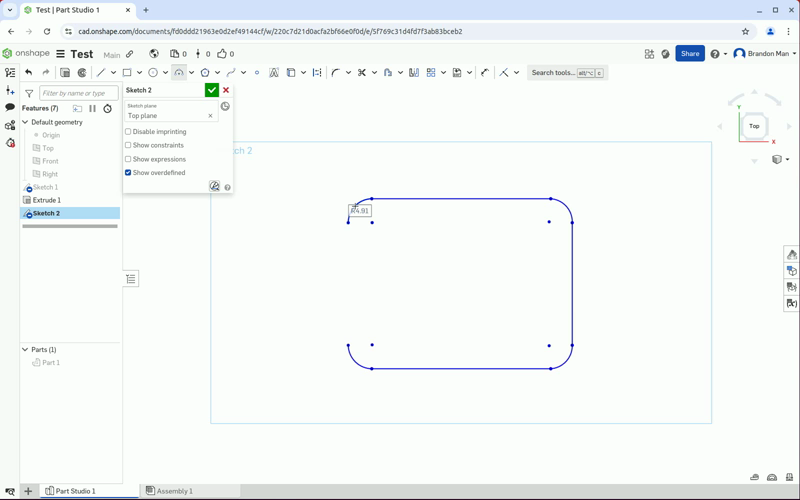
key(esc)
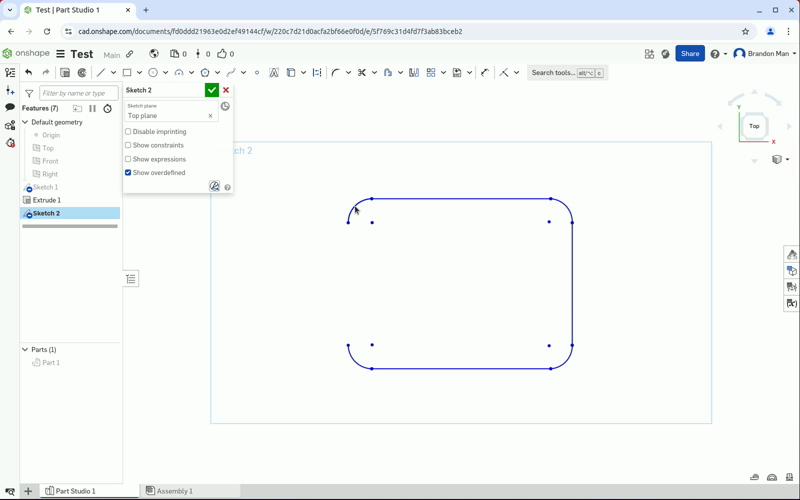
key(l)
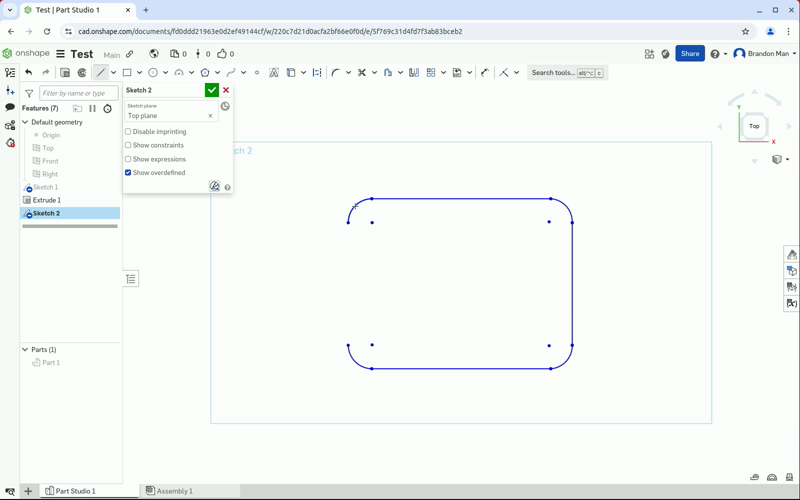
mouse_move(348, 222)
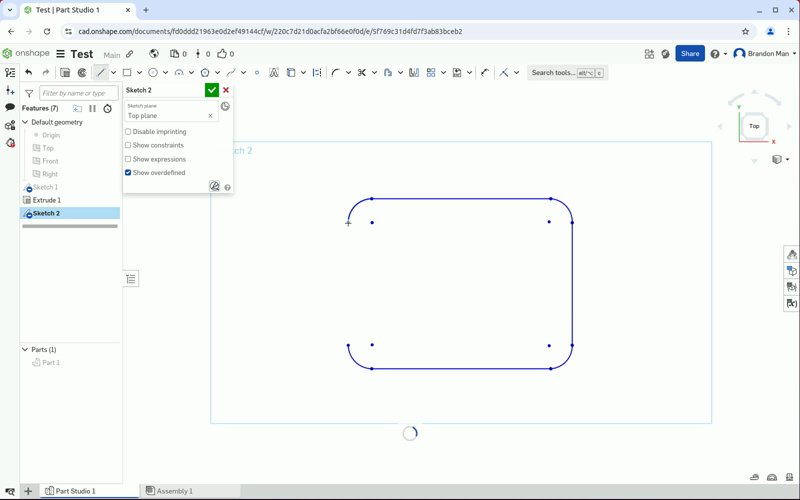
click(348, 222)
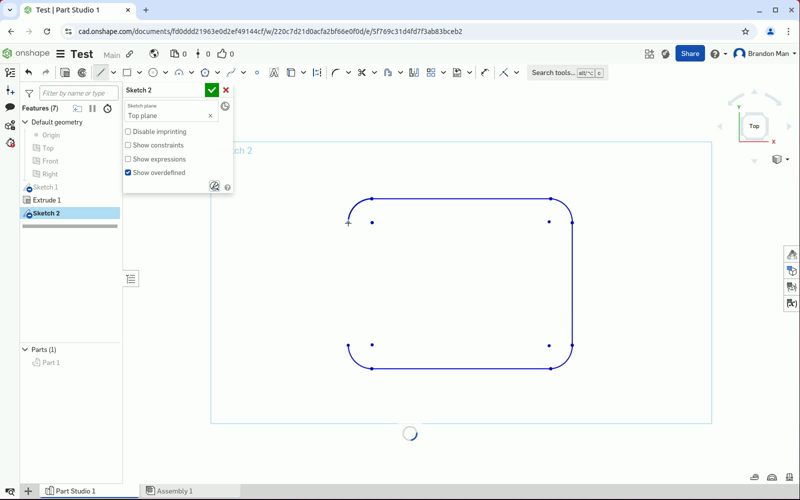
key_down(shift)
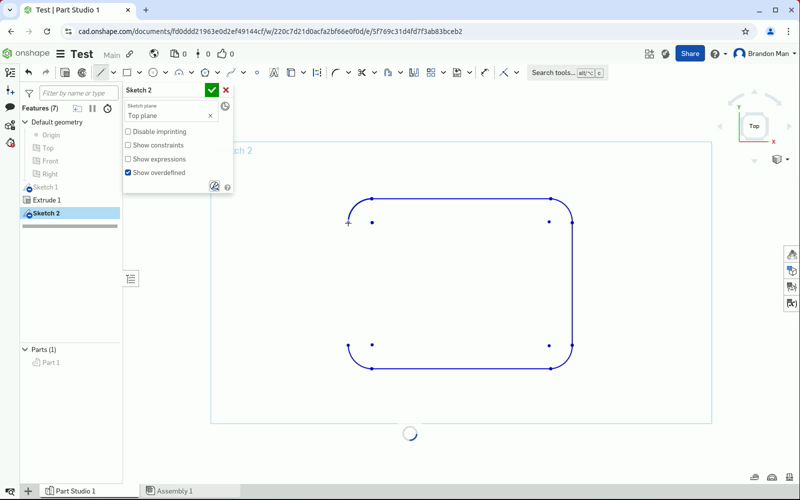
mouse_move(348, 345)
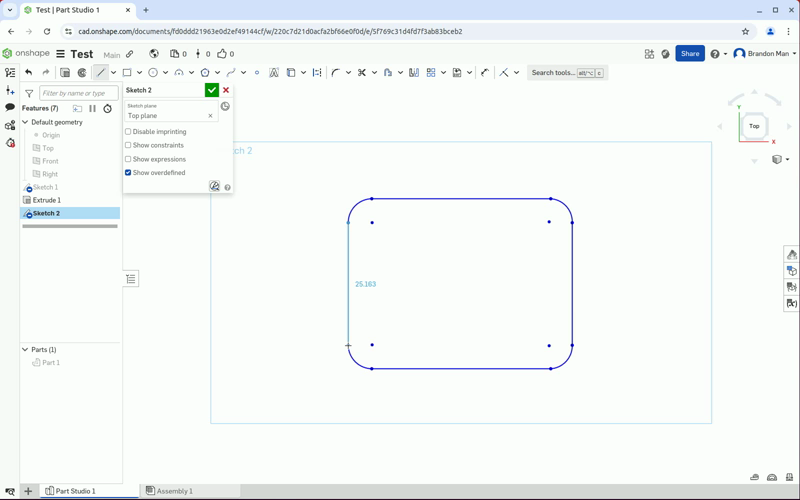
key_up(shift)
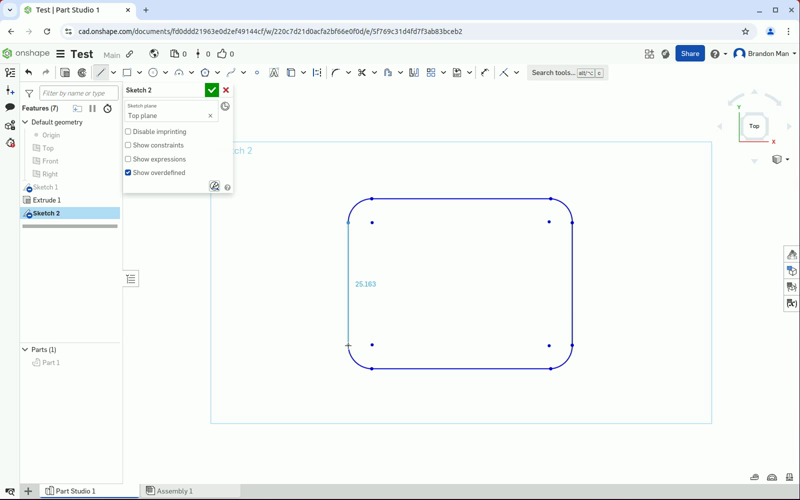
click(348, 345)
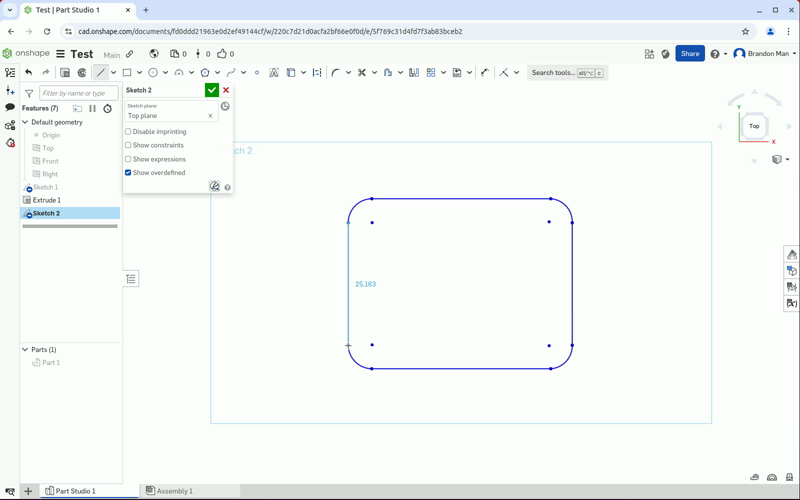
key(esc)
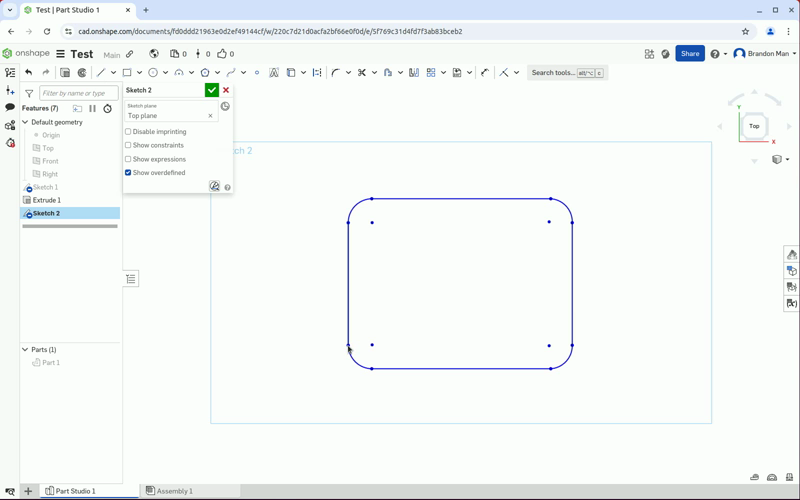
mouse_move(403, 240)
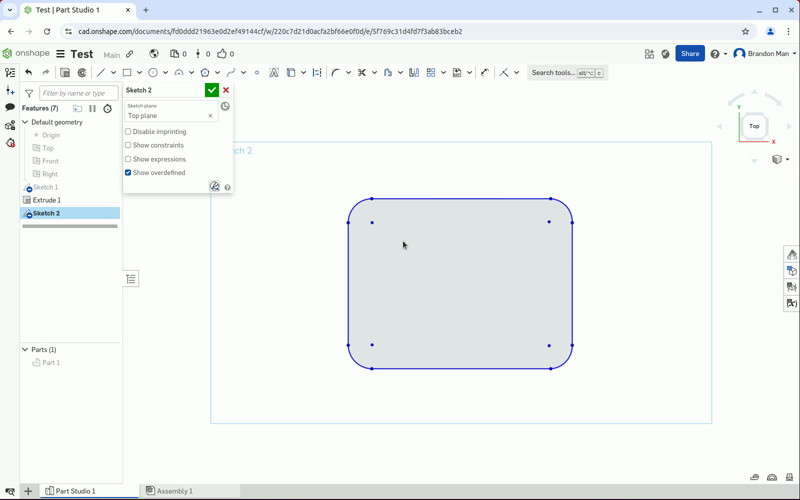
click(403, 240)
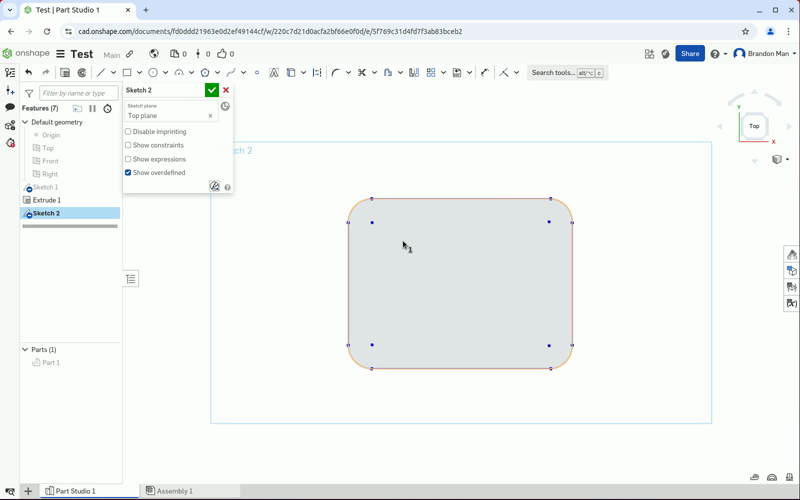
mouse_move(73, 352)
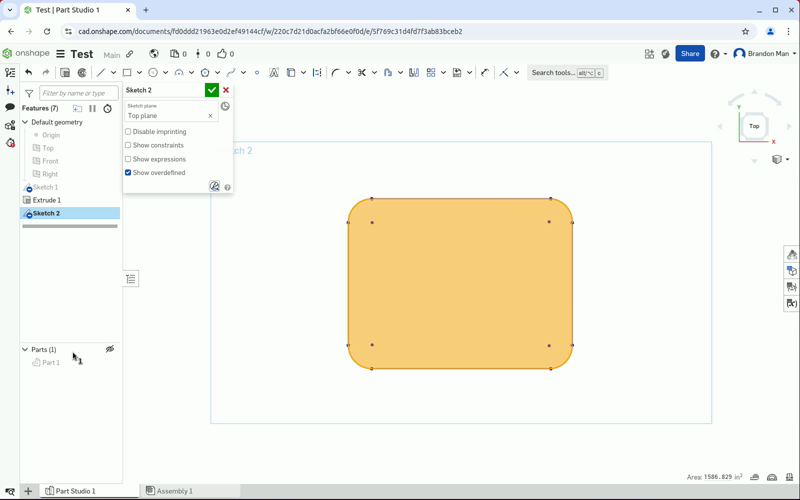
key(shift+y)
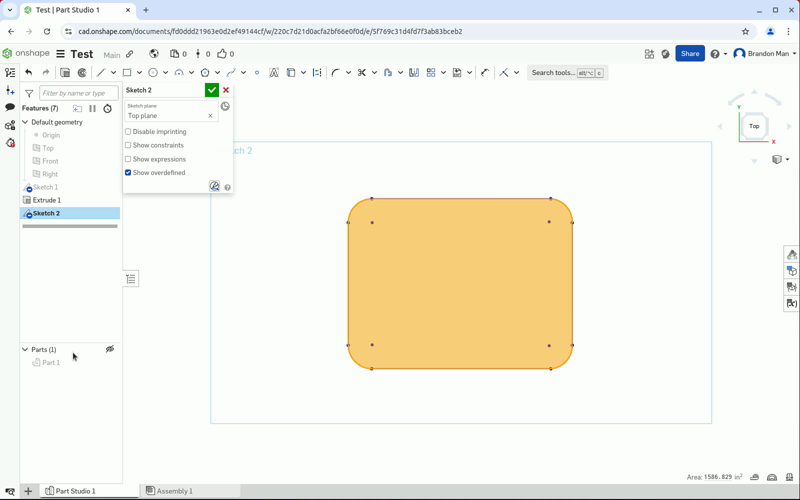
key(shift+e)
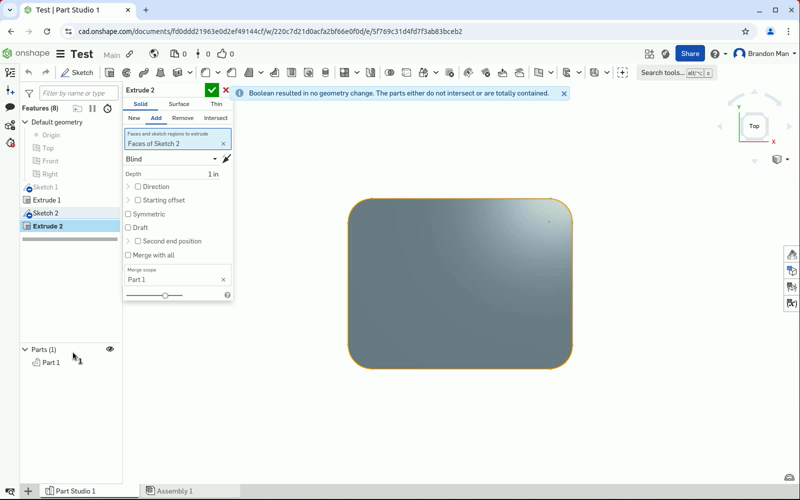
mouse_move(143, 106)
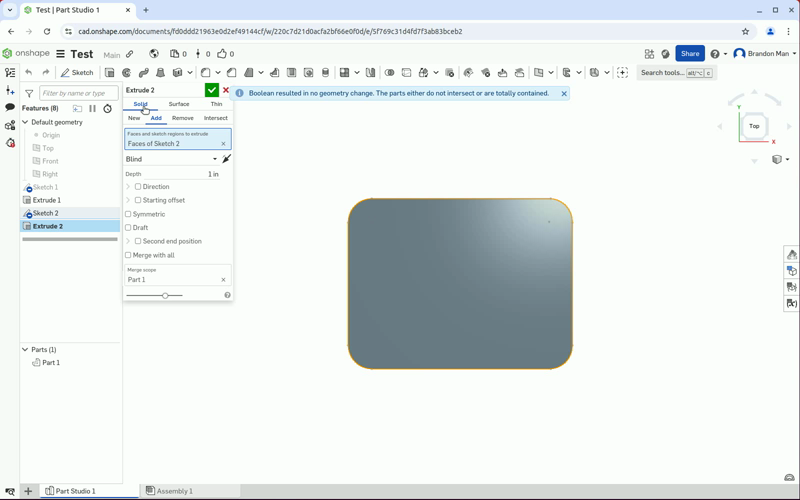
click(143, 106)
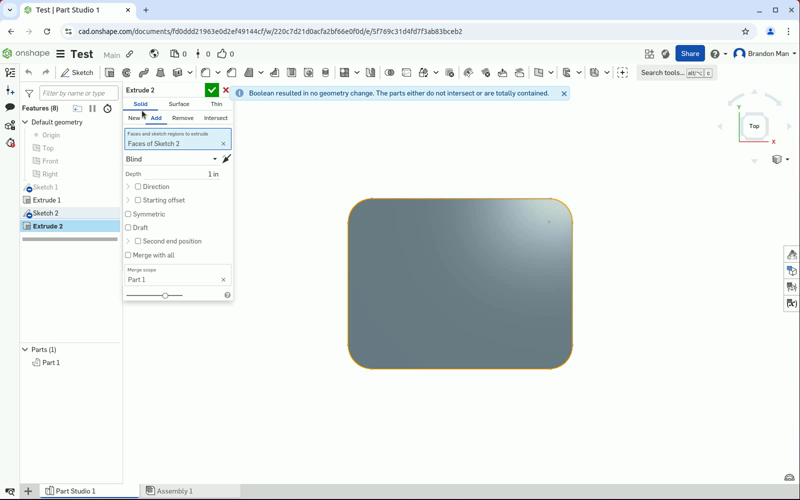
mouse_move(137, 120)
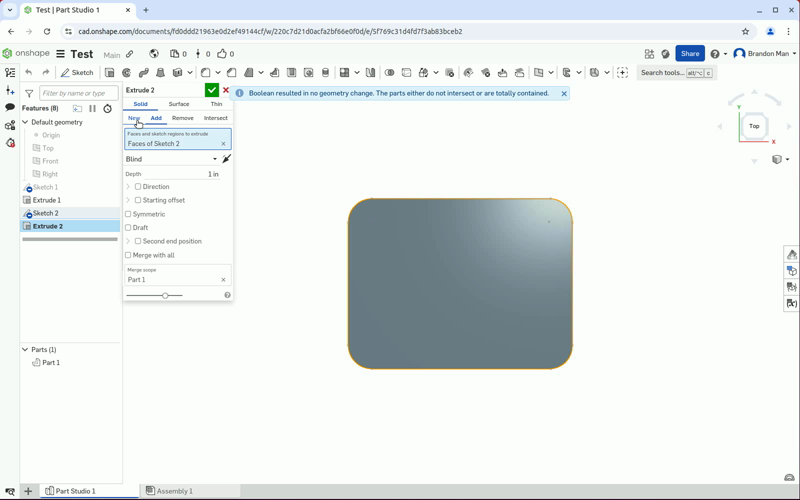
click(137, 120)
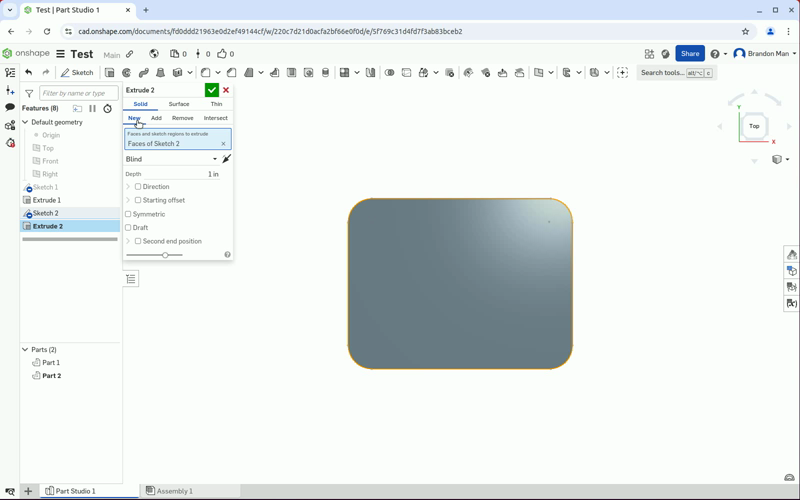
key(tab, 4)
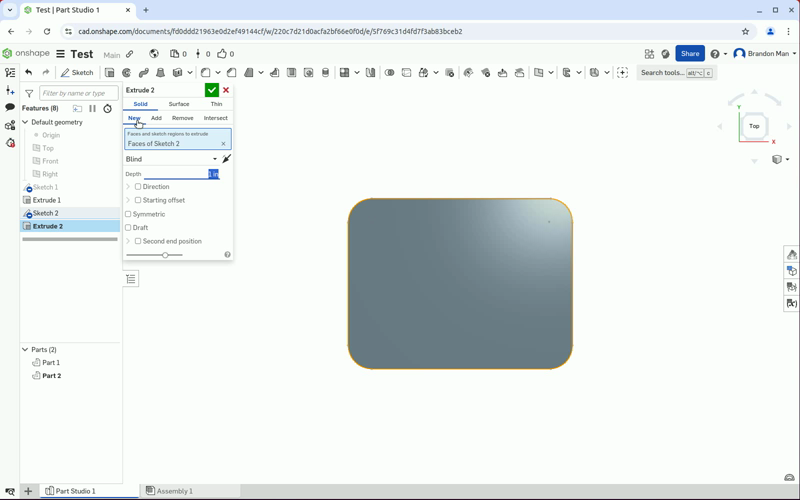
text(1.685)
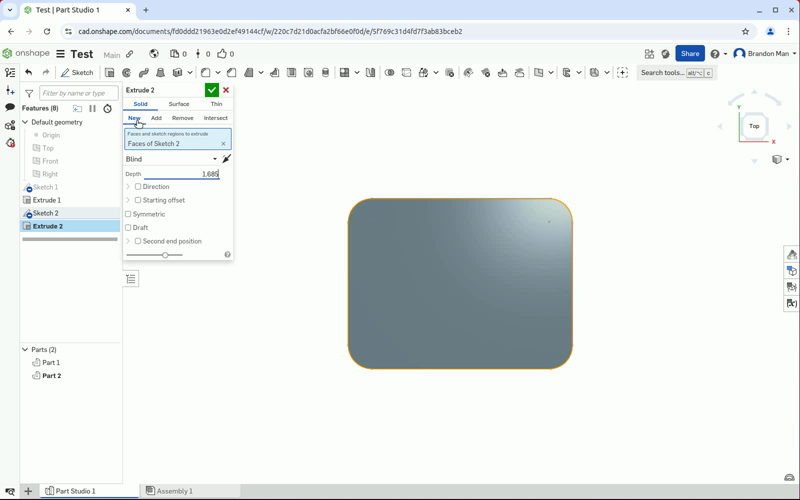
key(enter)
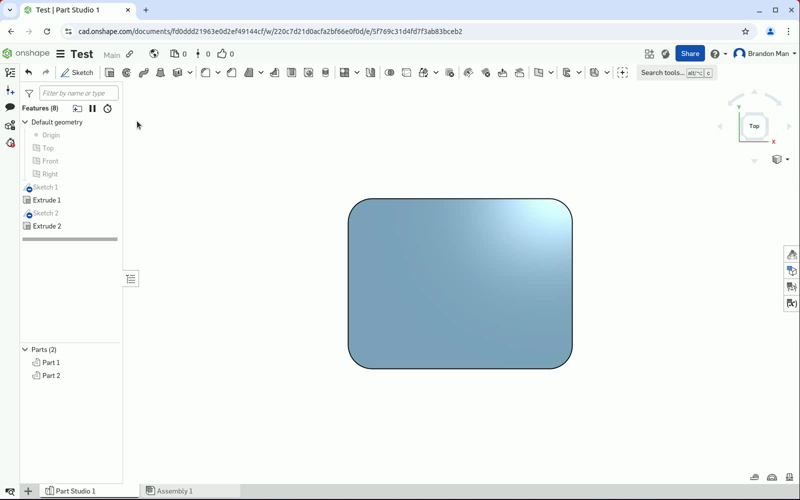
key(shift+h)
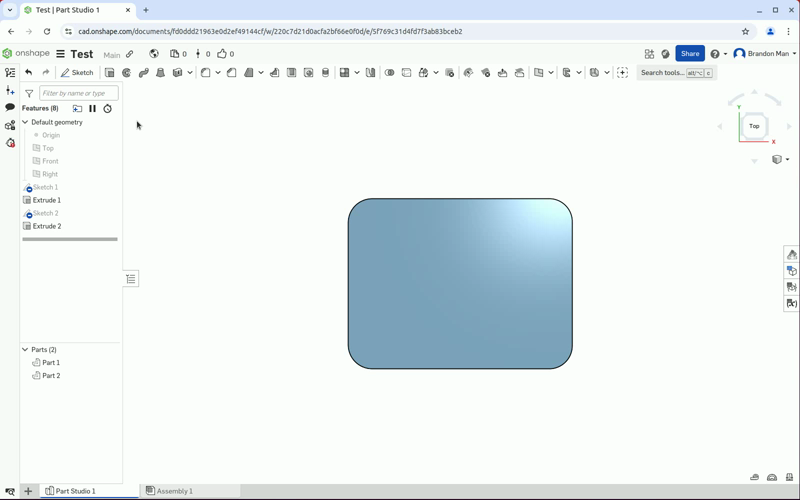
key(shift+h)
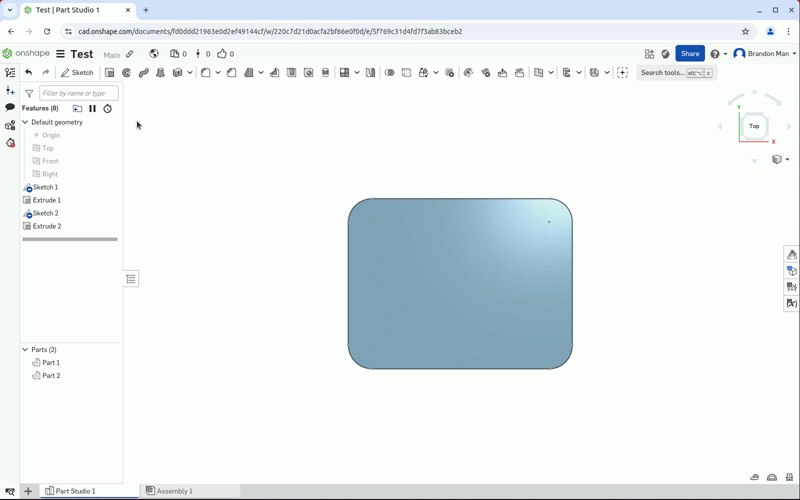
key(shift+7)
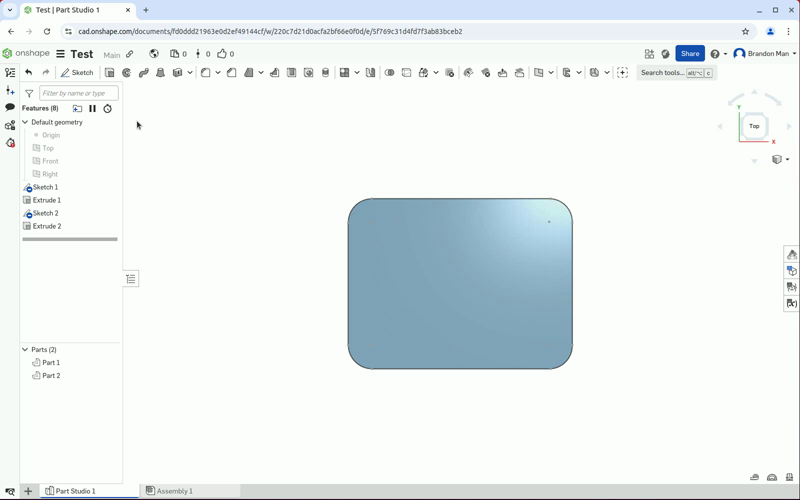
key(up, 3)
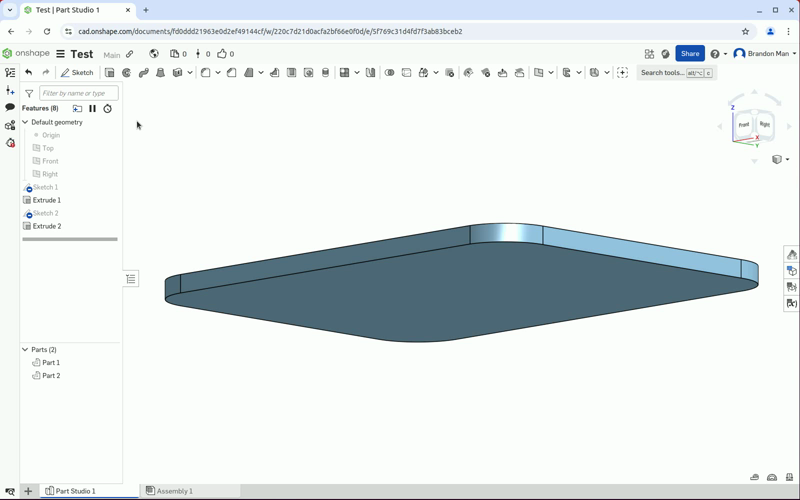
key(left, 3)
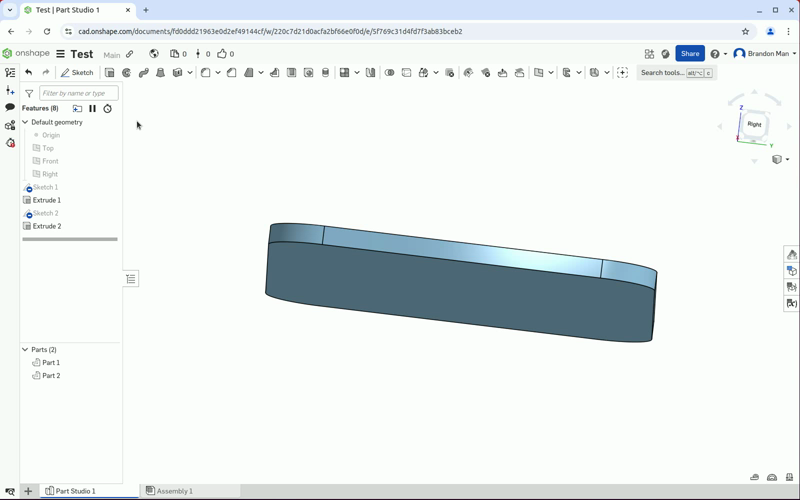
key(right, 3)
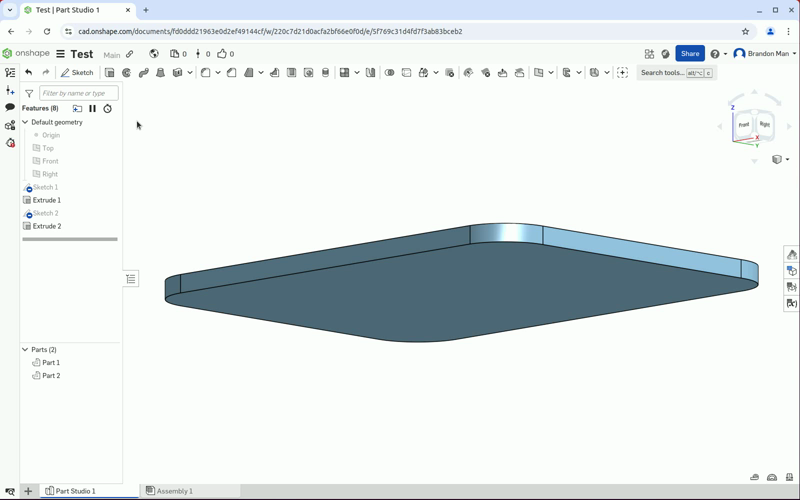
key(down, 3)
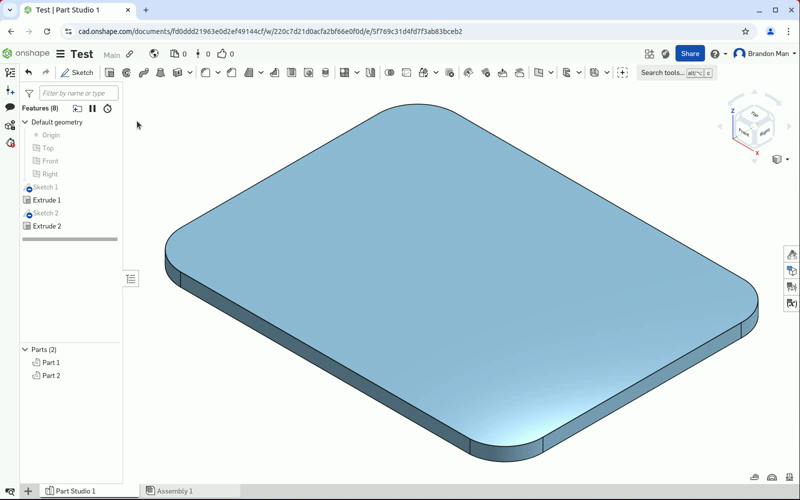
mouse_move(73, 189)
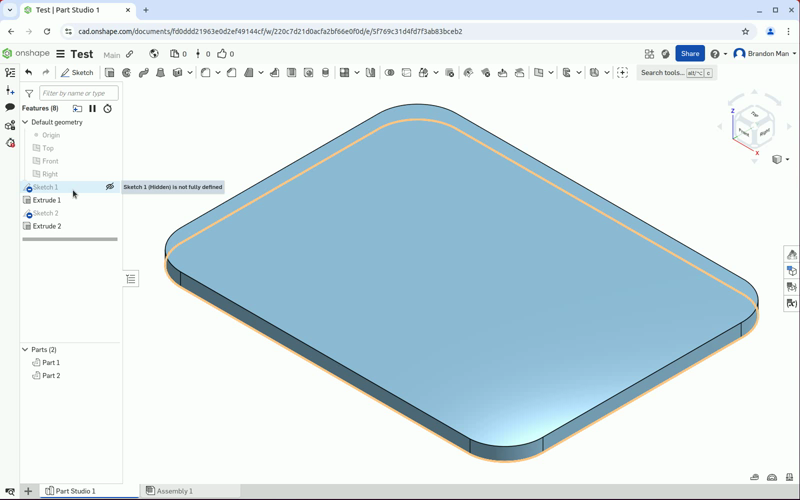
click(73, 189)